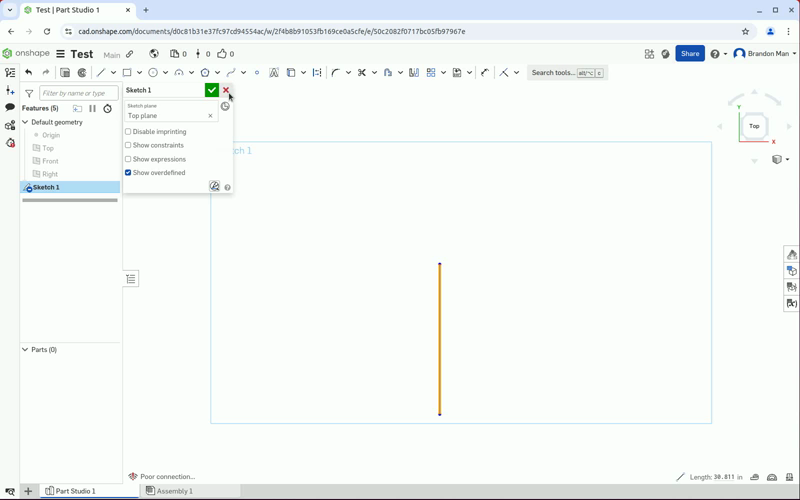
key(shift+h)
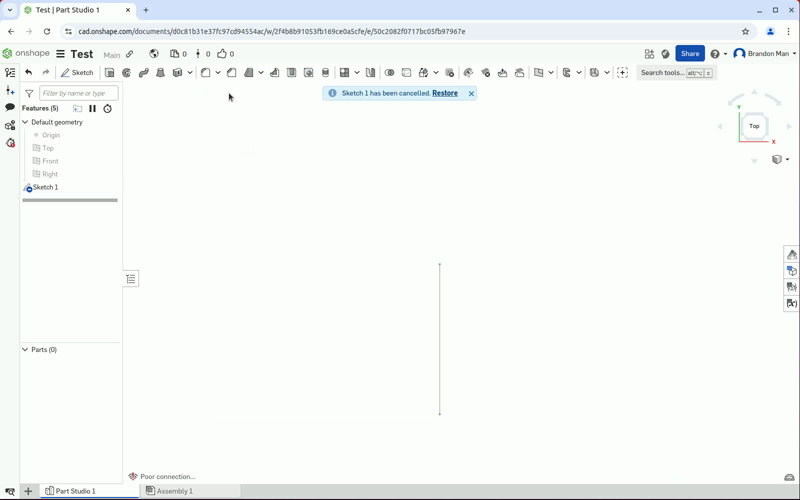
key(shift+s)
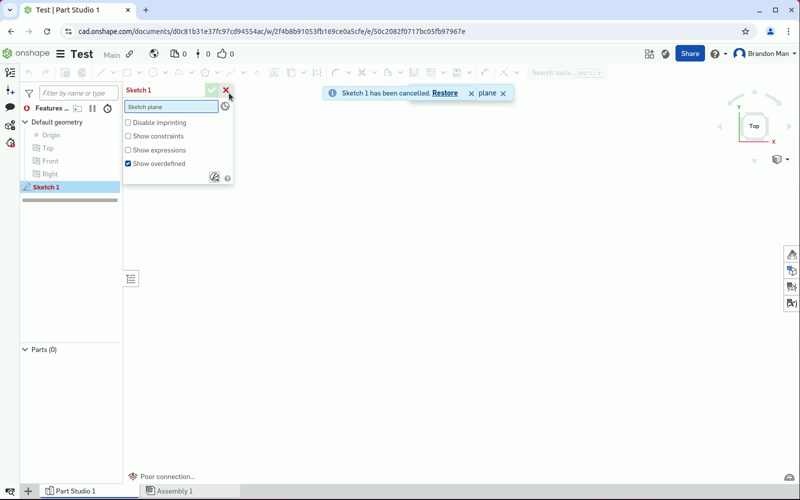
mouse_move(73, 150)
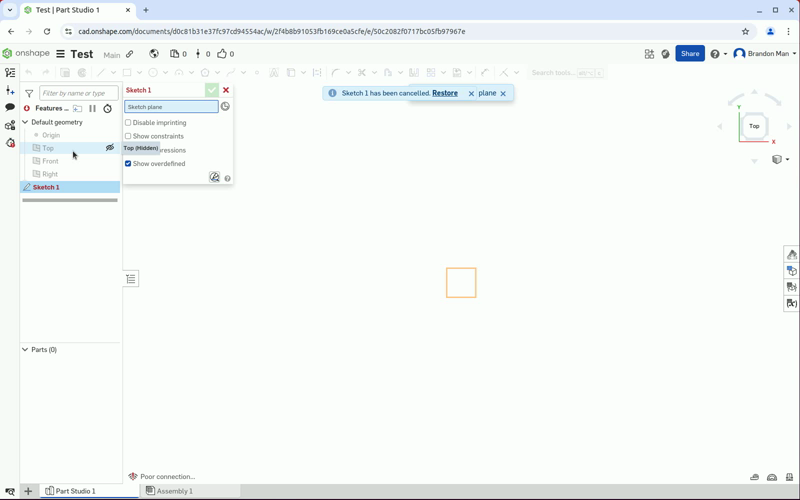
click(73, 150)
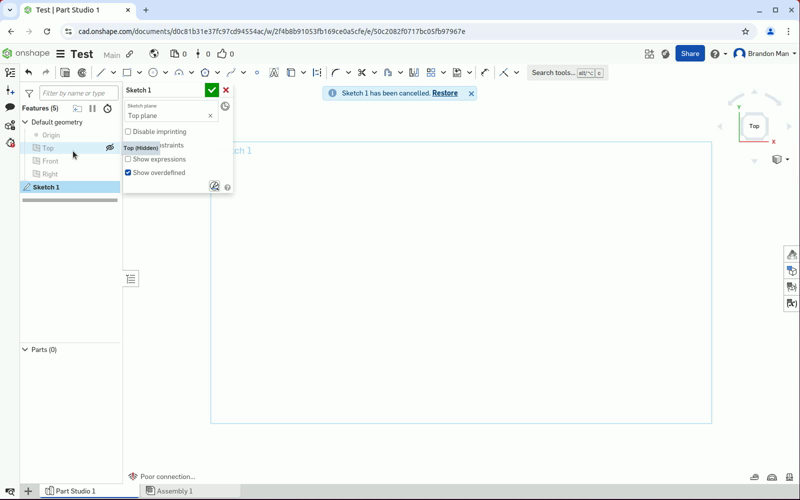
mouse_move(73, 352)
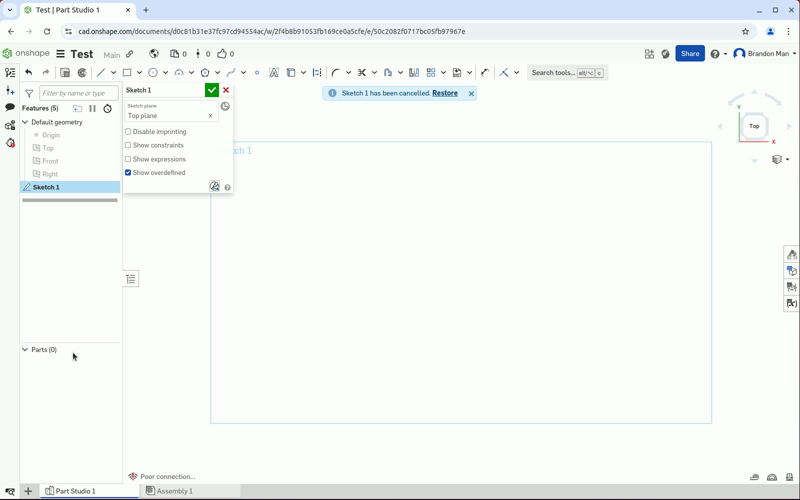
key(y)
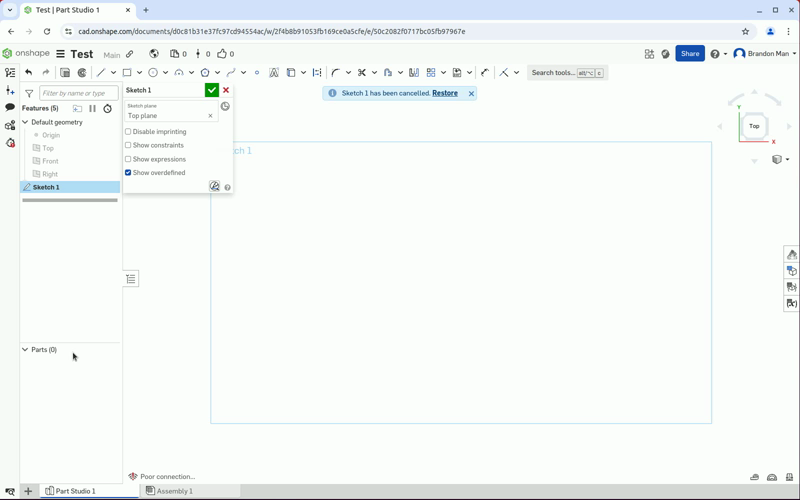
key(c)
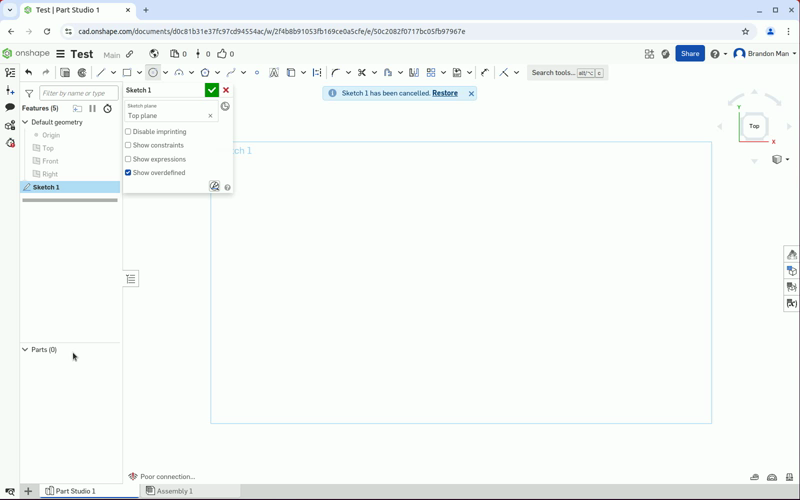
key_down(shift)
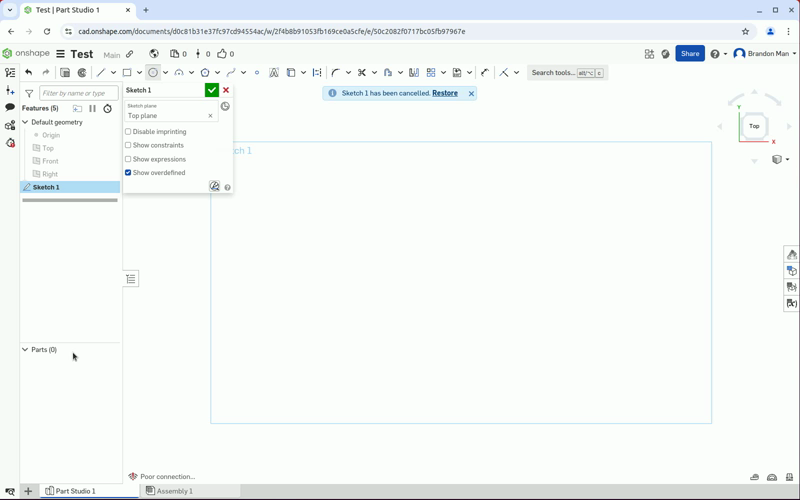
mouse_move(461, 282)
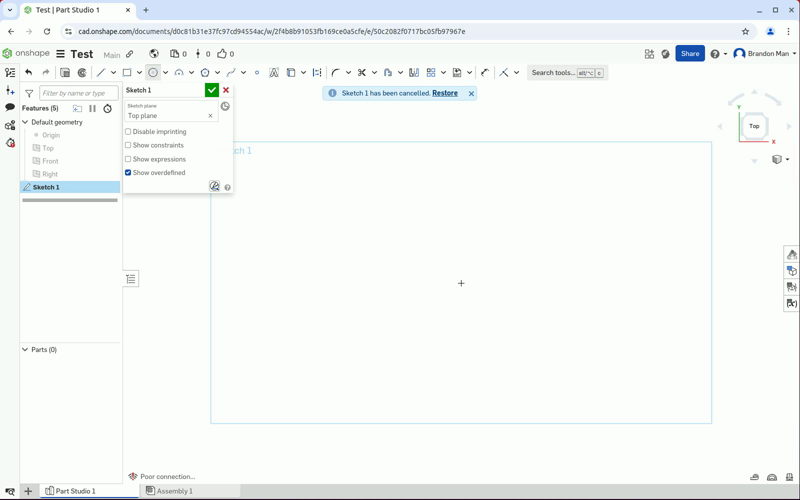
click(461, 282)
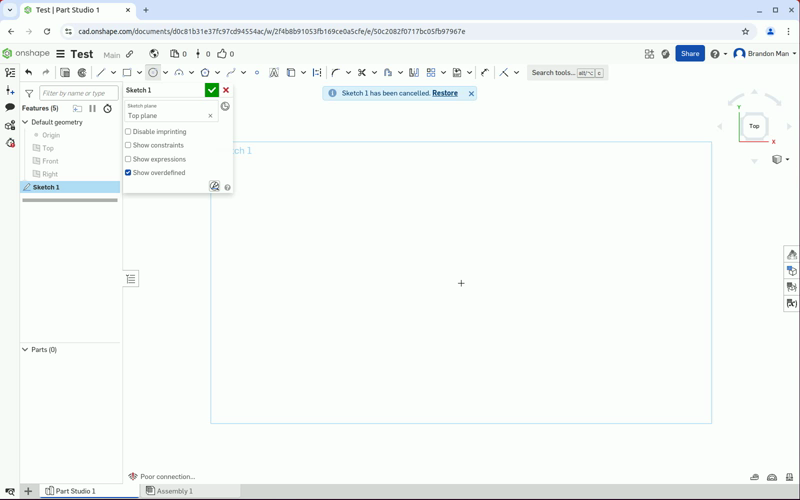
key_up(shift)
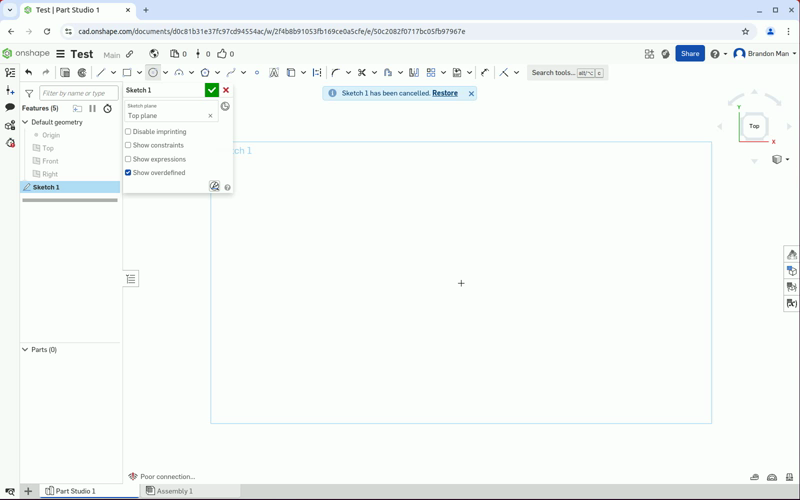
mouse_move(549, 282)
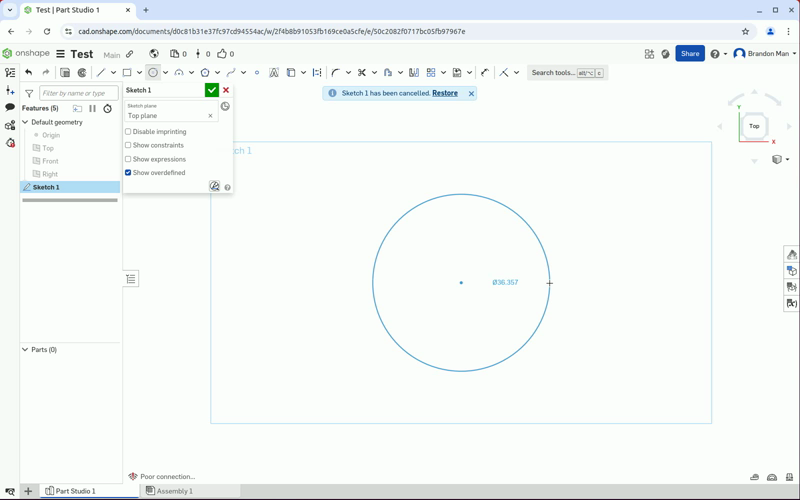
click(549, 282)
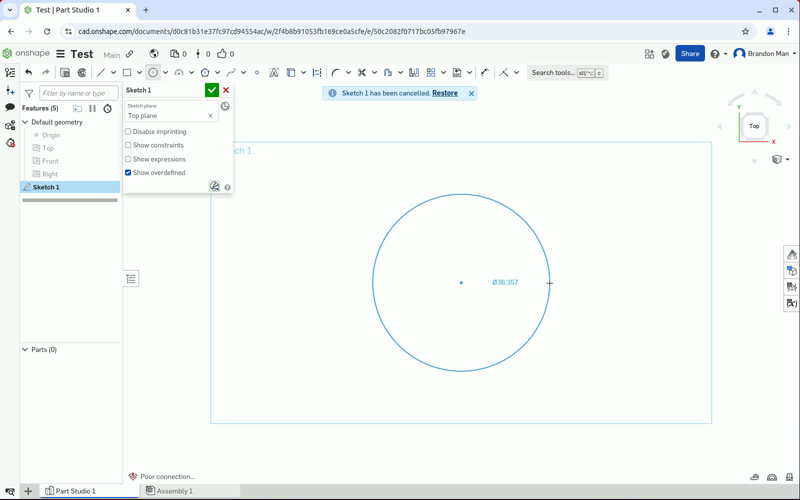
key(esc)
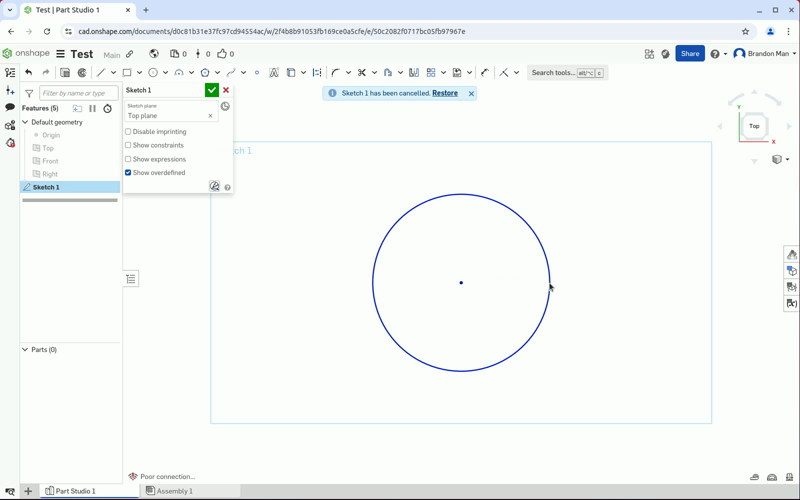
key(l)
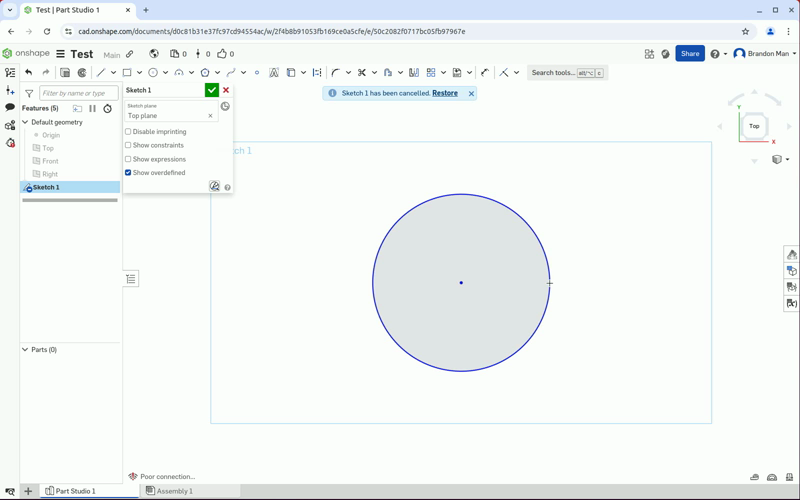
key_down(shift)
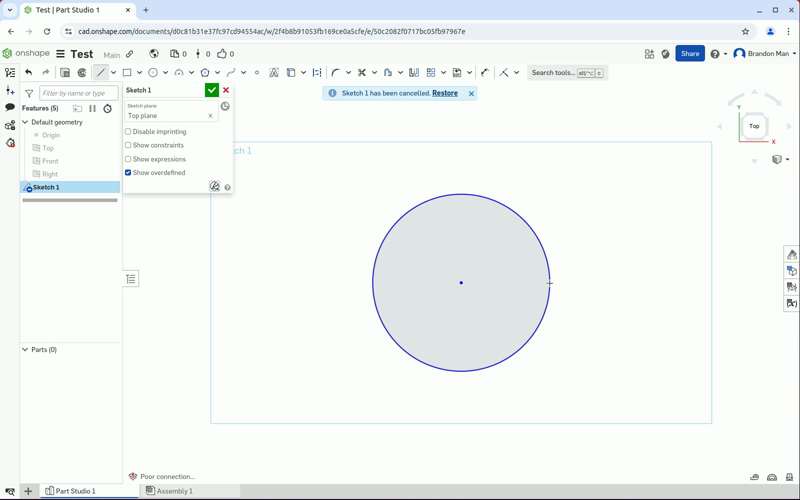
mouse_move(424, 306)
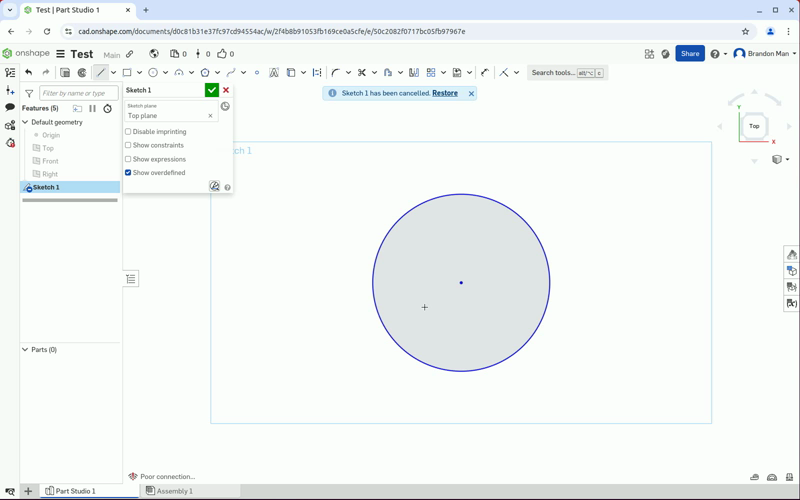
click(424, 306)
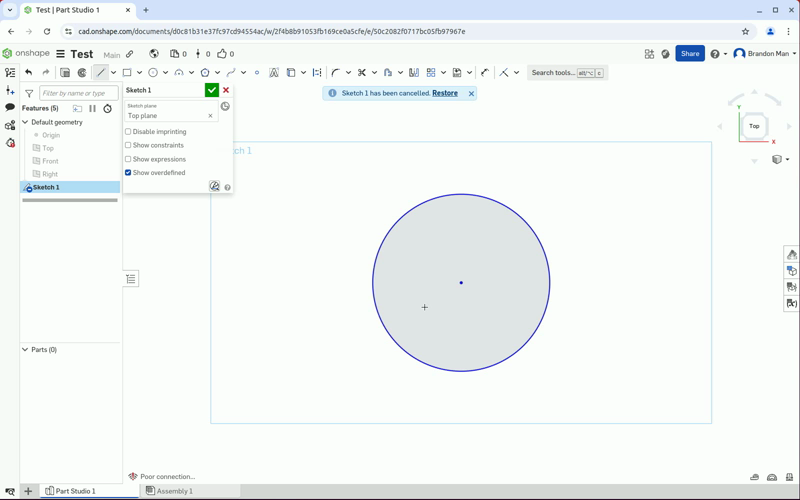
key_up(shift)
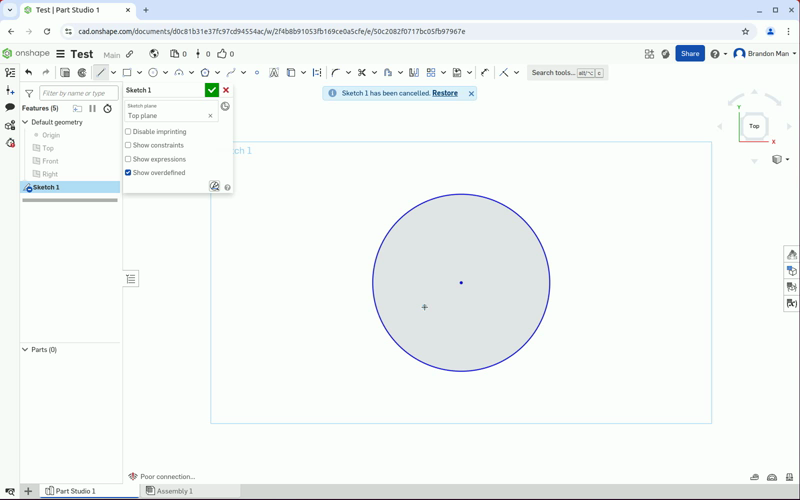
key_down(shift)
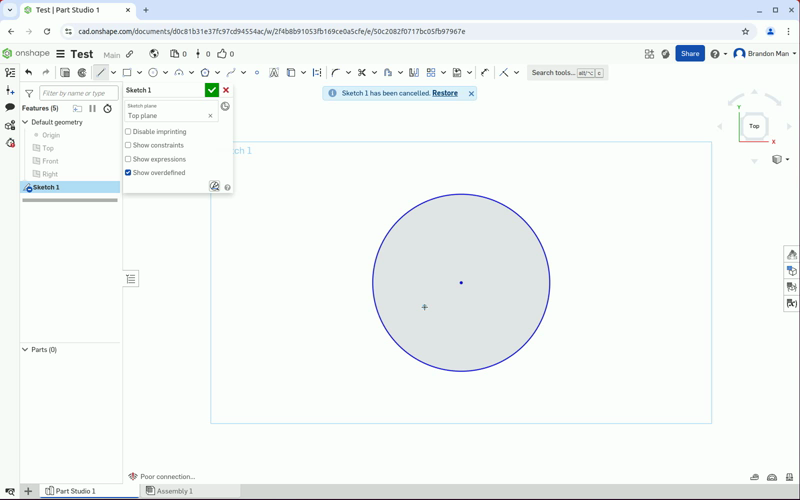
mouse_move(454, 306)
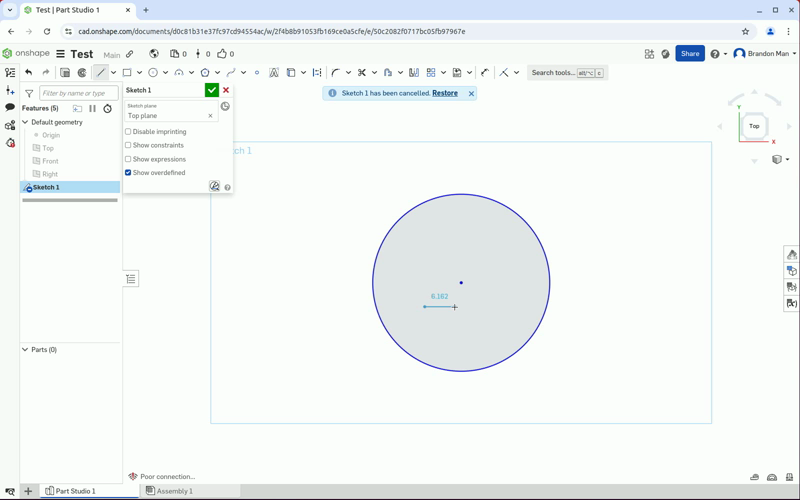
mouse_move(424, 258)
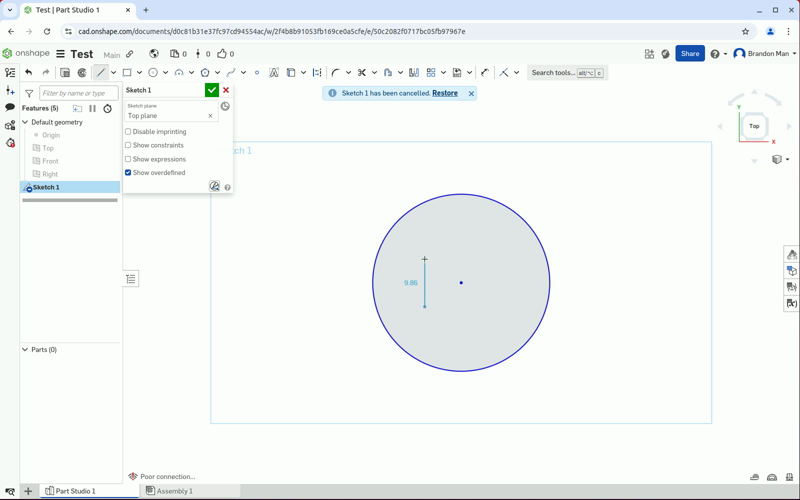
click(424, 258)
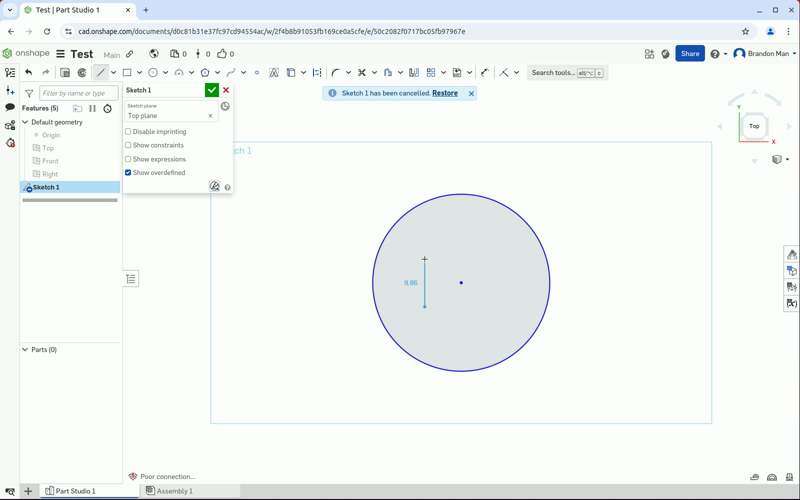
key_up(shift)
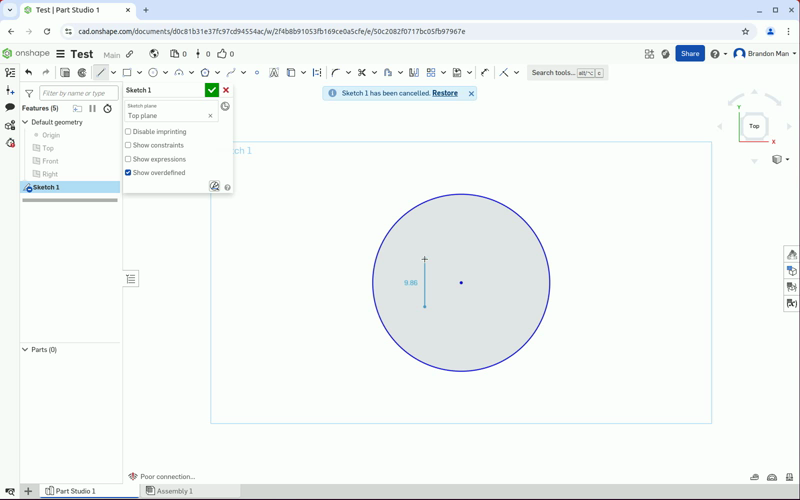
key(esc)
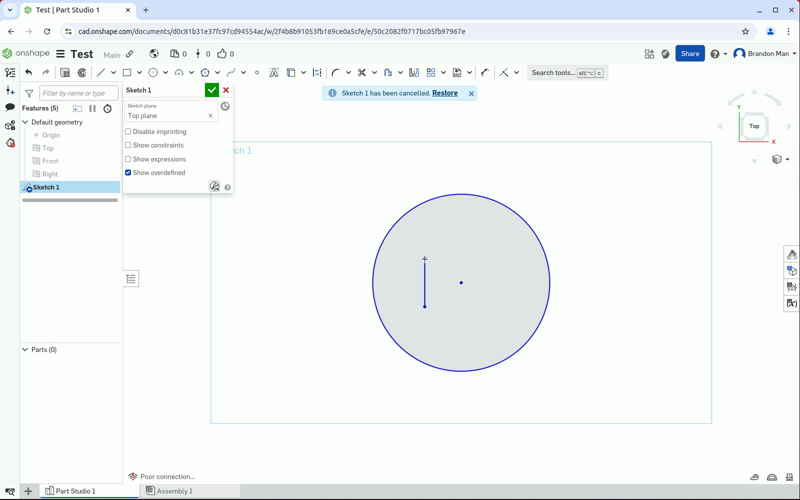
key(a)
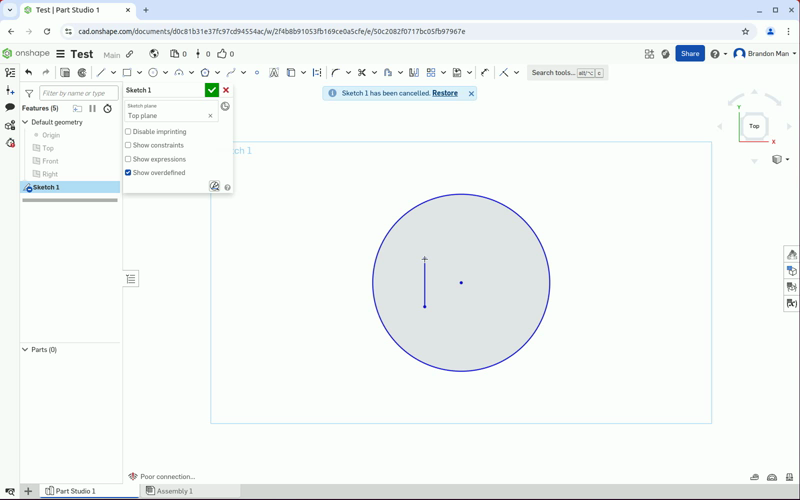
mouse_move(424, 258)
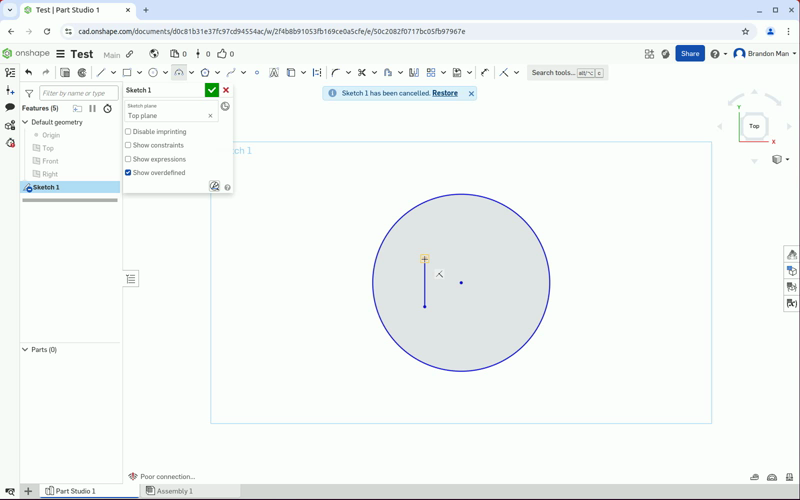
click(424, 258)
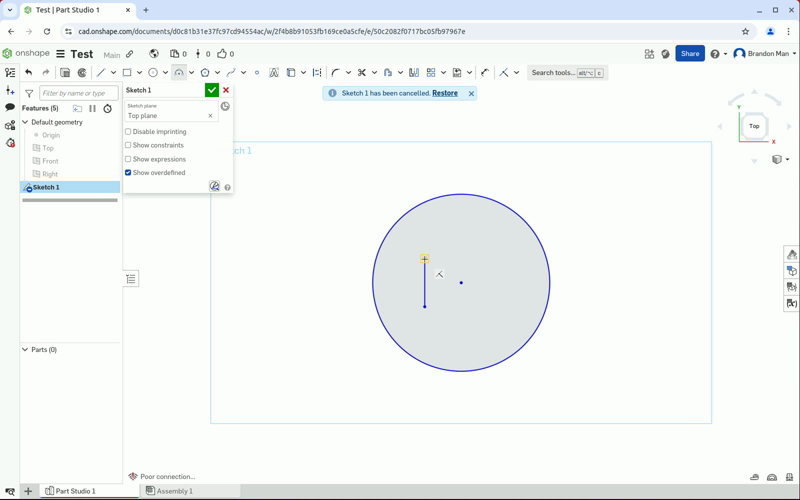
key_down(shift)
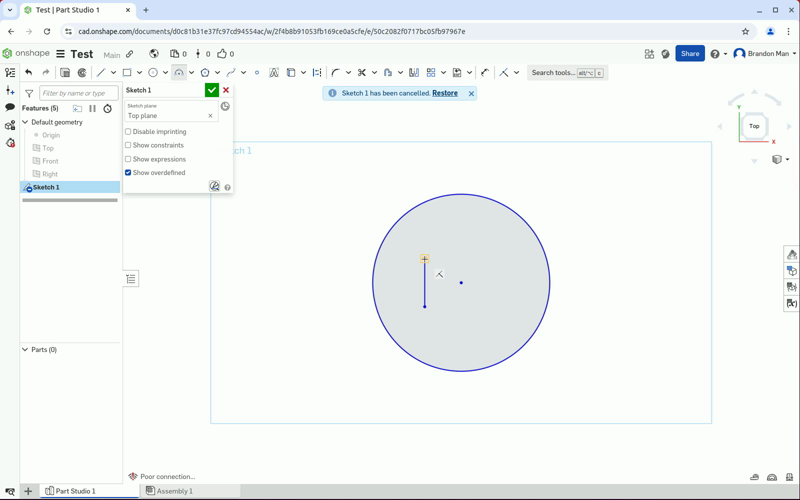
mouse_move(435, 247)
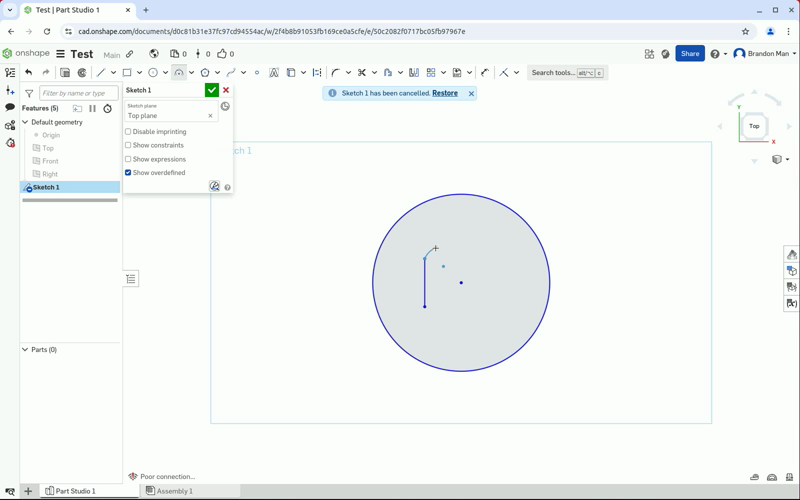
click(435, 247)
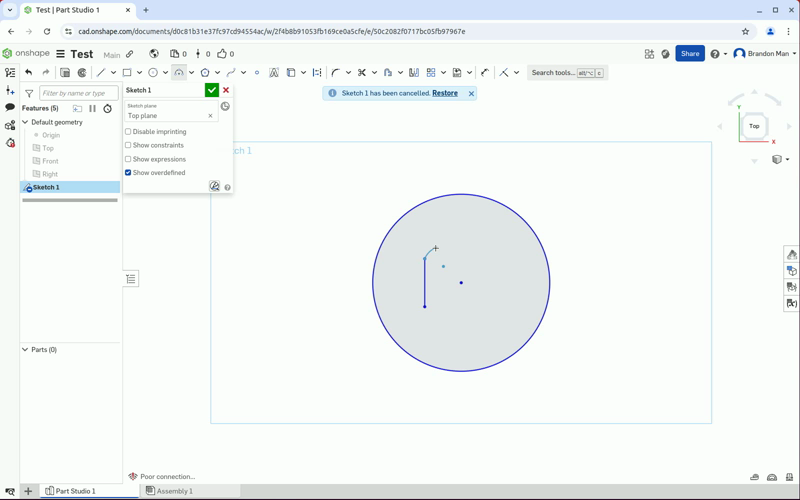
mouse_move(416, 240)
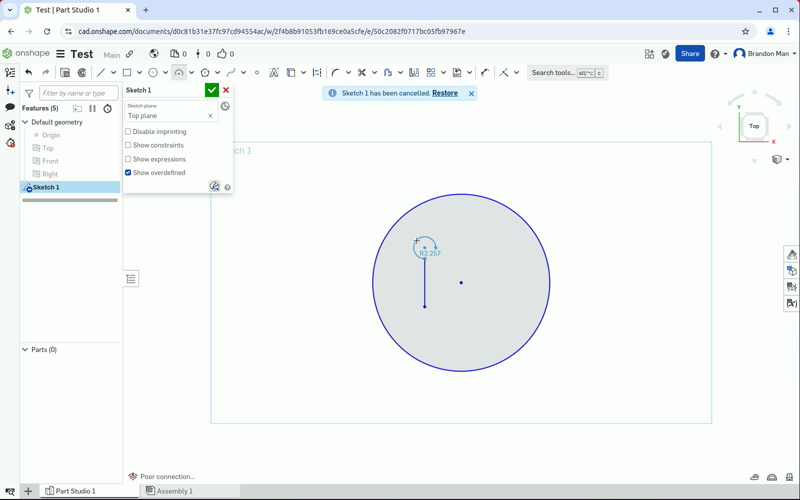
click(416, 240)
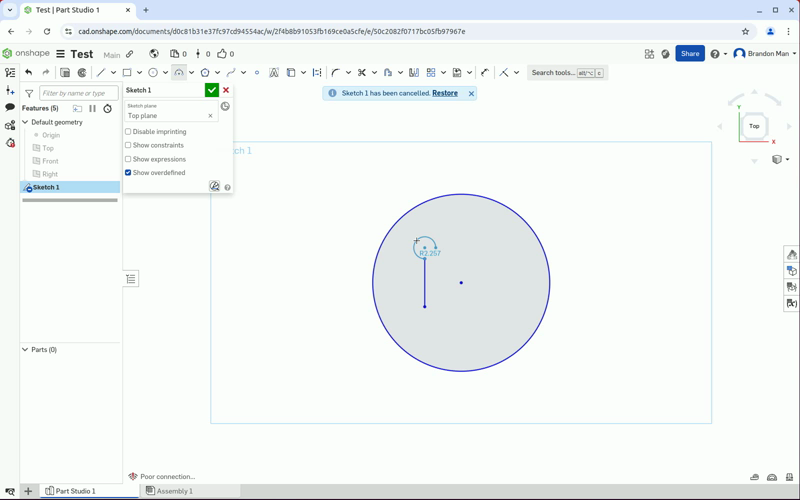
key_up(shift)
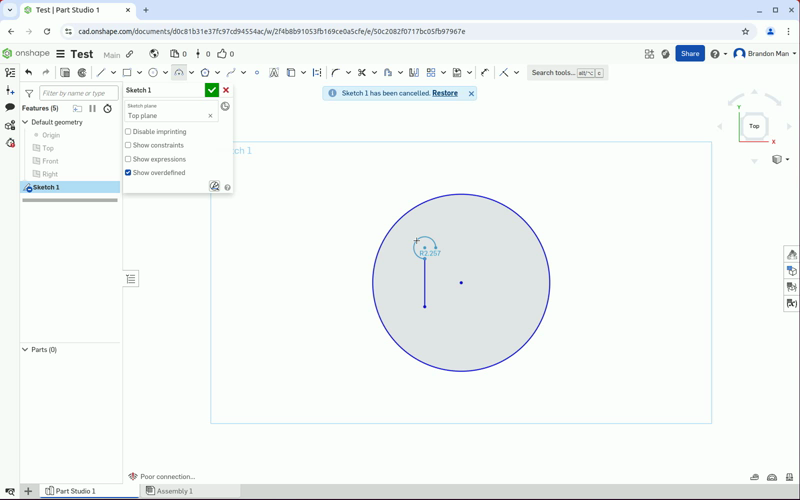
key(esc)
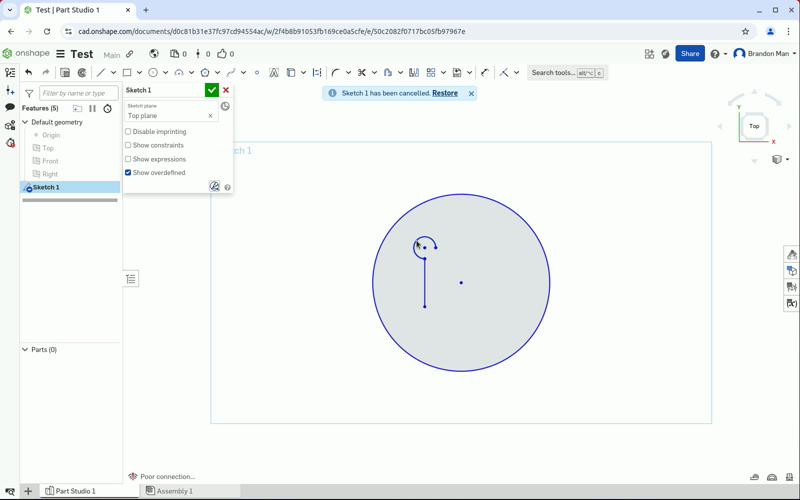
key(l)
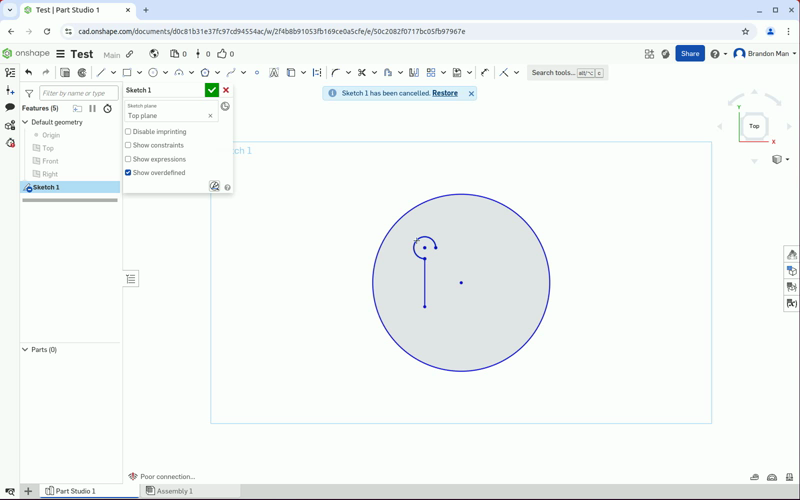
mouse_move(435, 247)
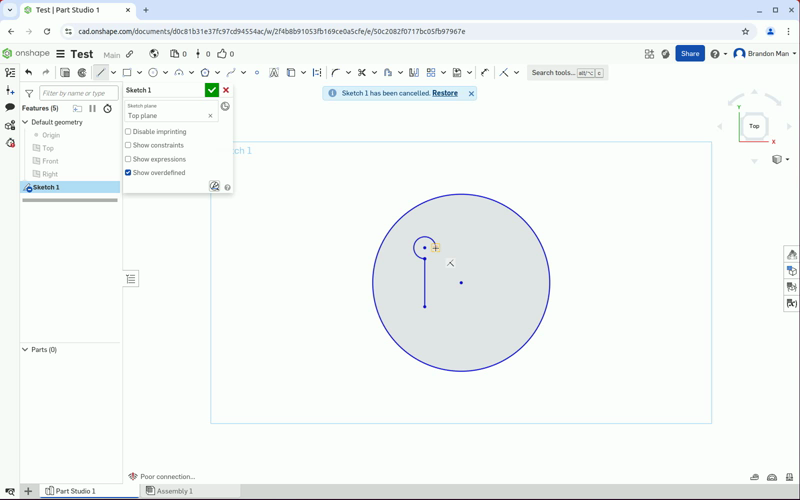
click(435, 247)
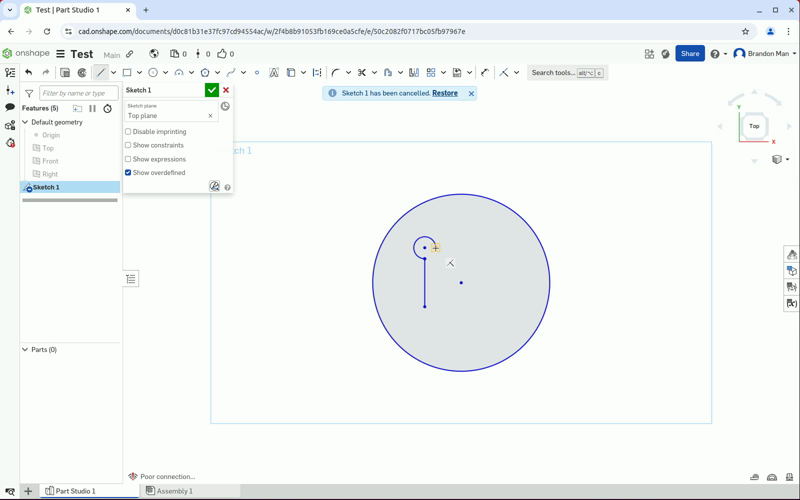
key_down(shift)
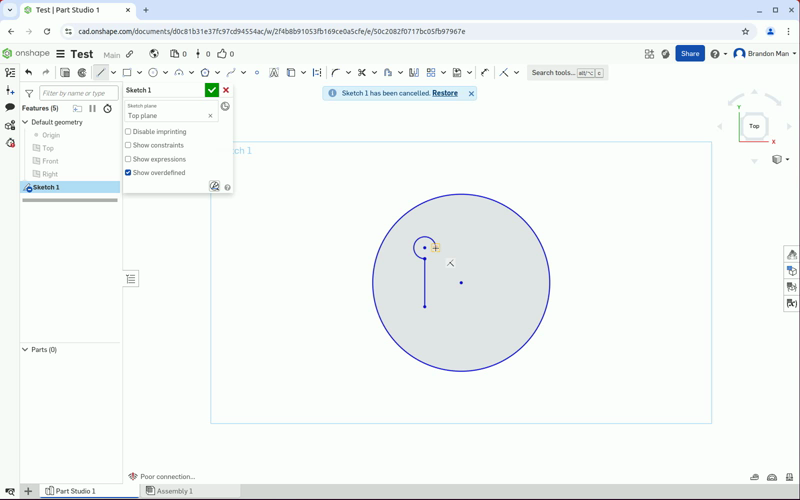
mouse_move(465, 247)
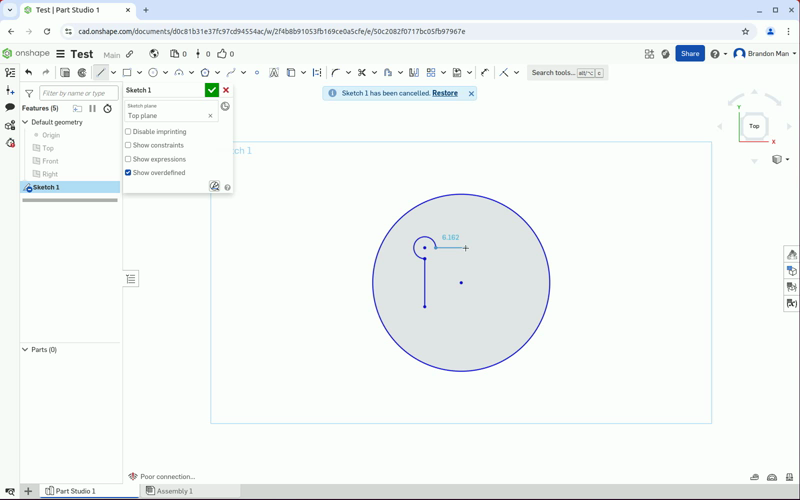
mouse_move(485, 247)
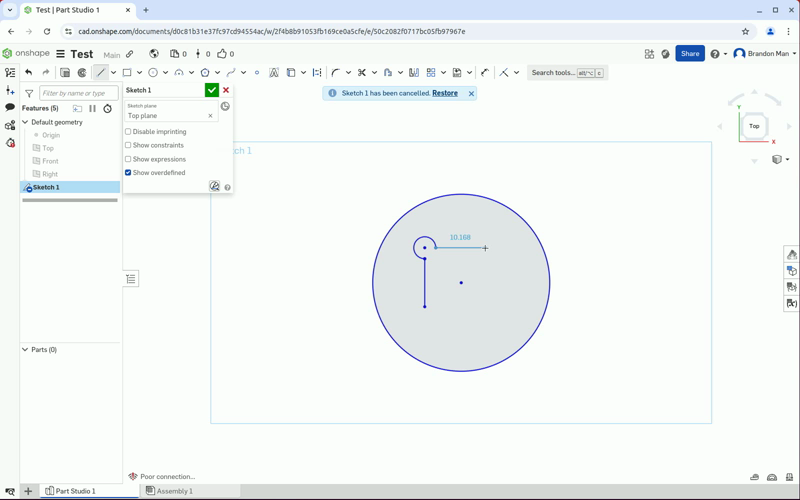
click(485, 247)
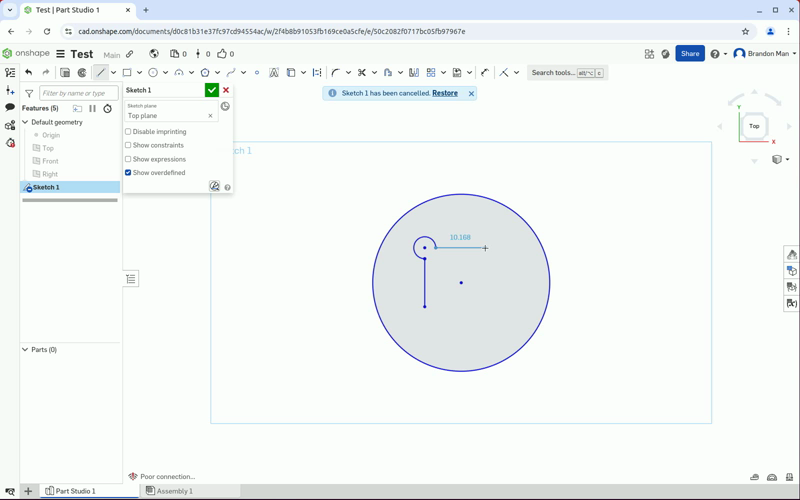
key_up(shift)
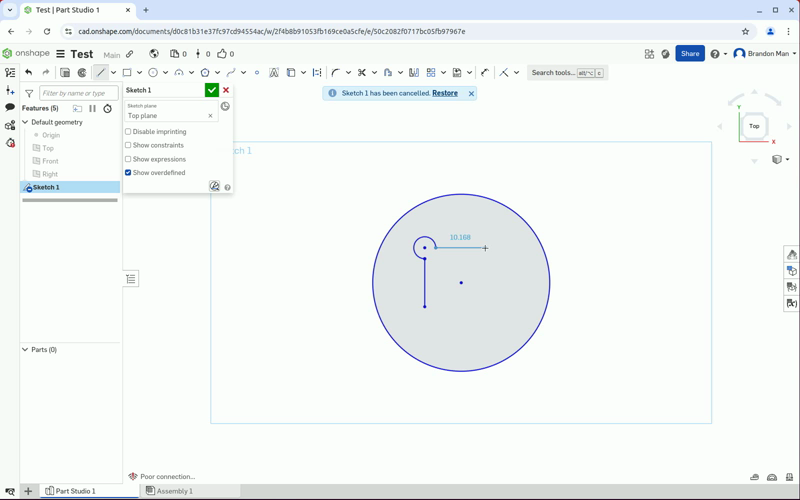
key(esc)
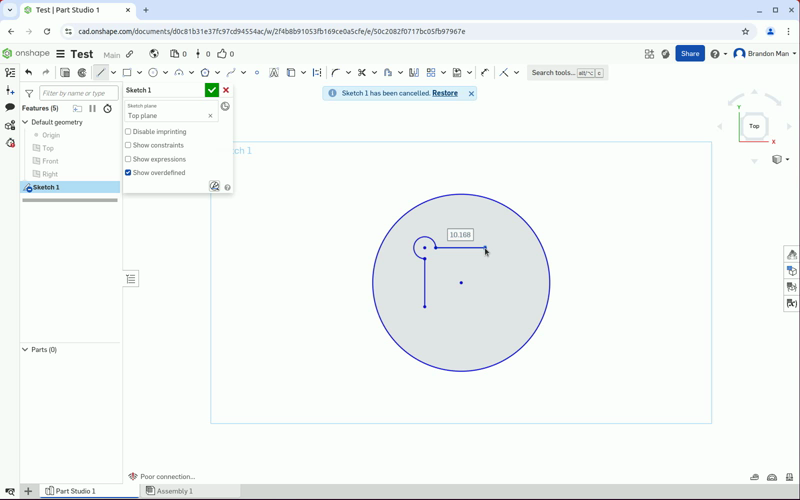
key(a)
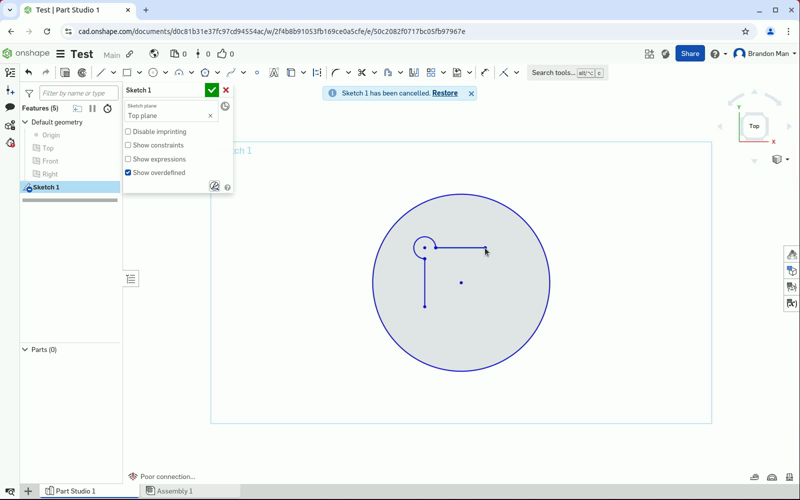
mouse_move(485, 247)
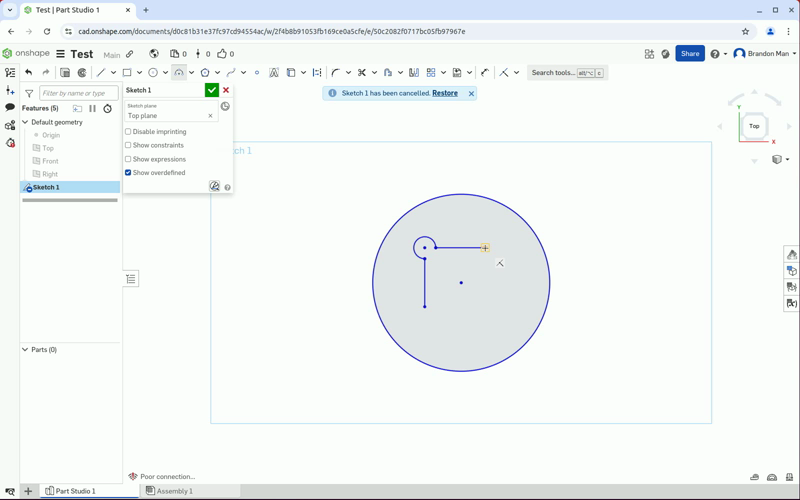
click(485, 247)
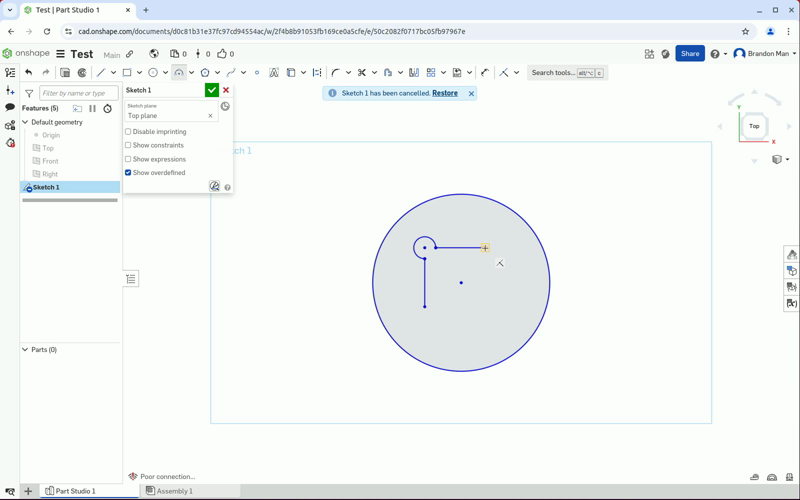
key_down(shift)
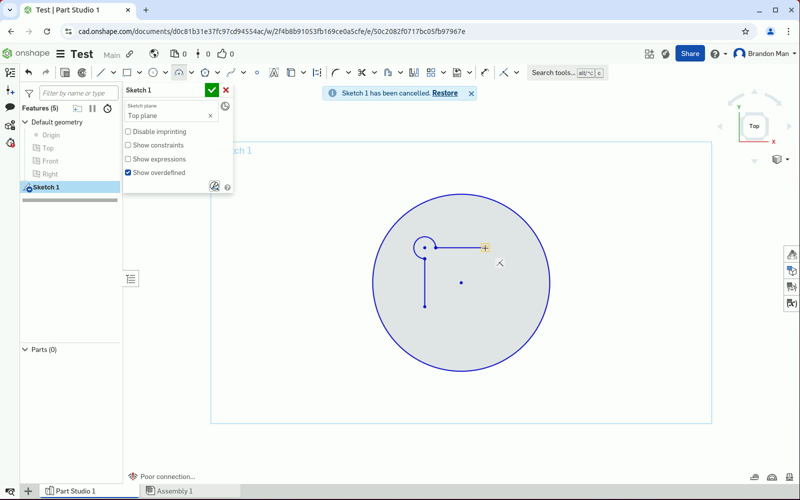
mouse_move(494, 258)
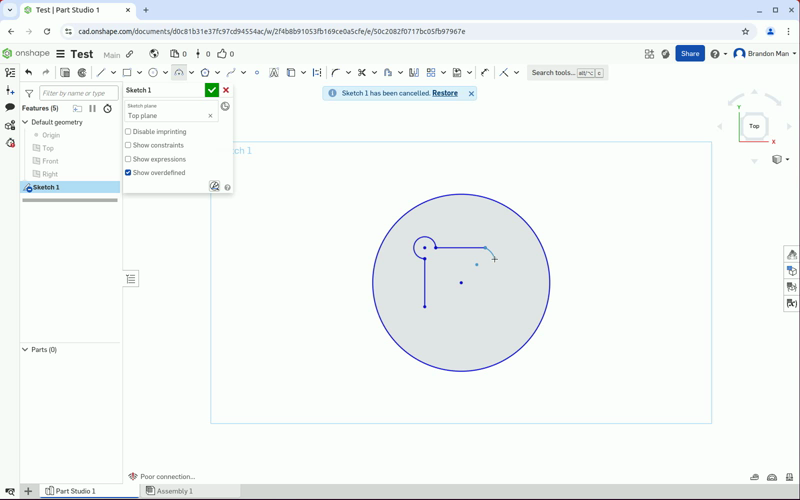
click(494, 258)
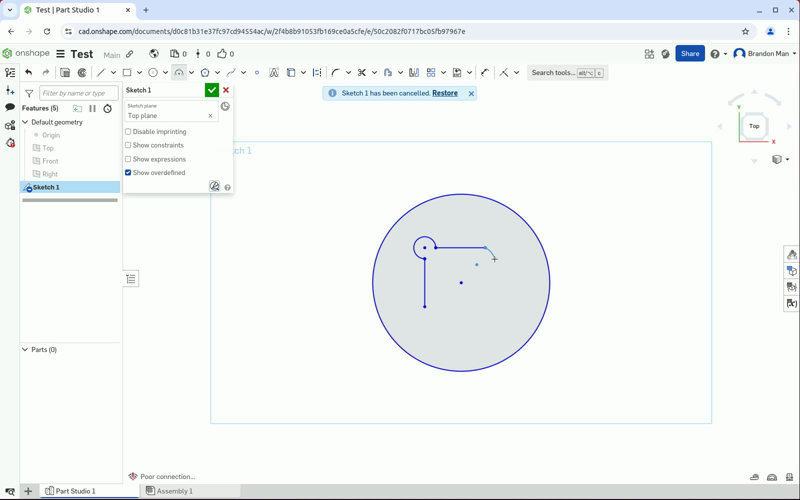
mouse_move(503, 242)
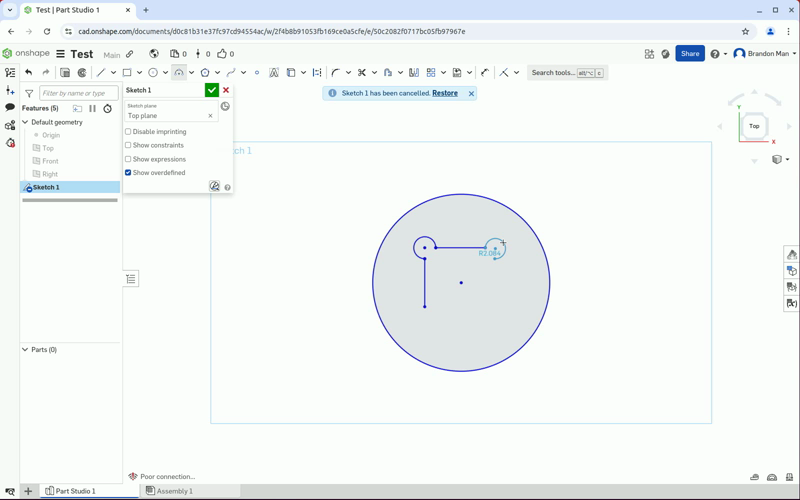
click(503, 242)
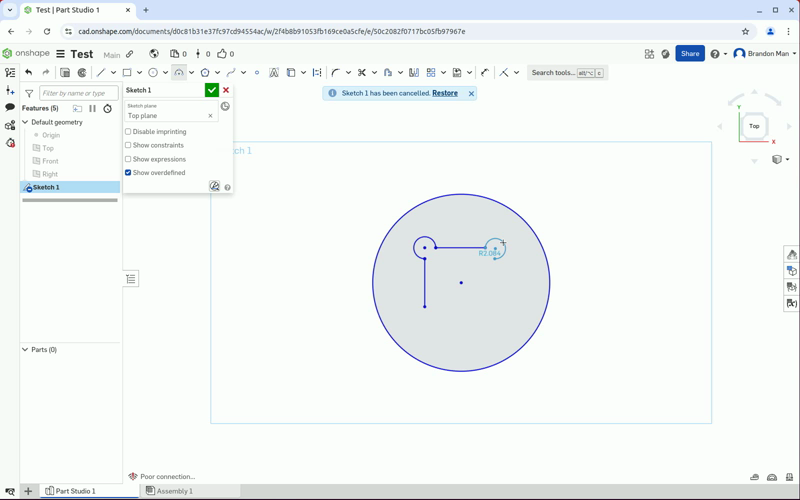
key_up(shift)
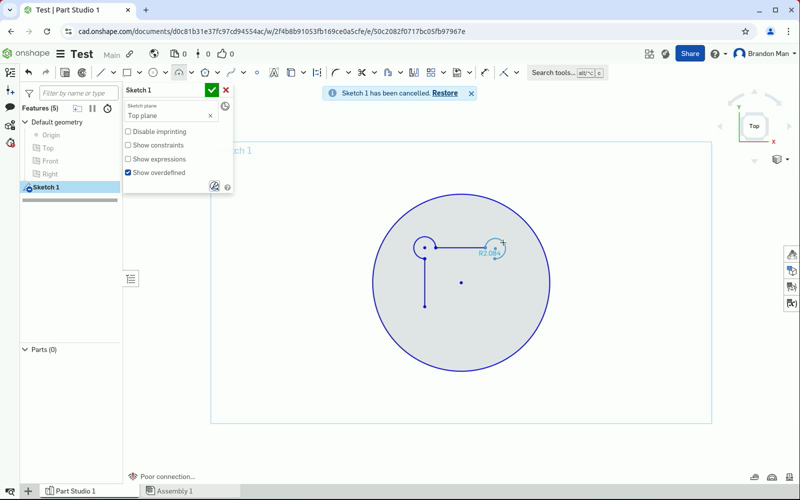
key(esc)
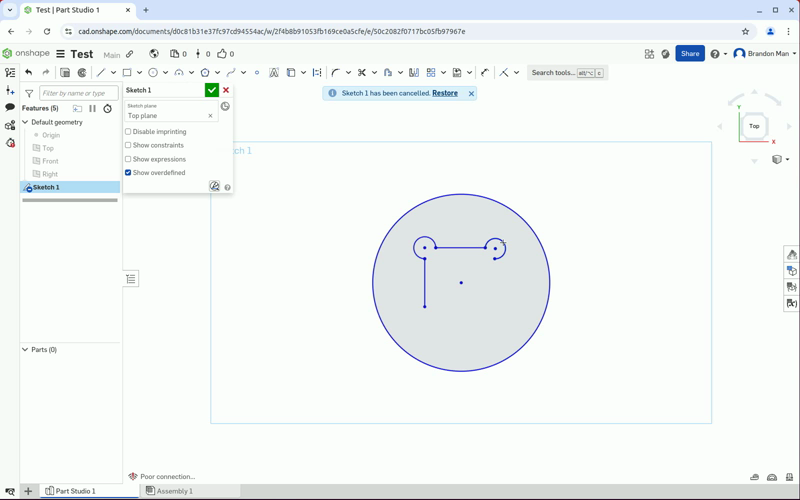
key(l)
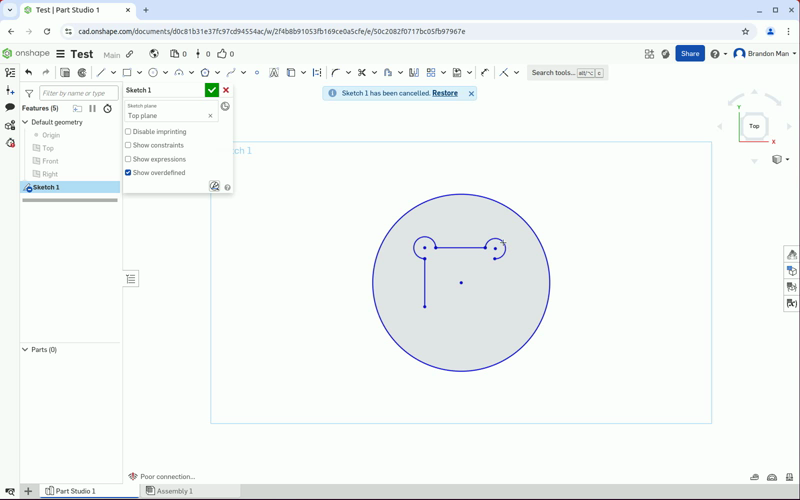
mouse_move(494, 258)
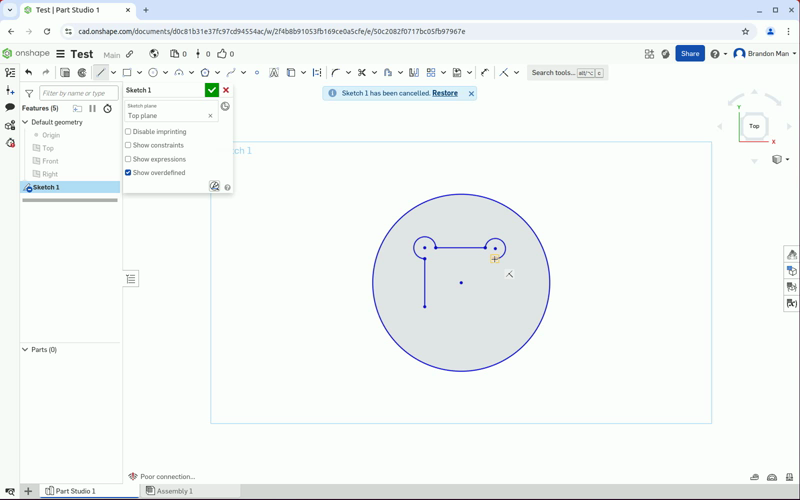
click(494, 258)
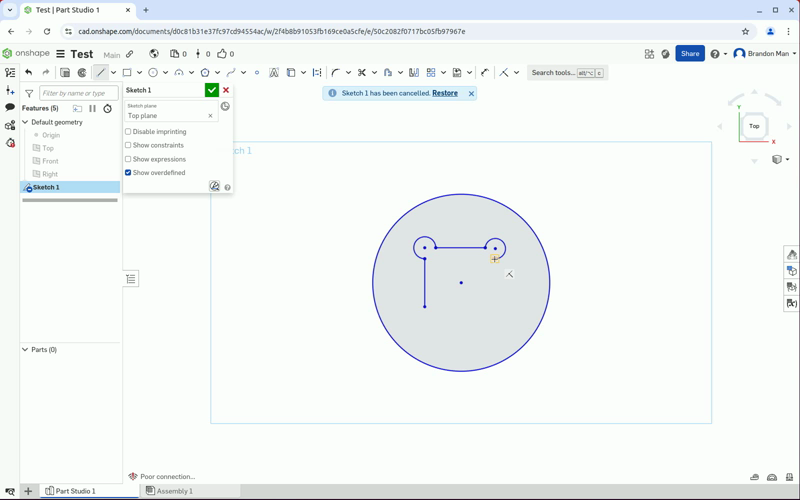
key_down(shift)
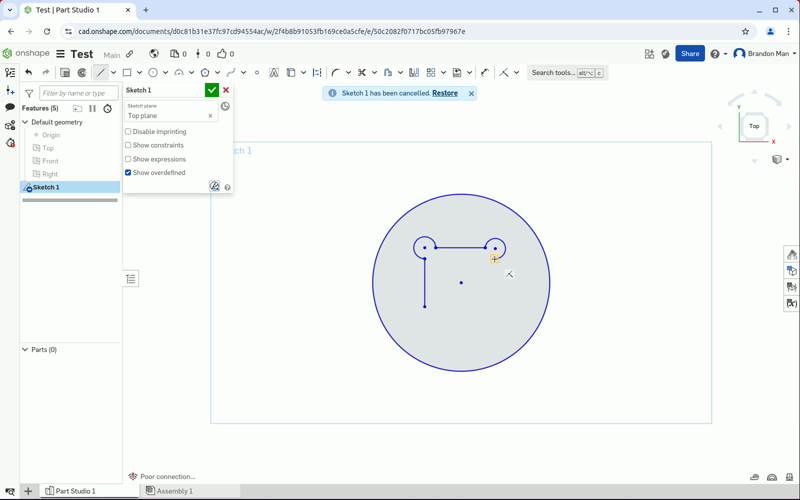
mouse_move(524, 258)
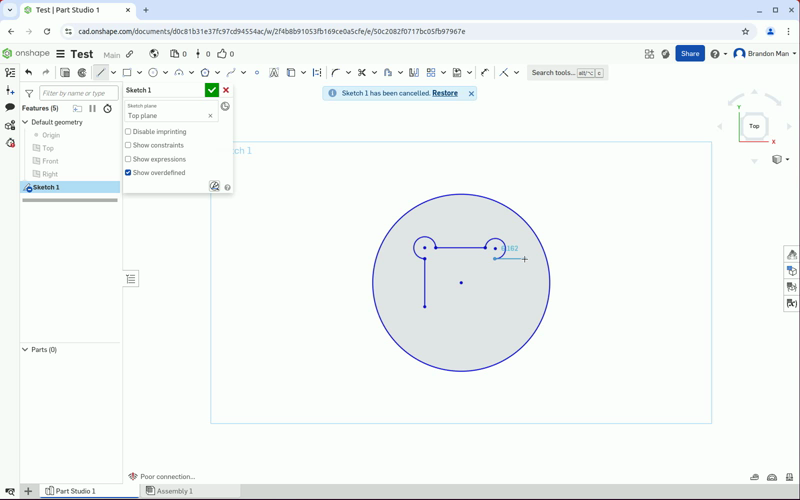
mouse_move(494, 306)
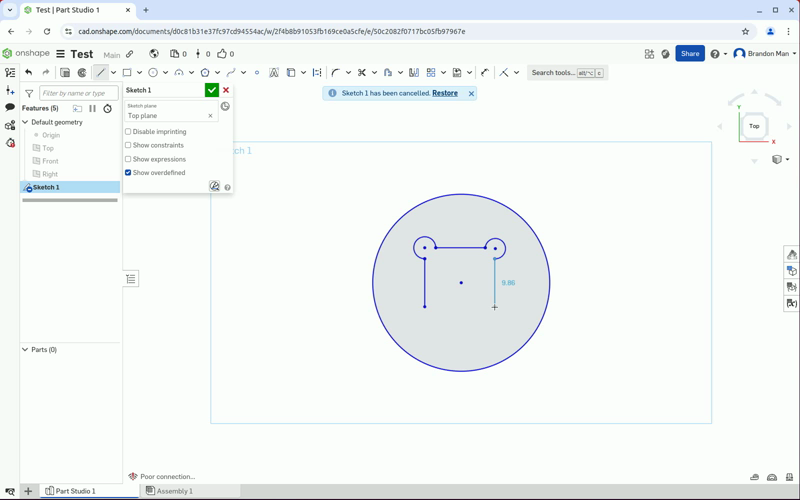
click(494, 306)
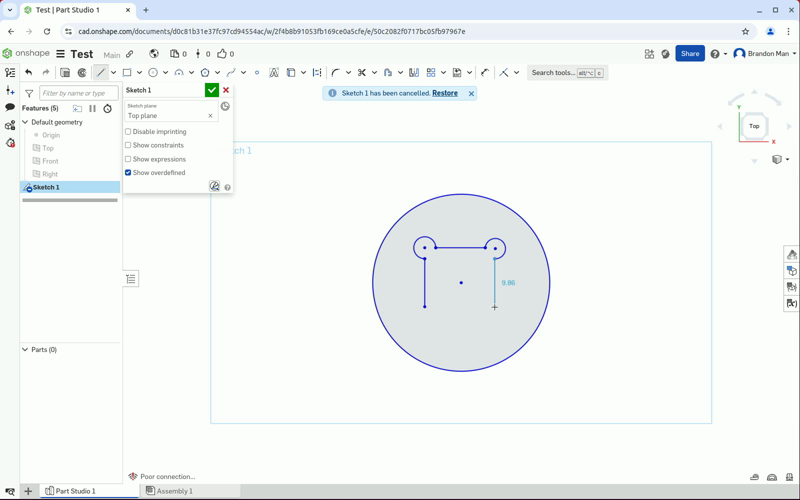
key_up(shift)
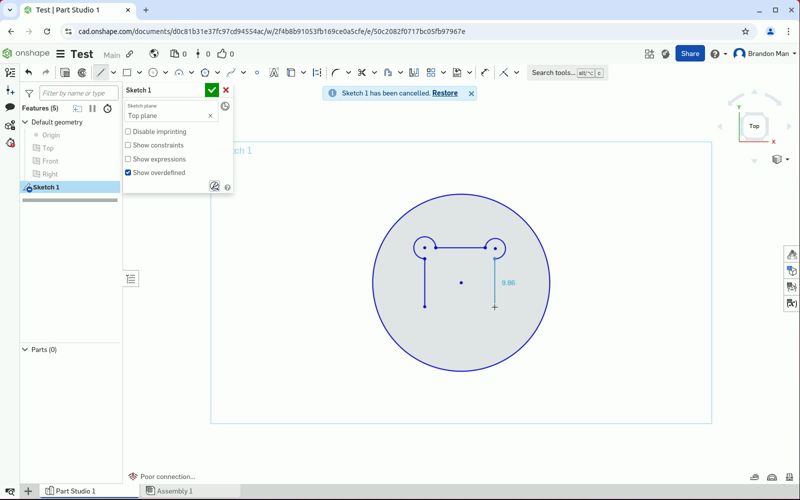
key(esc)
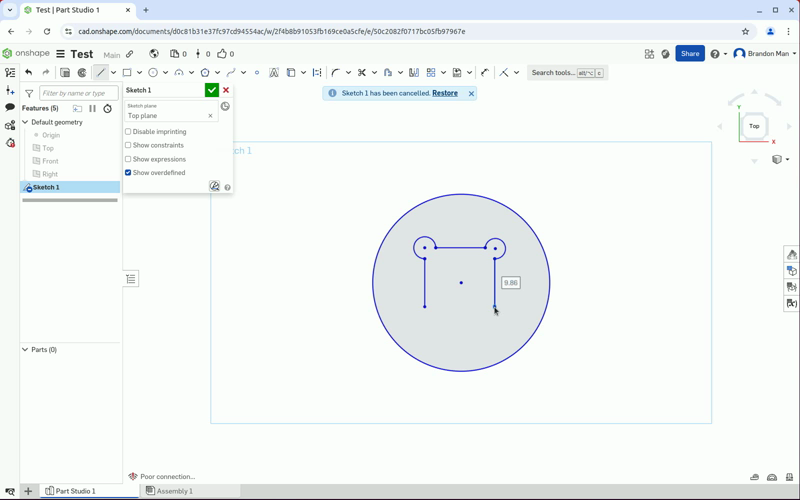
key(a)
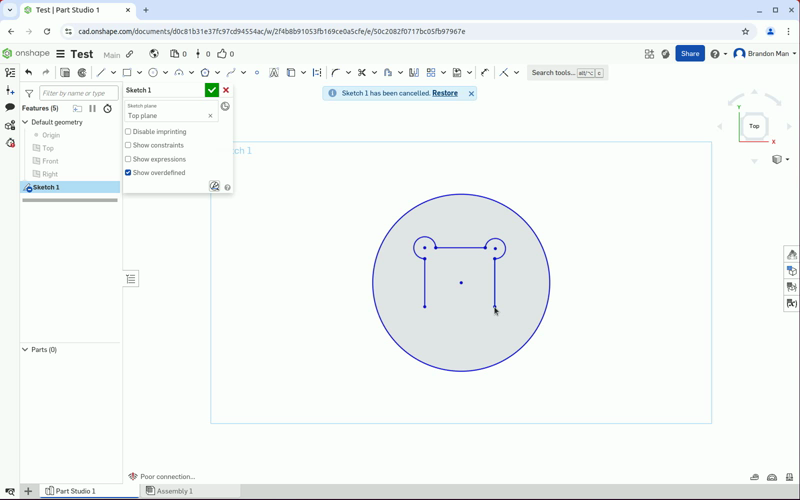
mouse_move(494, 306)
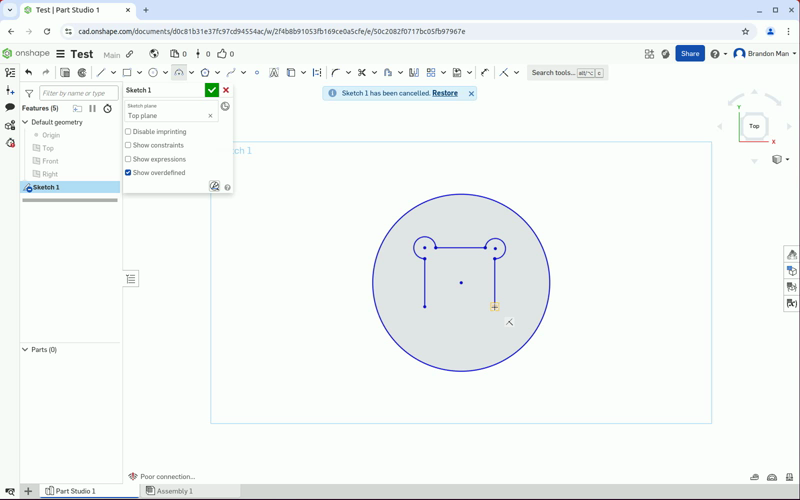
click(494, 306)
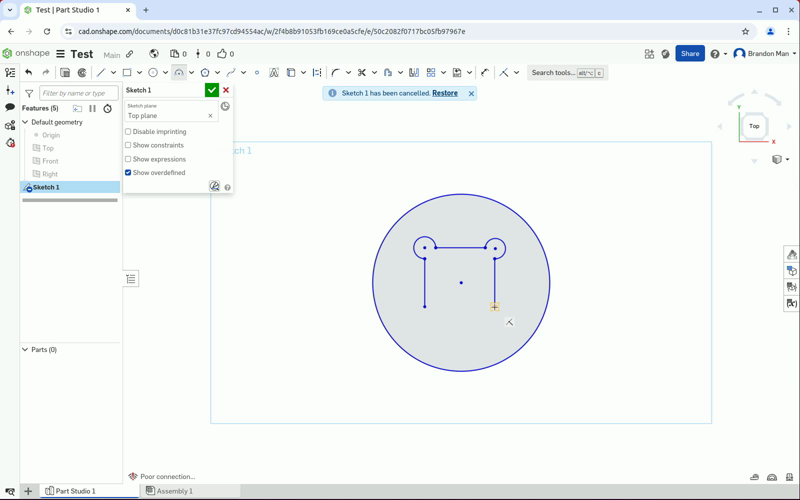
key_down(shift)
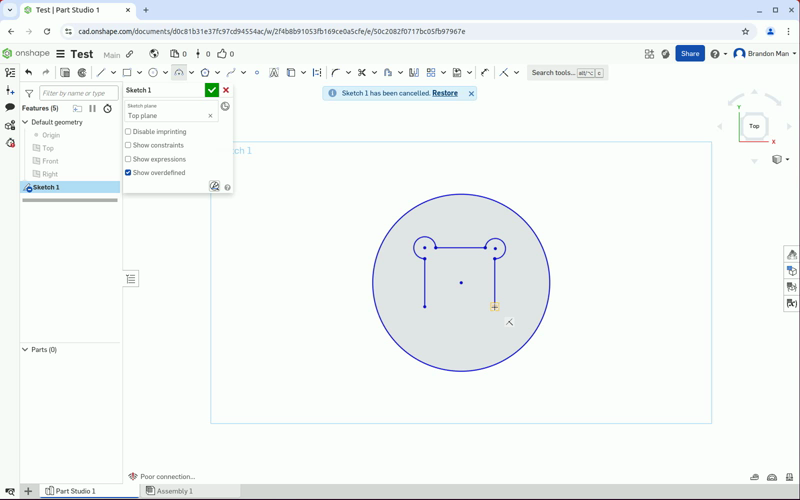
mouse_move(485, 318)
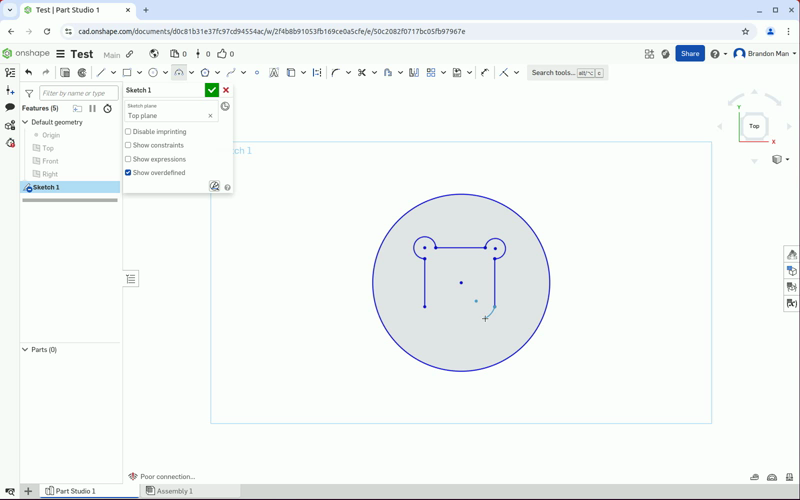
click(485, 318)
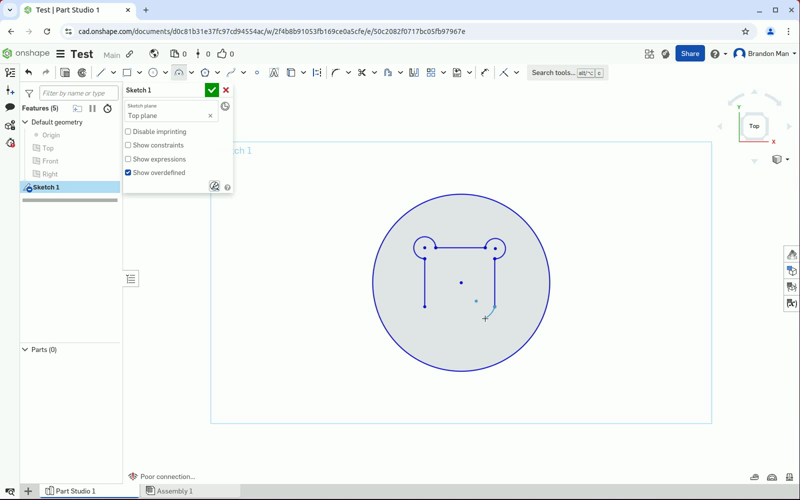
mouse_move(503, 323)
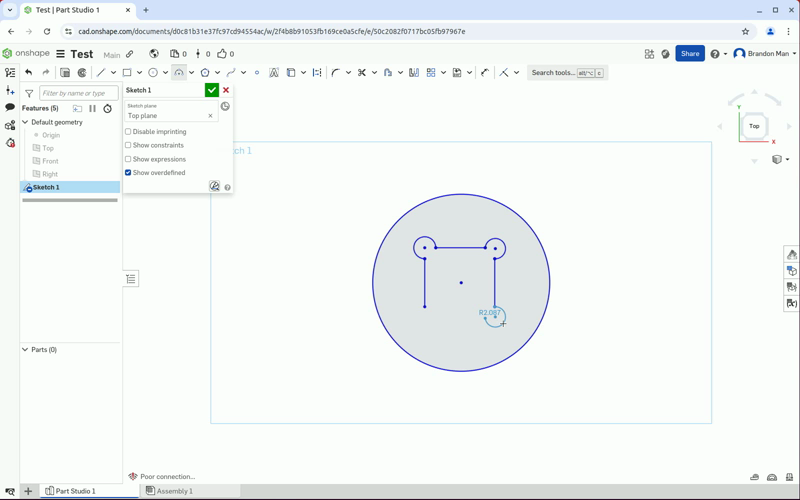
click(503, 323)
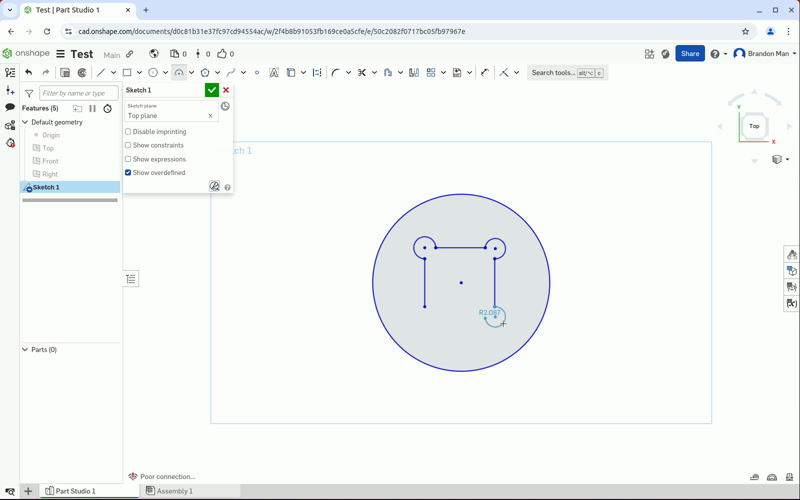
key_up(shift)
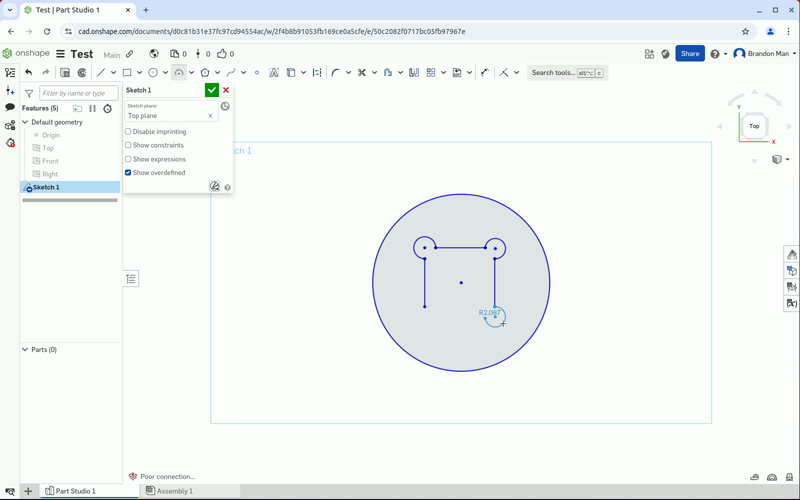
key(esc)
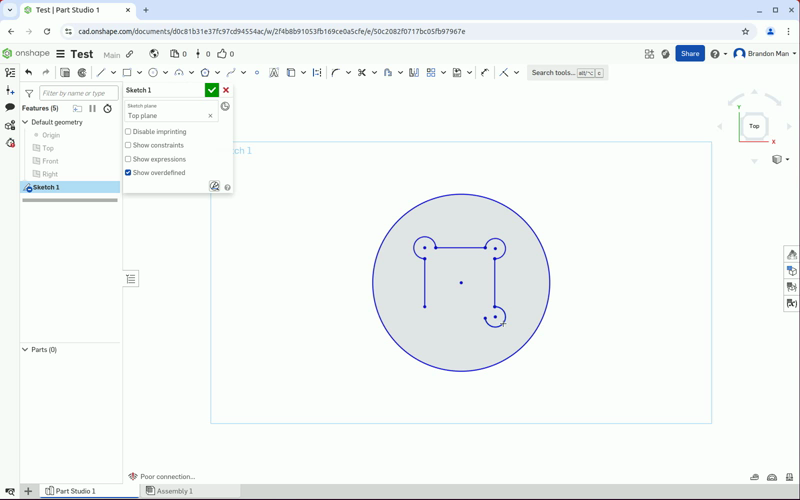
key(l)
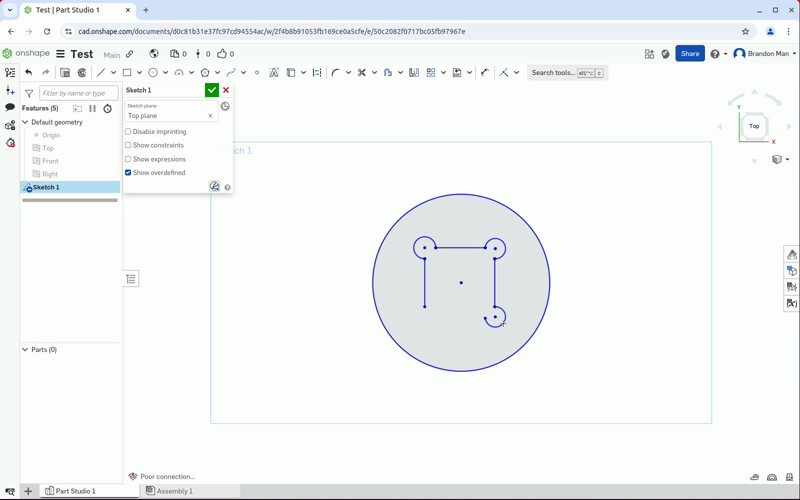
mouse_move(485, 318)
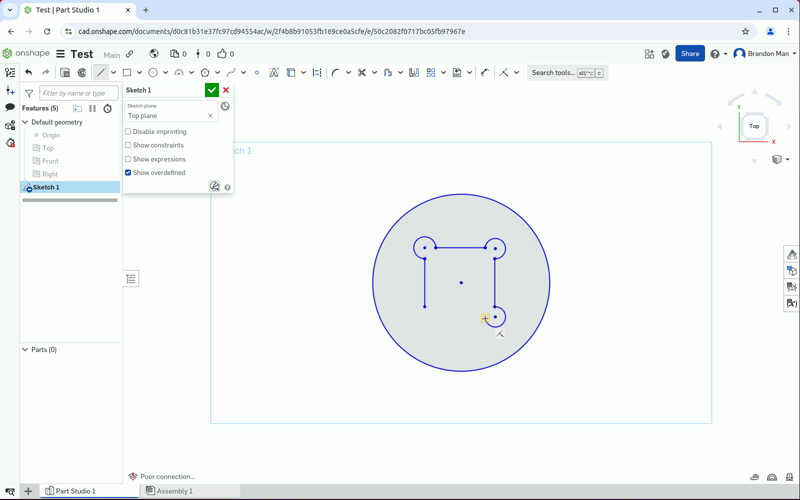
click(485, 318)
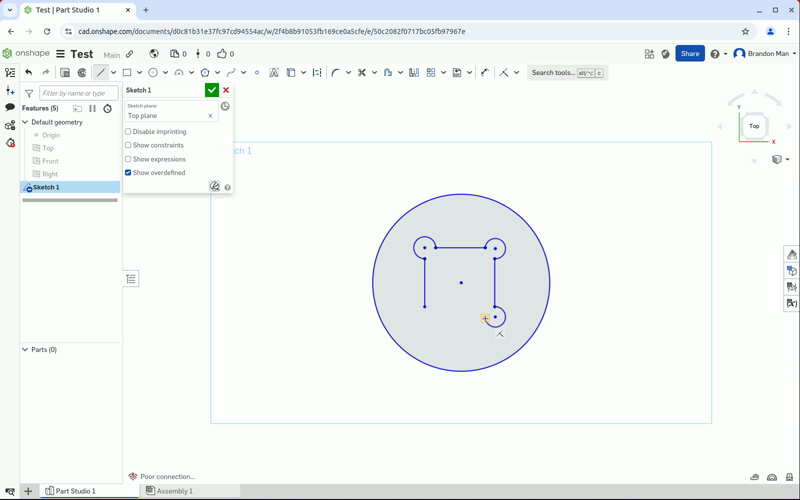
key_down(shift)
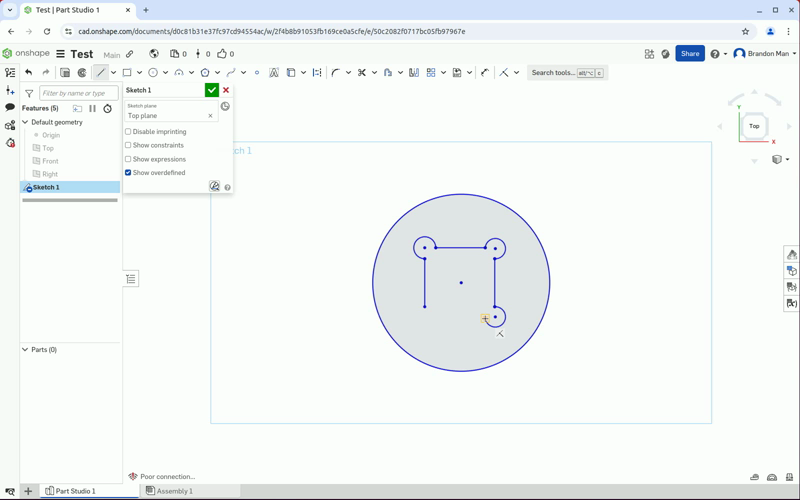
mouse_move(515, 318)
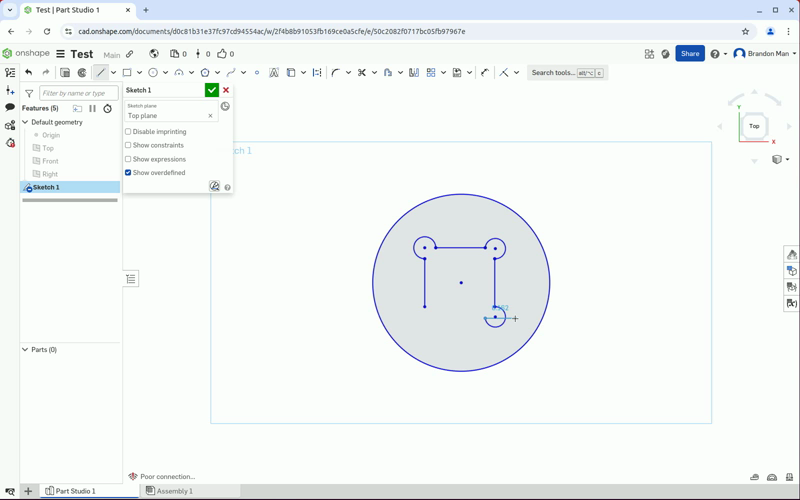
mouse_move(435, 318)
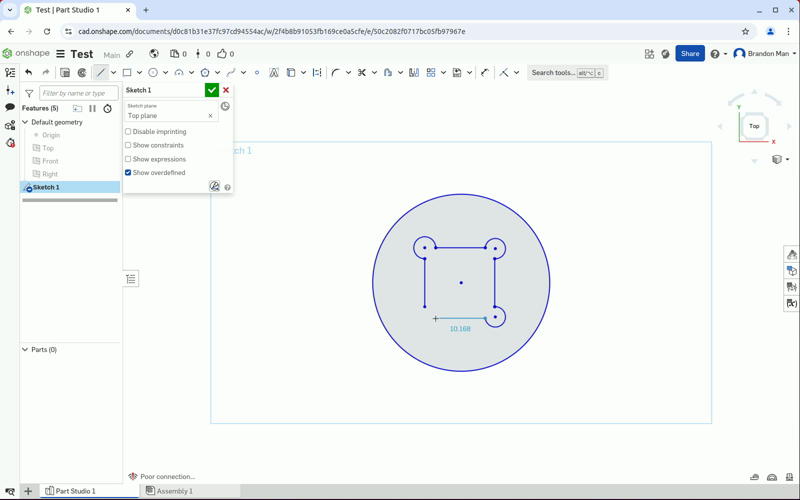
click(435, 318)
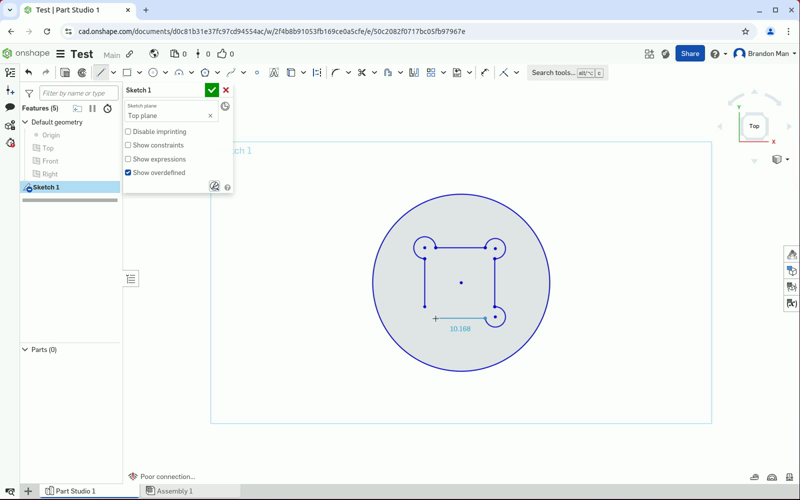
key_up(shift)
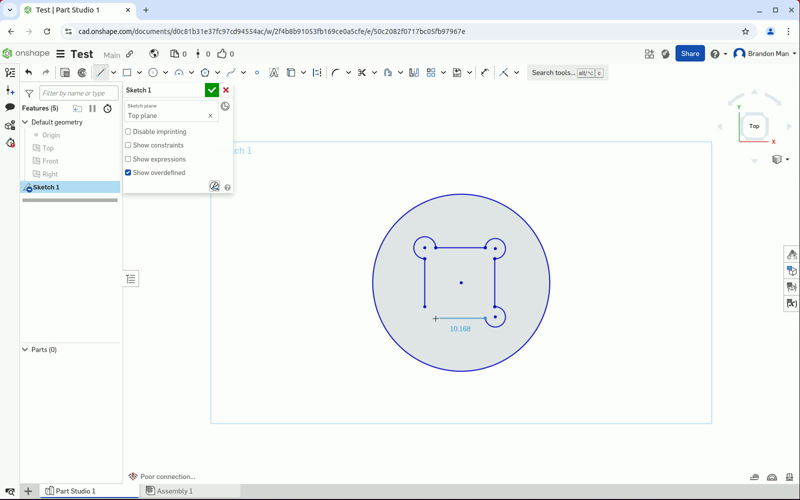
key(esc)
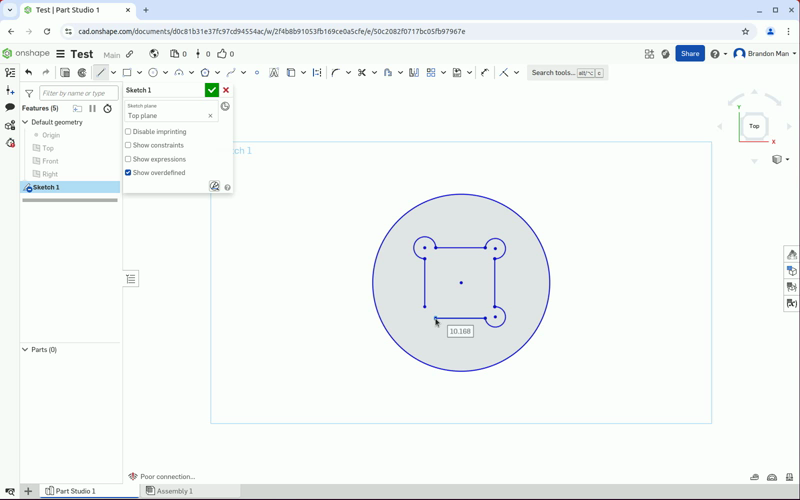
key(a)
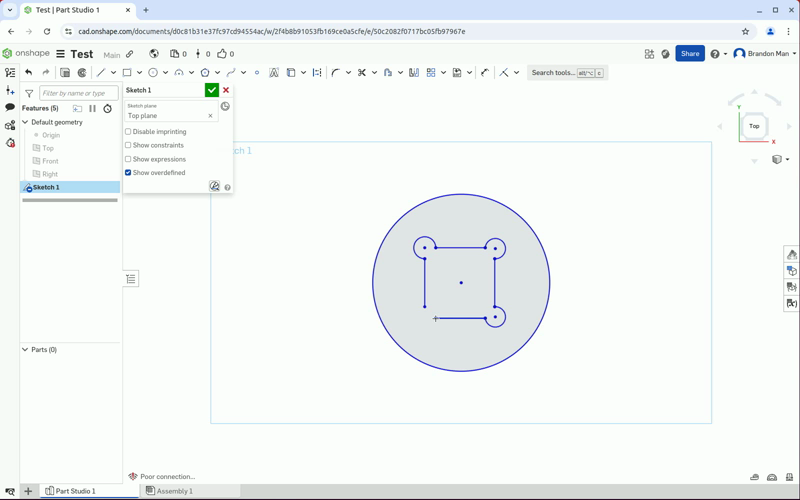
mouse_move(435, 318)
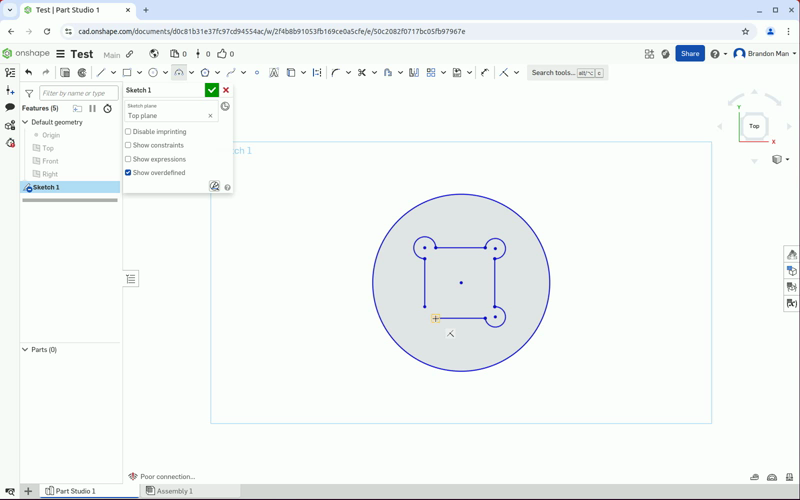
click(435, 318)
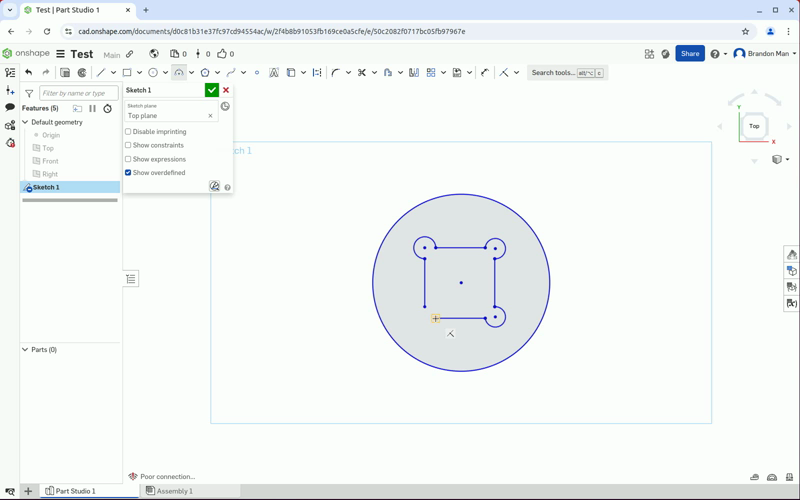
mouse_move(424, 306)
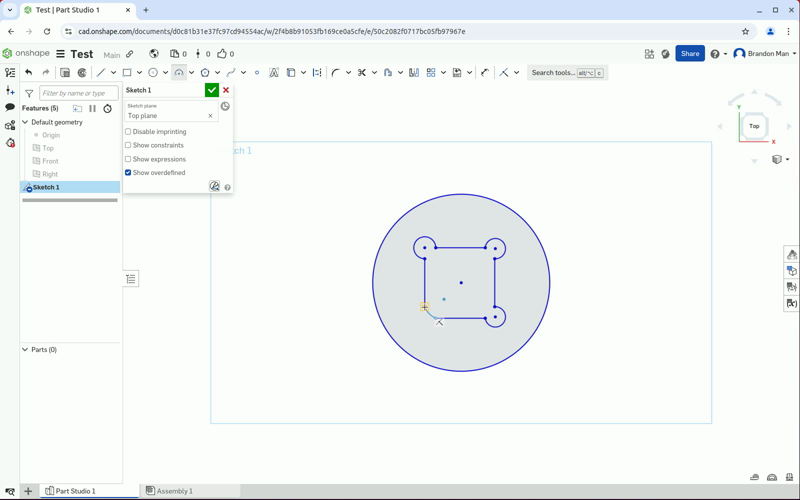
click(424, 306)
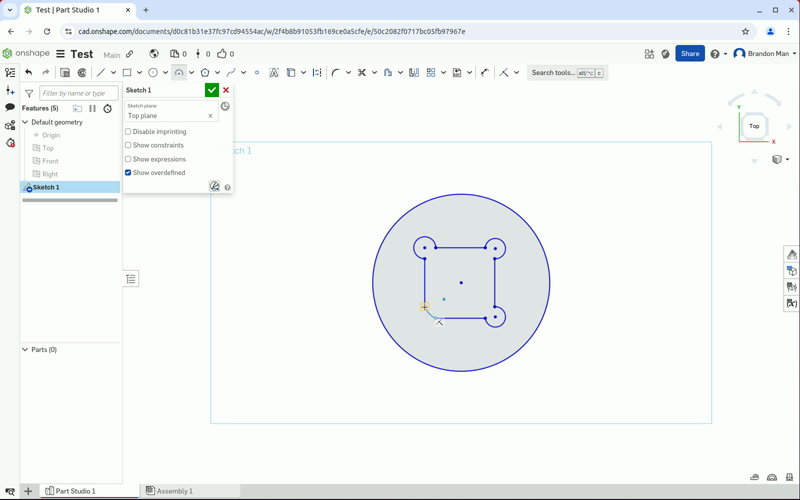
key_down(shift)
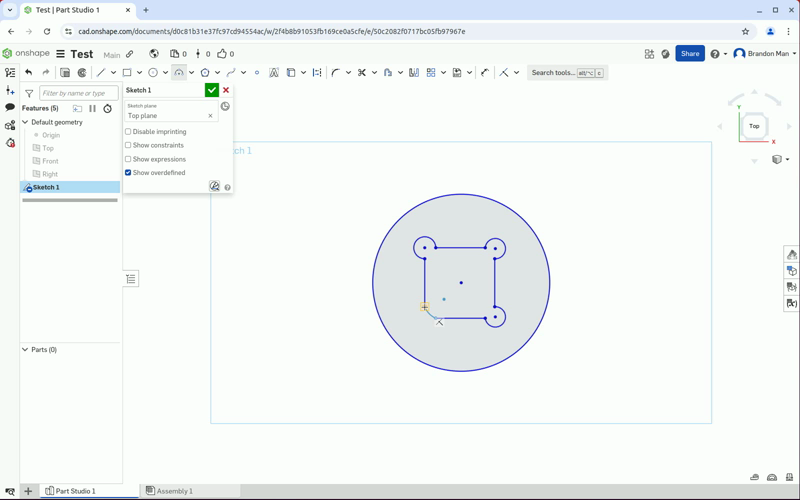
mouse_move(416, 325)
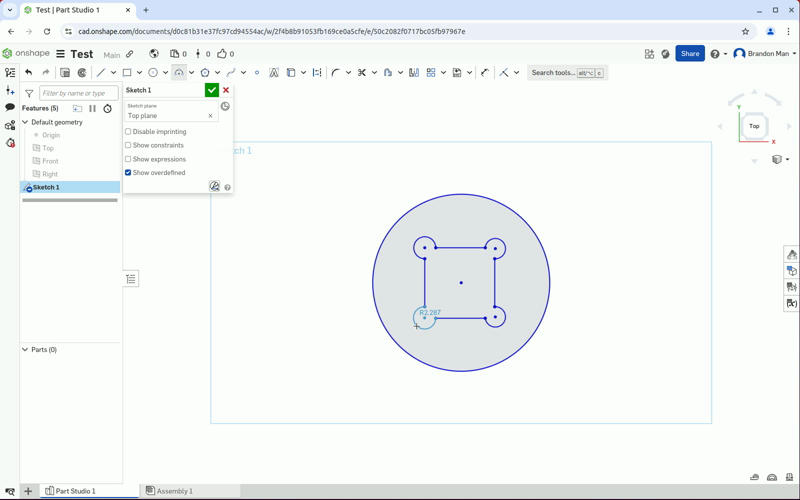
click(416, 325)
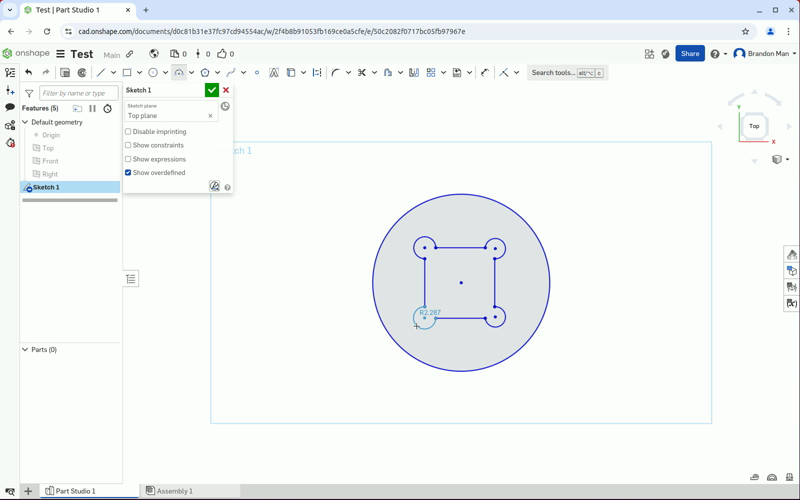
key_up(shift)
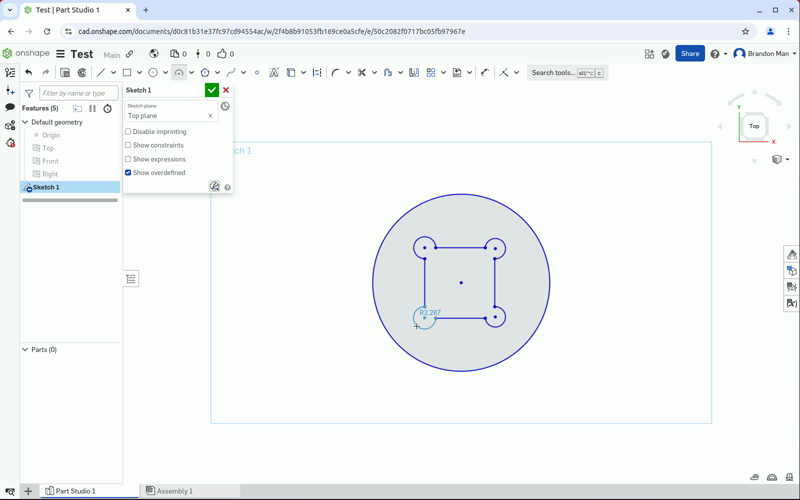
key(esc)
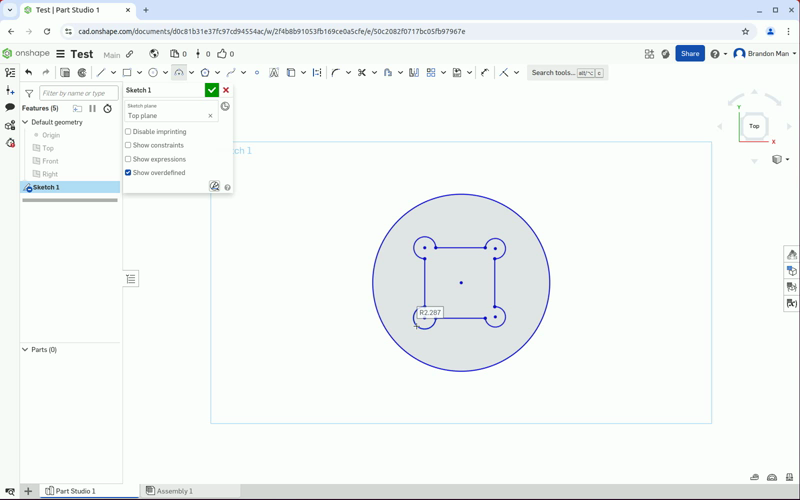
mouse_move(531, 307)
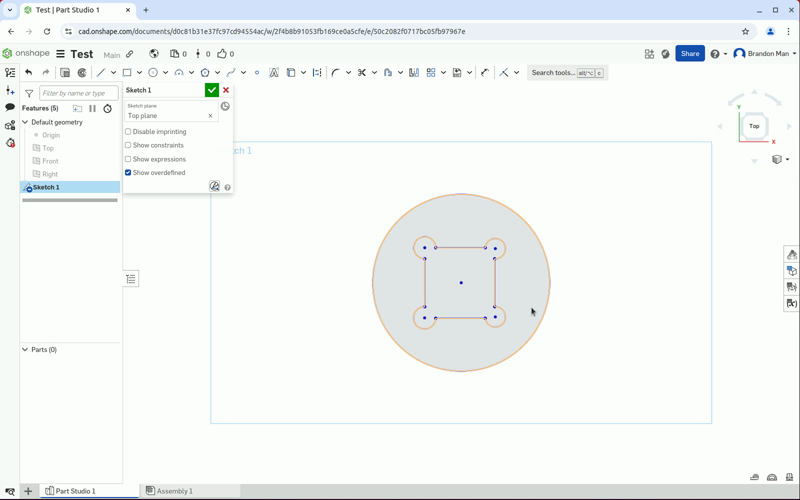
click(531, 307)
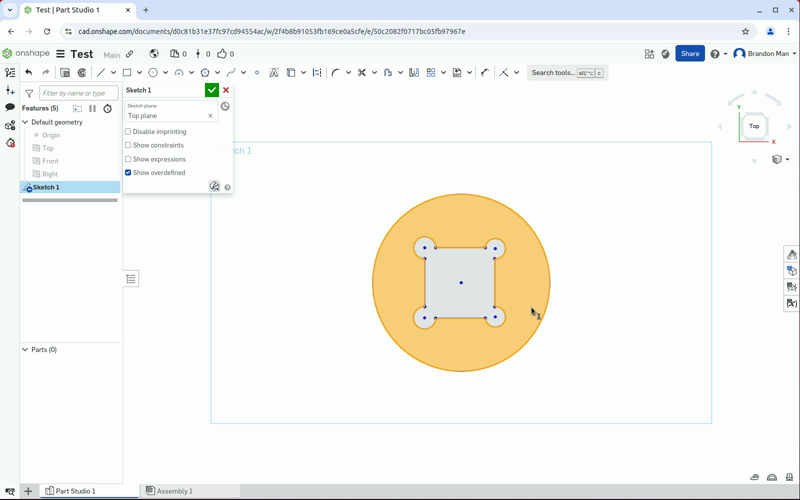
mouse_move(73, 352)
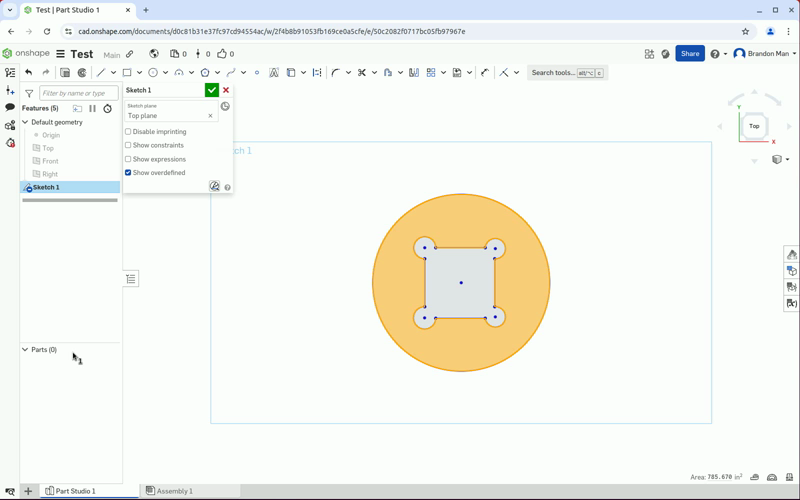
key(shift+y)
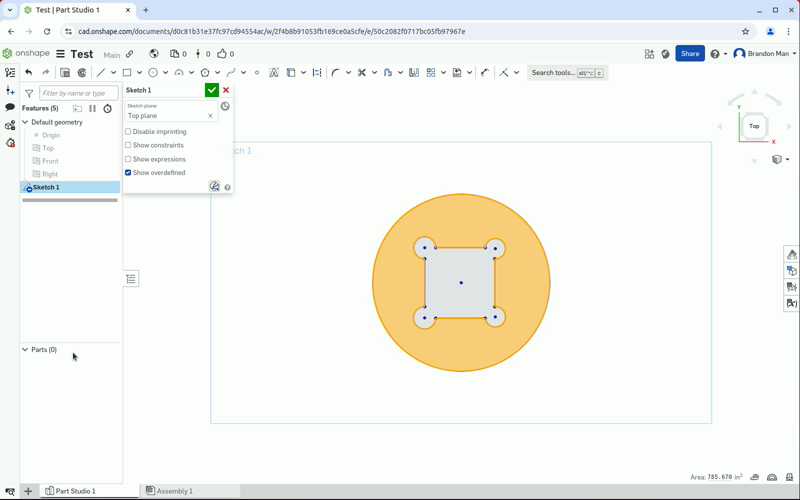
key(shift+e)
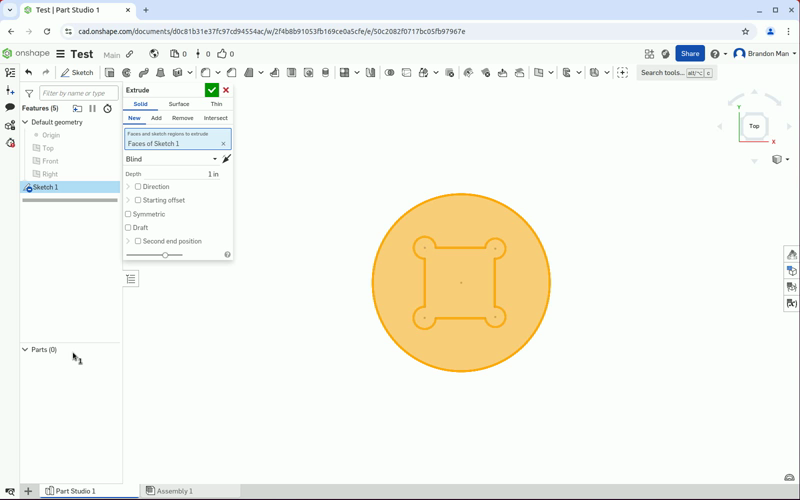
mouse_move(143, 106)
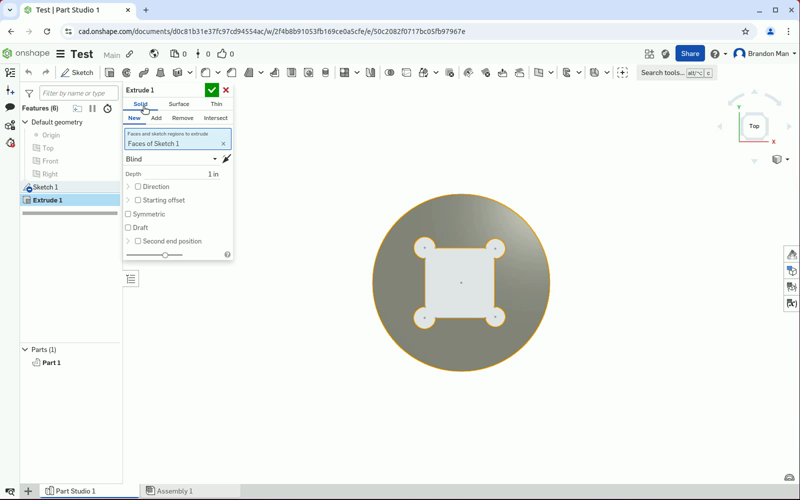
click(143, 106)
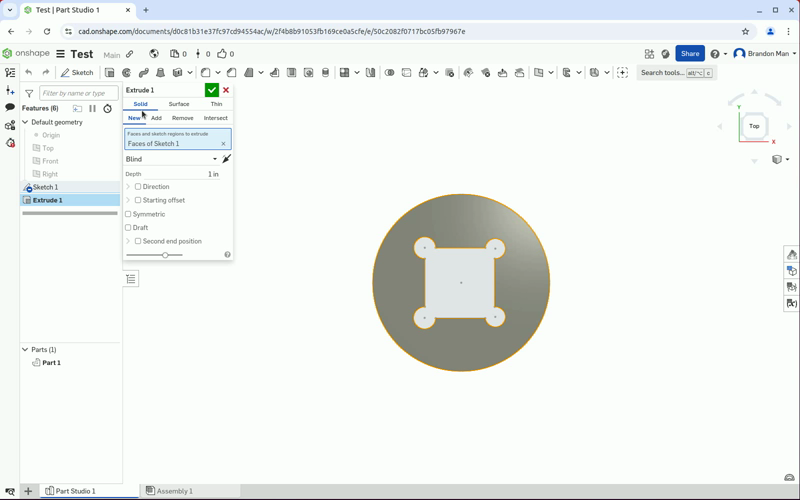
mouse_move(137, 120)
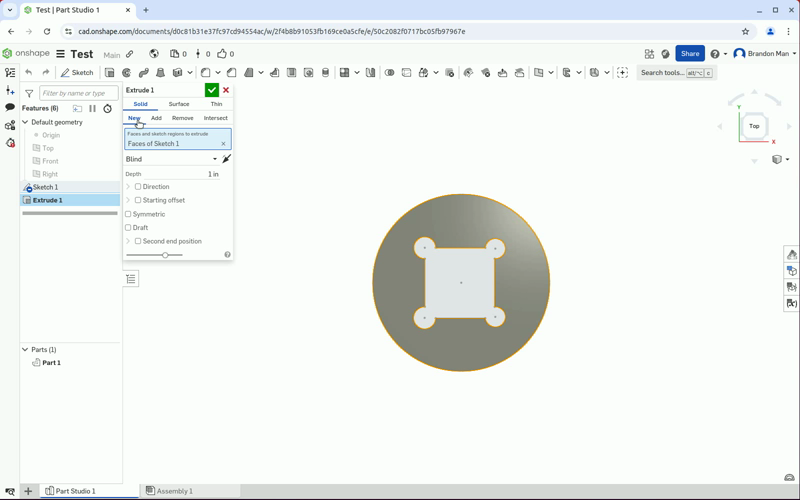
click(137, 120)
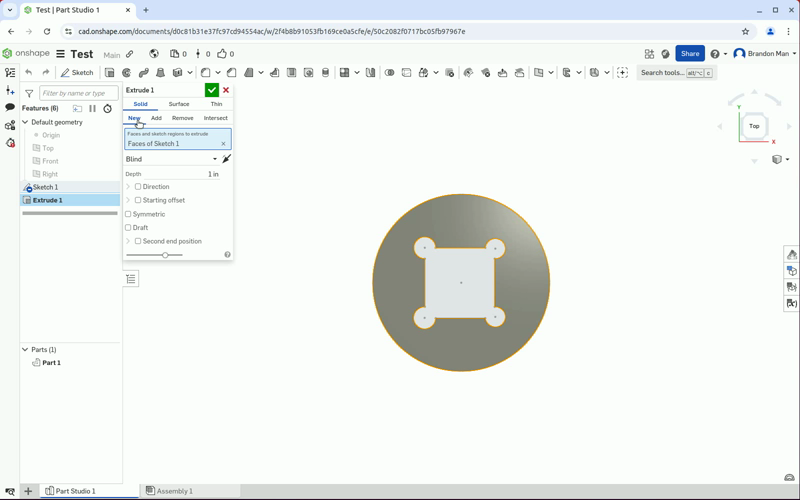
key(tab, 4)
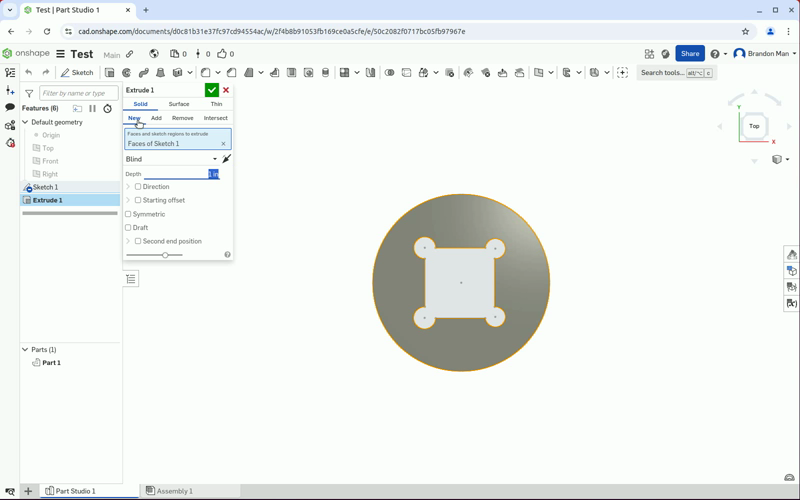
text(23.108)
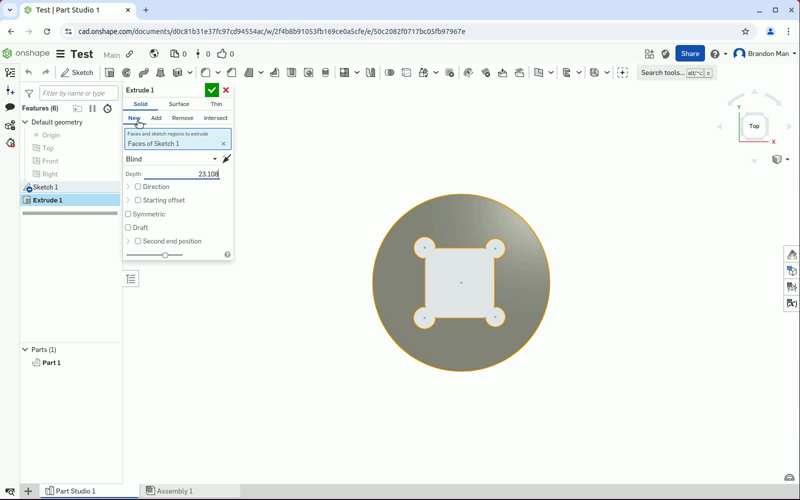
key(enter)
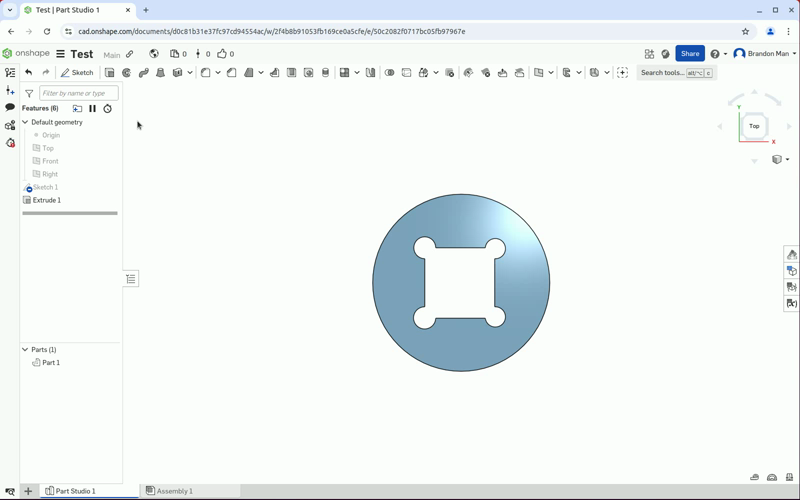
key(shift+h)
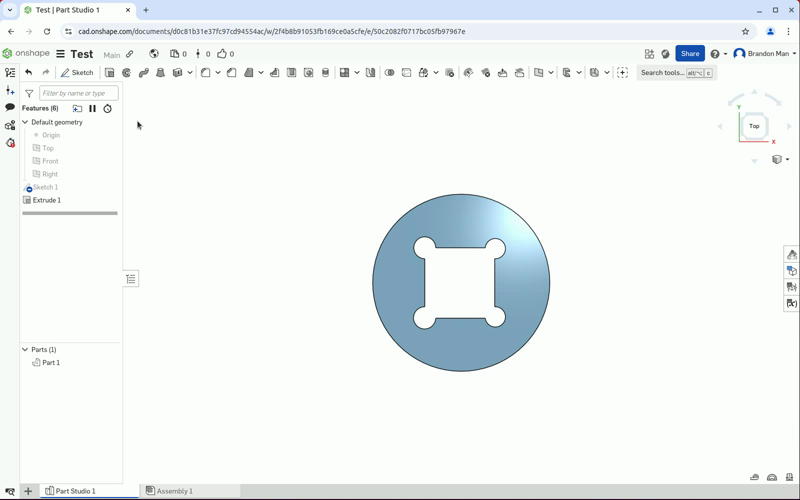
key(shift+h)
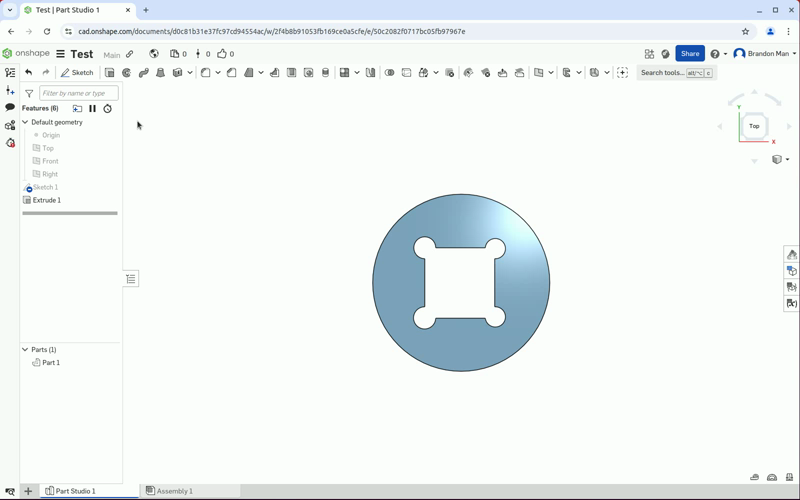
mouse_move(73, 189)
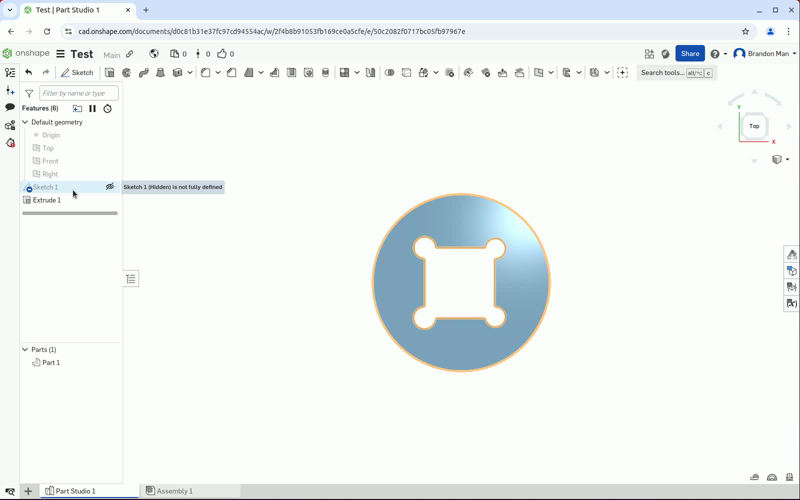
click(73, 189)
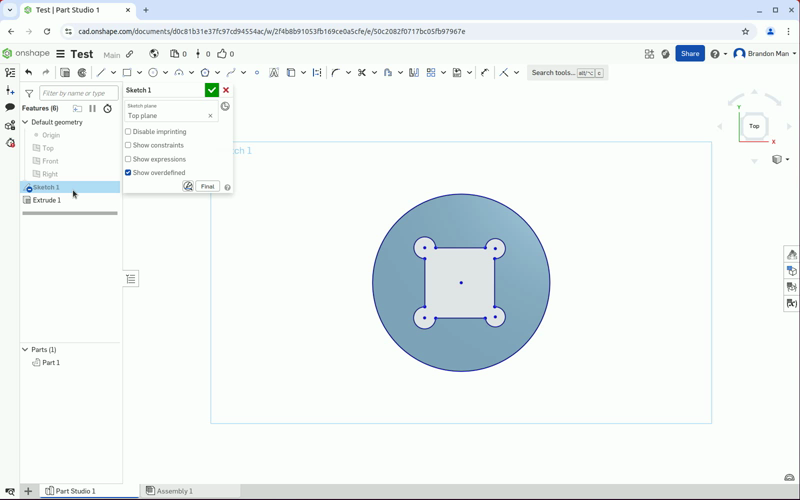
mouse_move(229, 92)
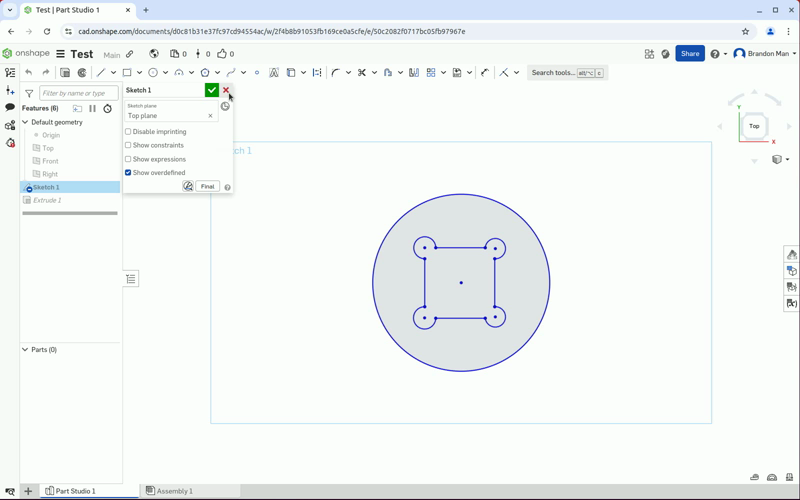
click(229, 92)
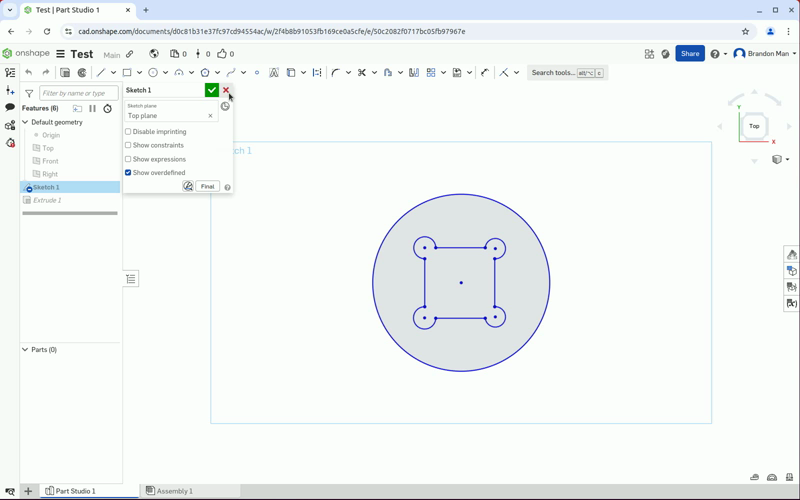
key(shift+s)
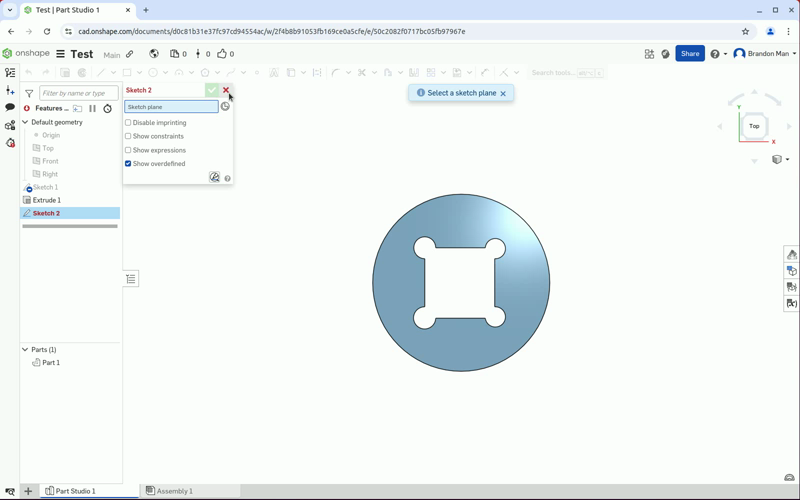
mouse_move(73, 150)
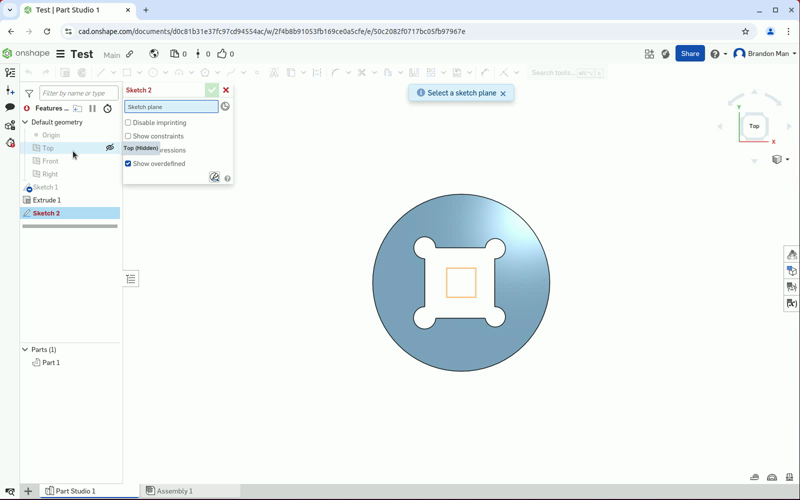
click(73, 150)
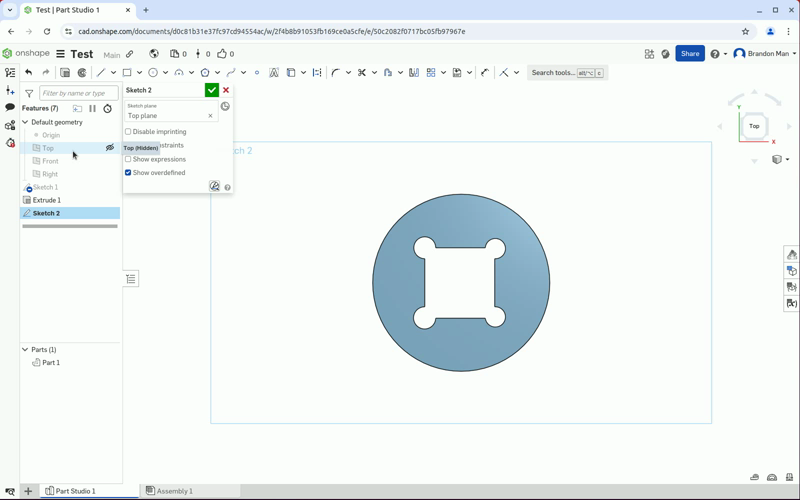
mouse_move(73, 352)
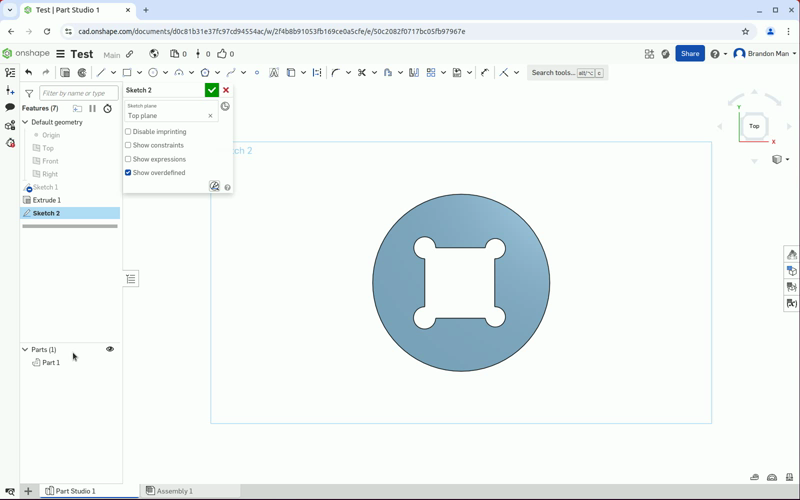
key(y)
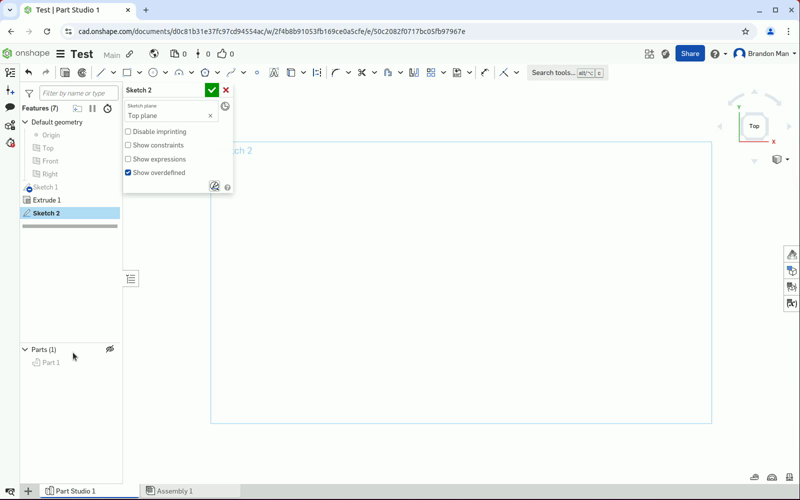
key(a)
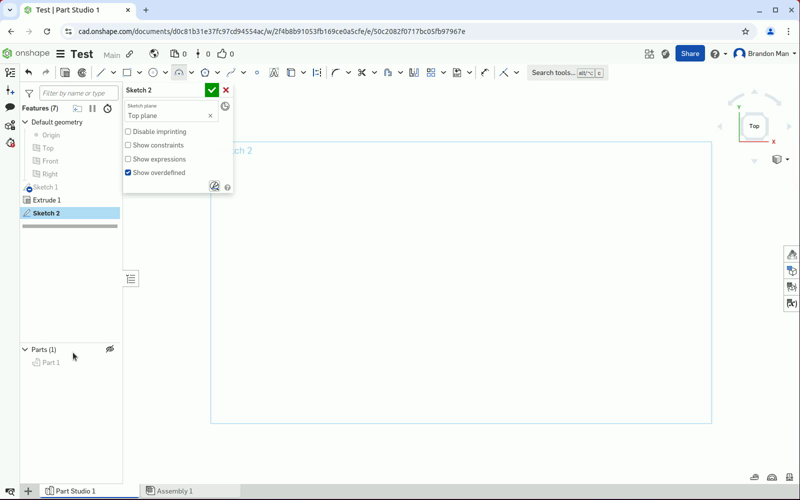
key_down(shift)
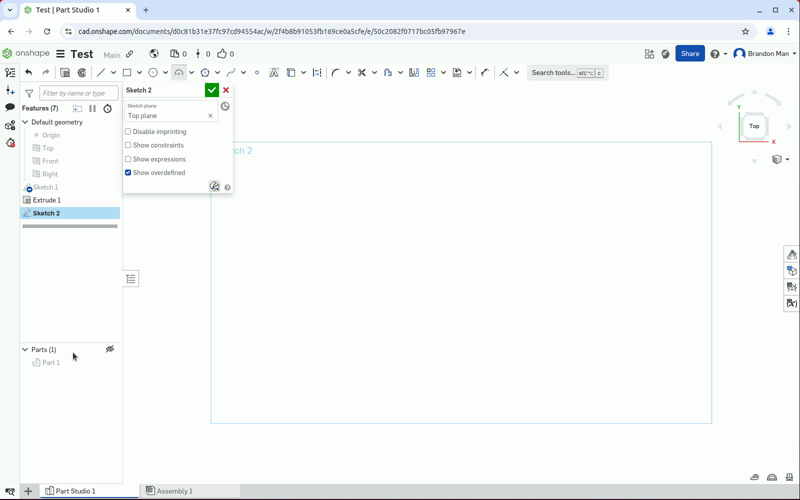
mouse_move(425, 307)
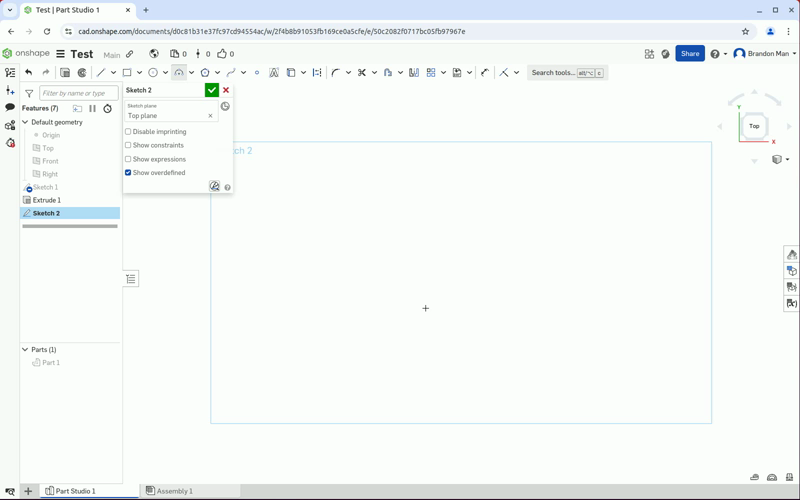
click(425, 307)
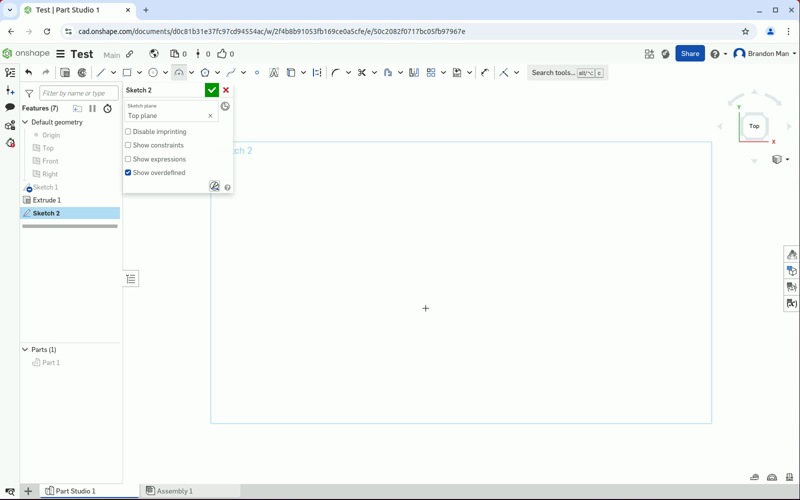
key_up(shift)
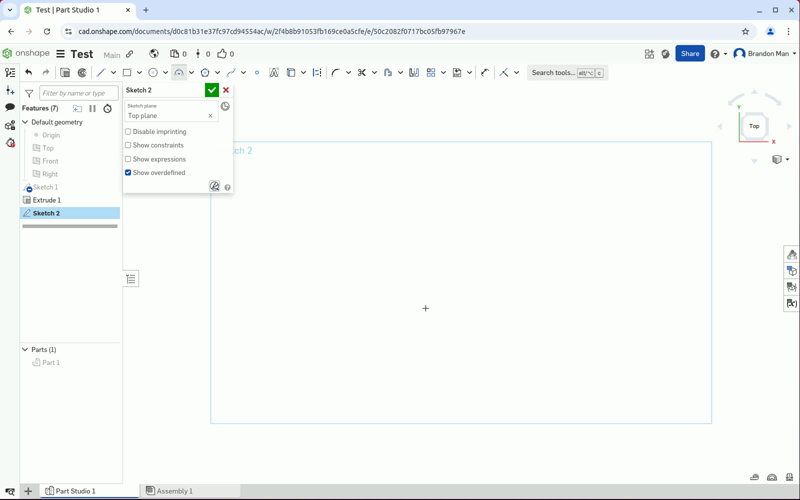
key_down(shift)
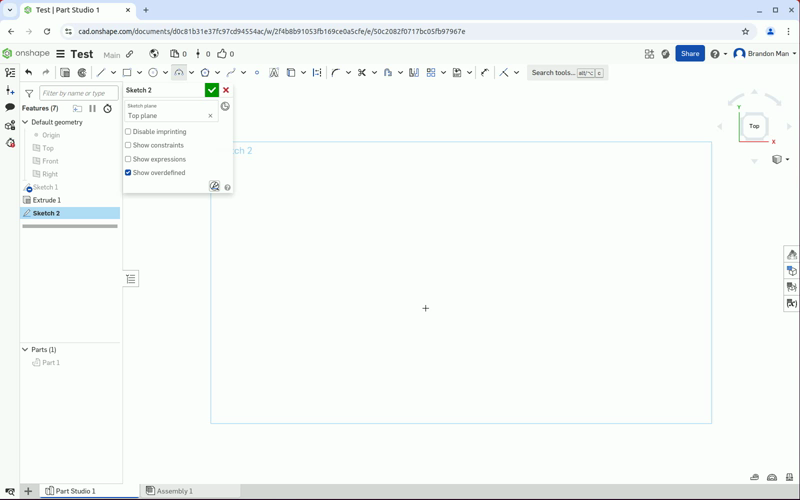
mouse_move(436, 318)
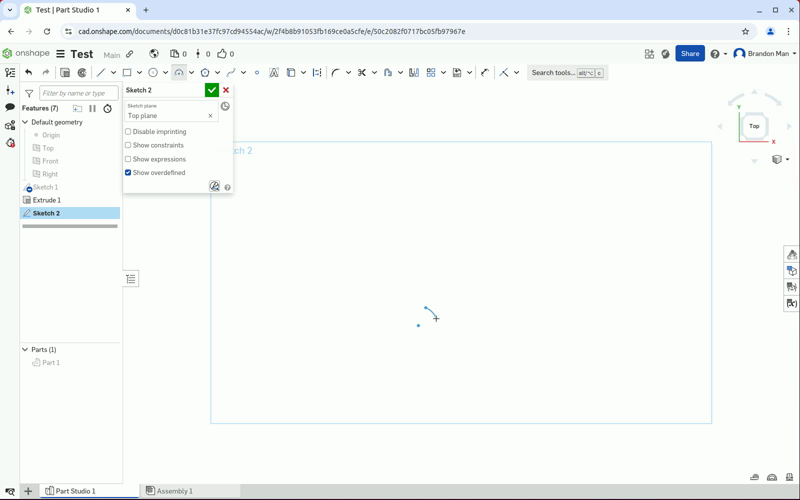
click(436, 318)
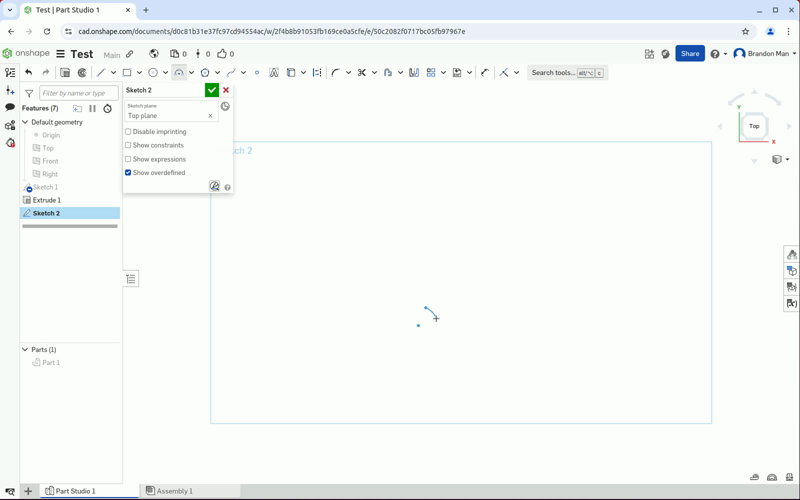
mouse_move(433, 310)
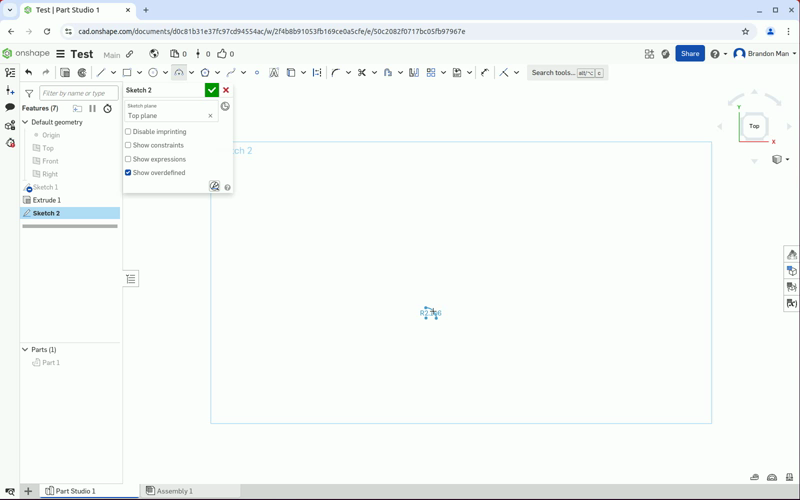
click(433, 310)
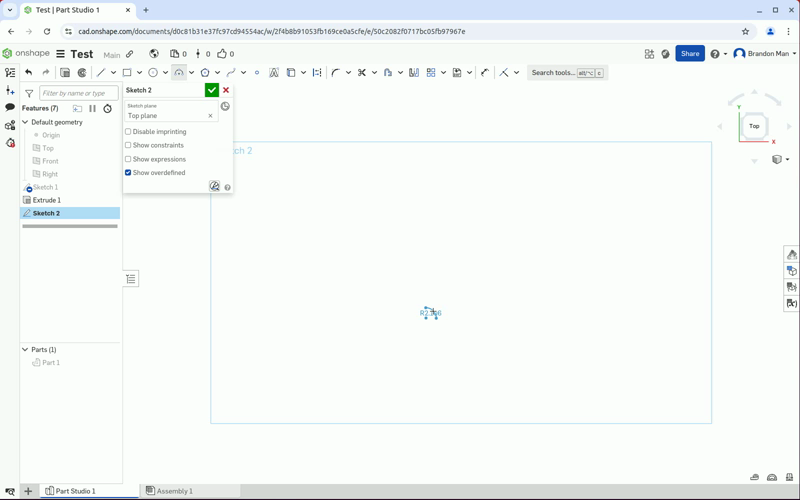
key_up(shift)
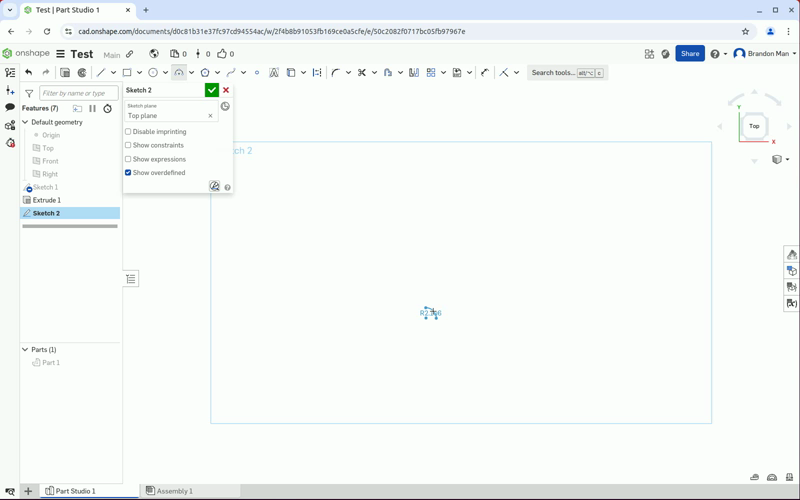
key(esc)
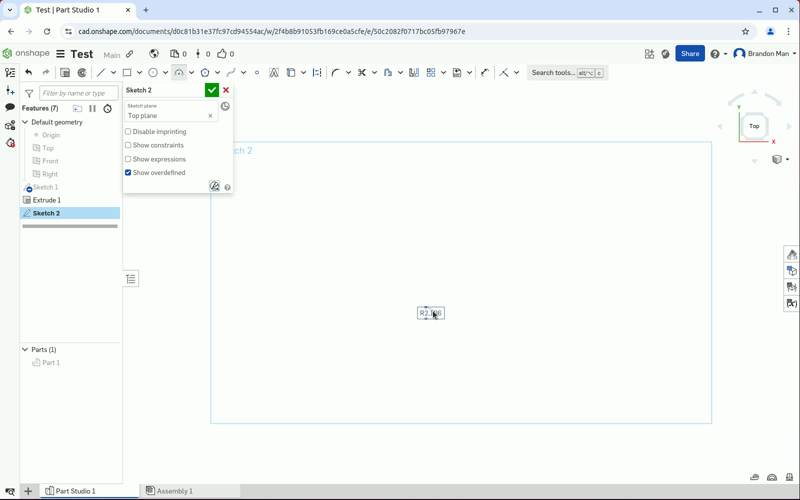
key(l)
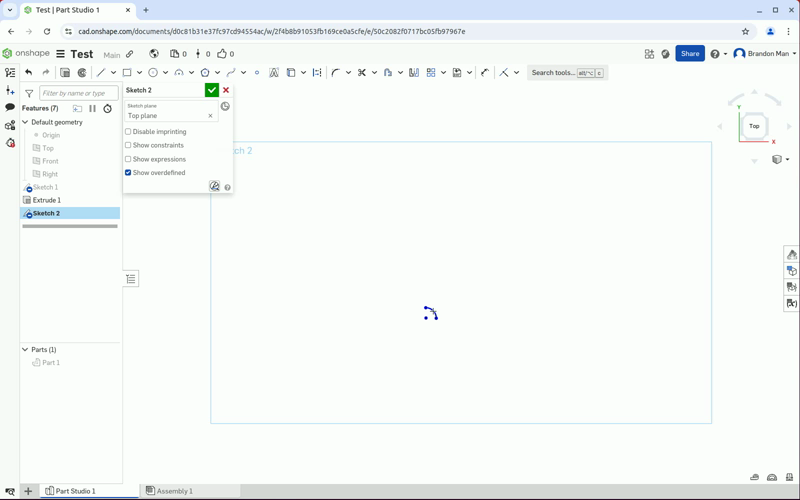
mouse_move(436, 318)
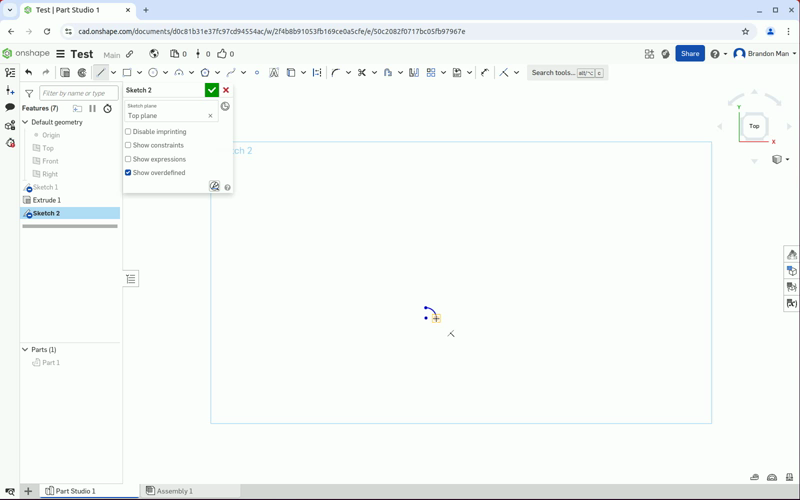
click(436, 318)
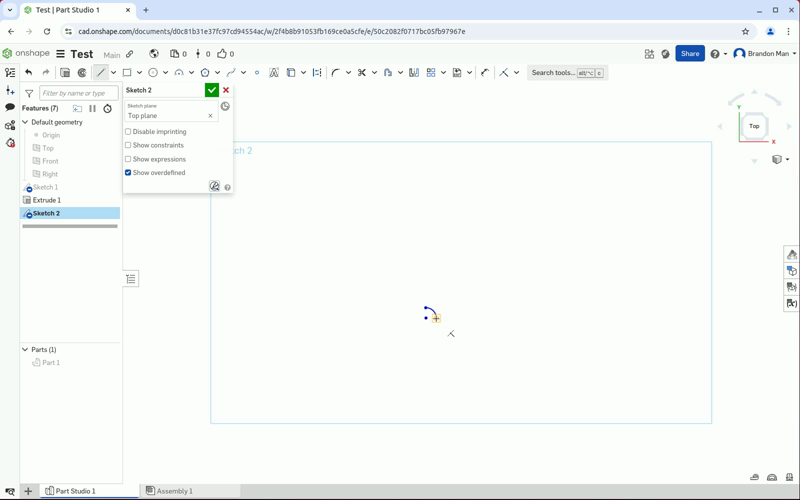
key_down(shift)
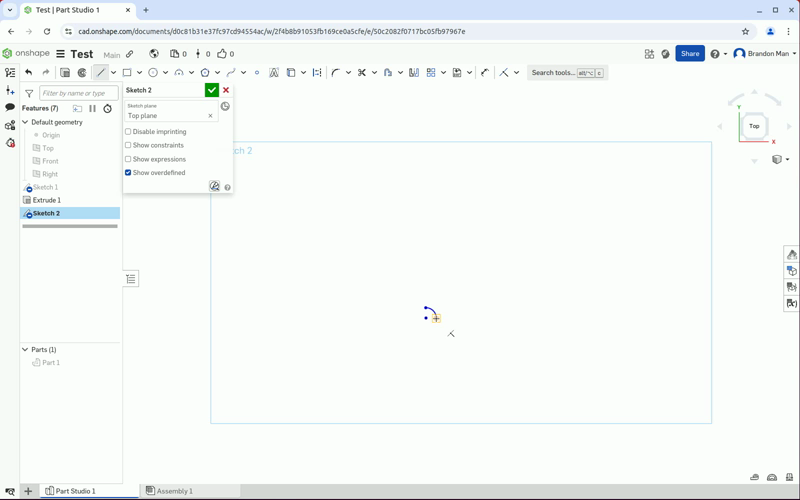
mouse_move(466, 318)
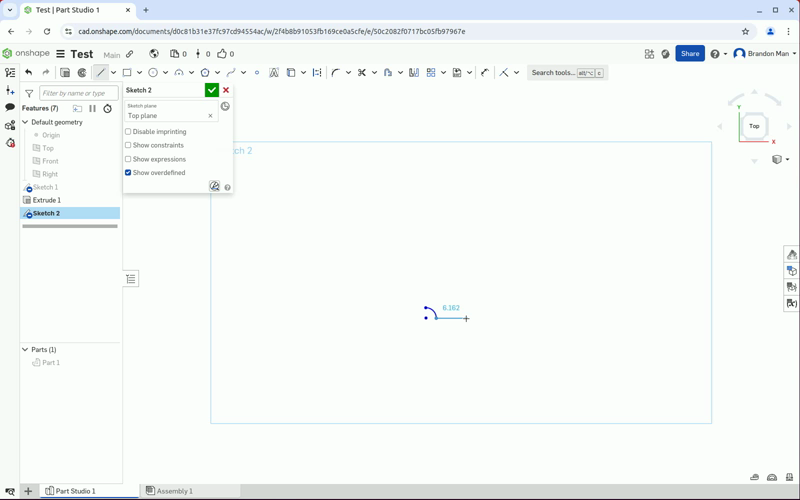
mouse_move(486, 318)
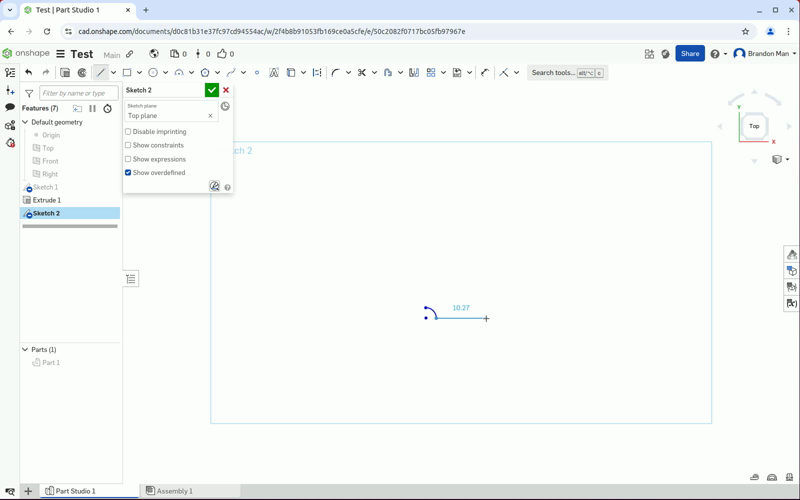
click(486, 318)
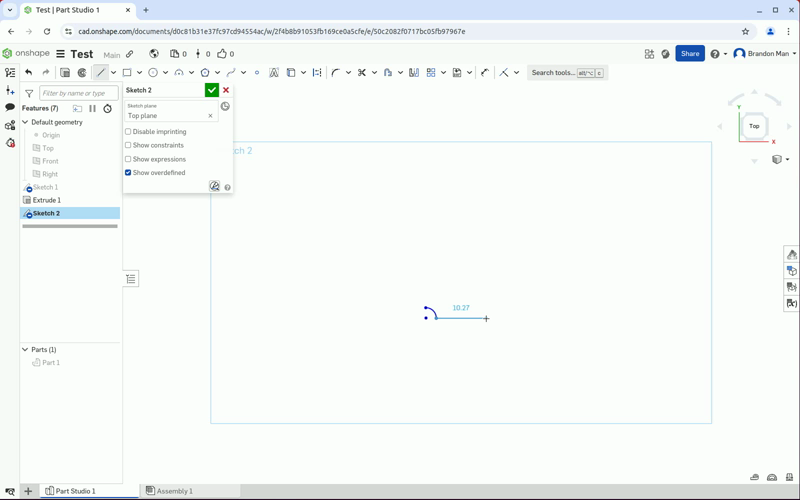
key_up(shift)
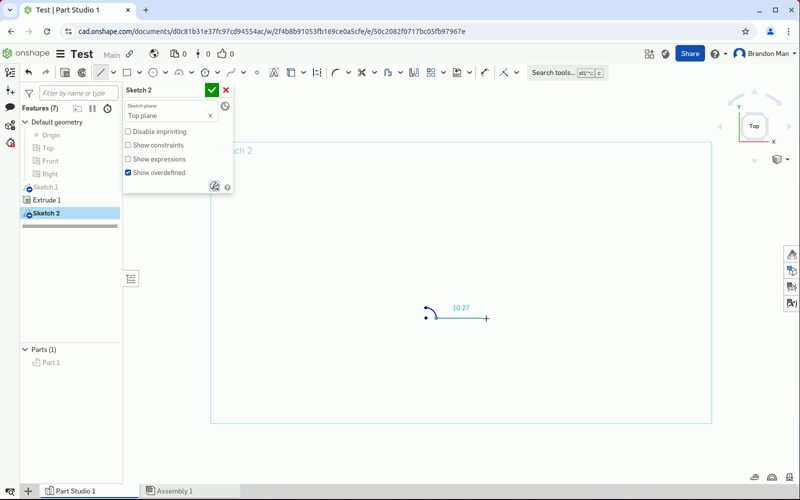
key(esc)
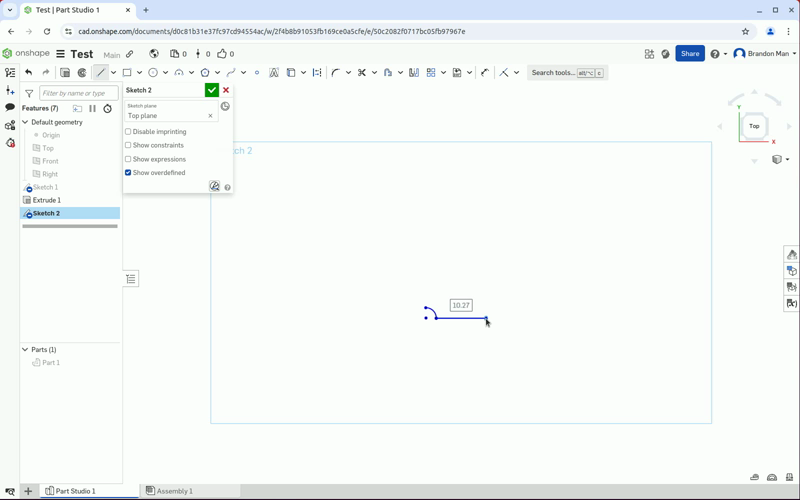
key(a)
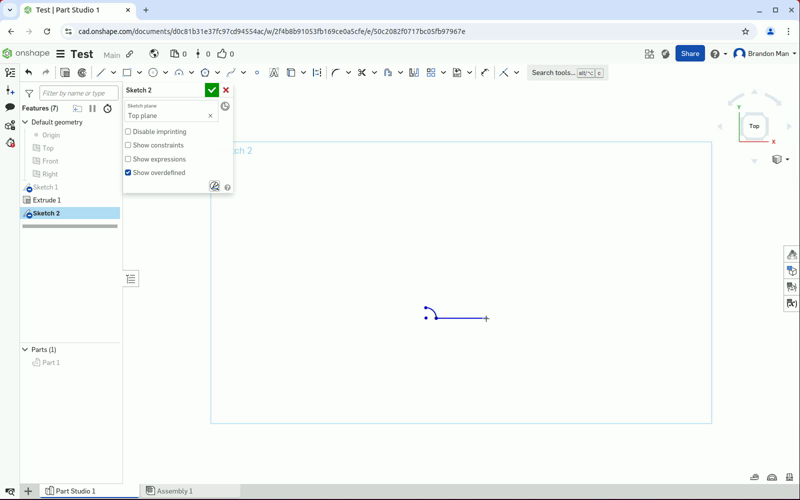
mouse_move(486, 318)
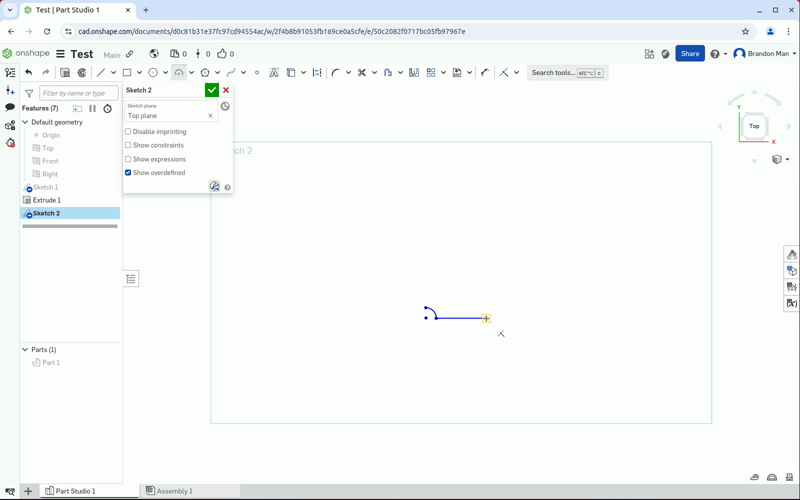
click(486, 318)
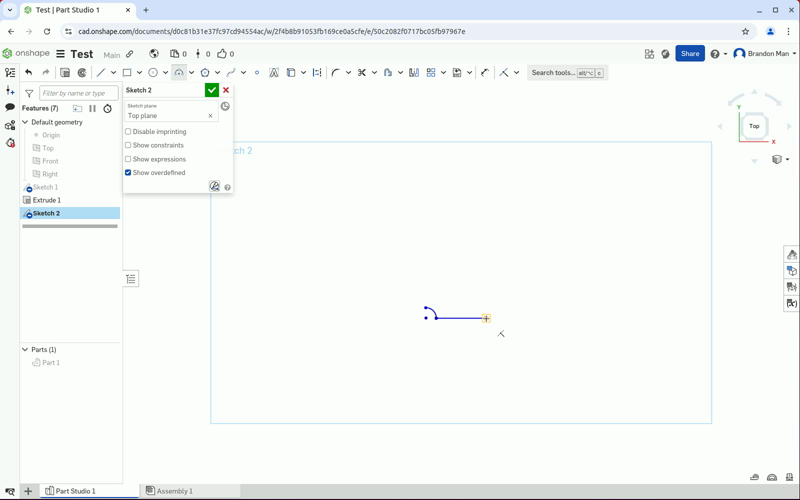
key_down(shift)
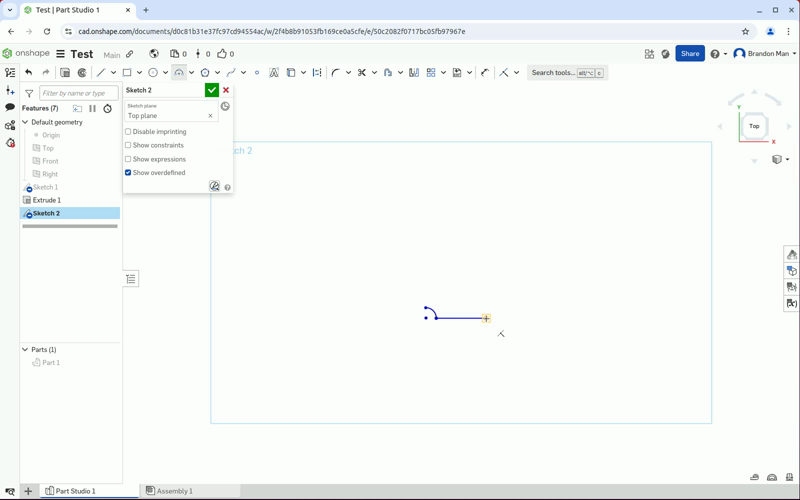
mouse_move(496, 307)
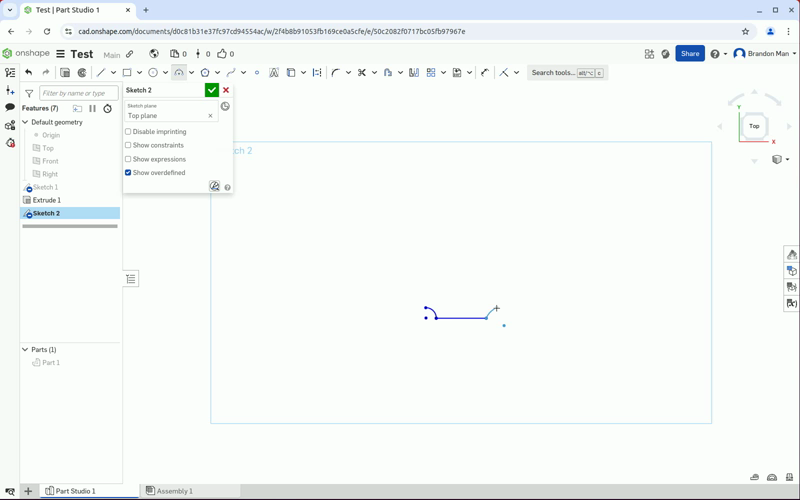
click(496, 307)
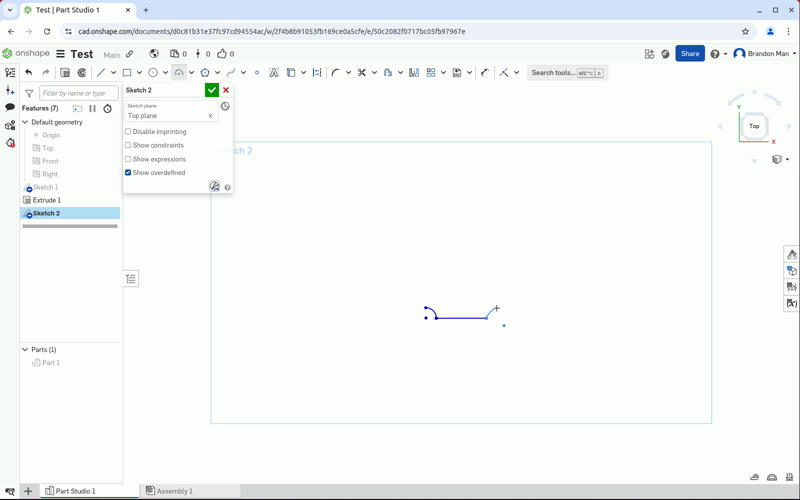
mouse_move(489, 310)
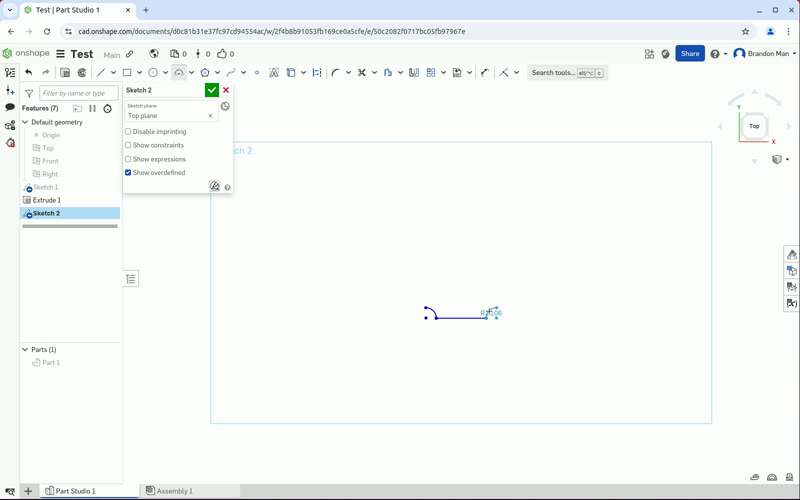
click(489, 310)
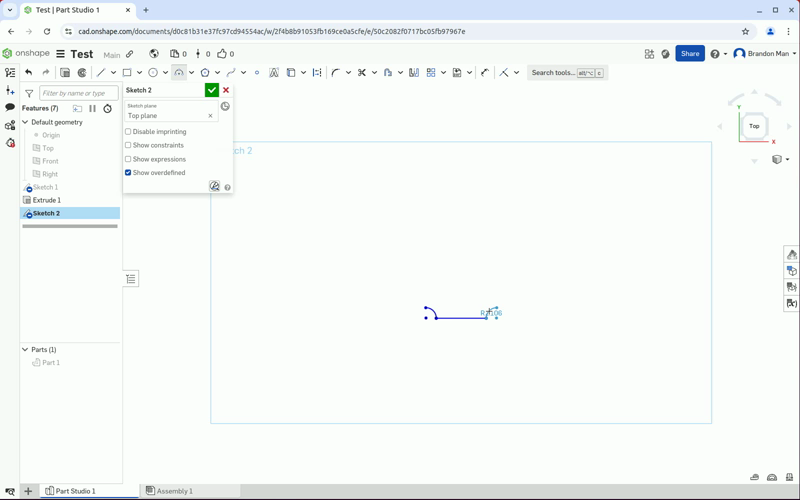
key_up(shift)
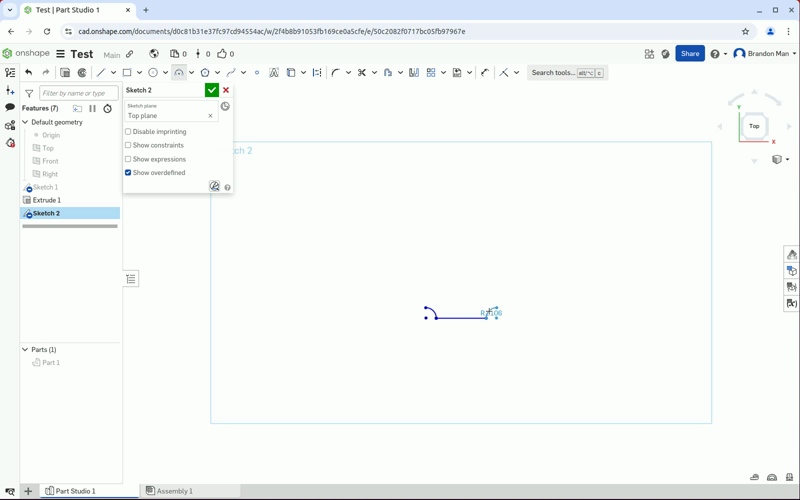
key(esc)
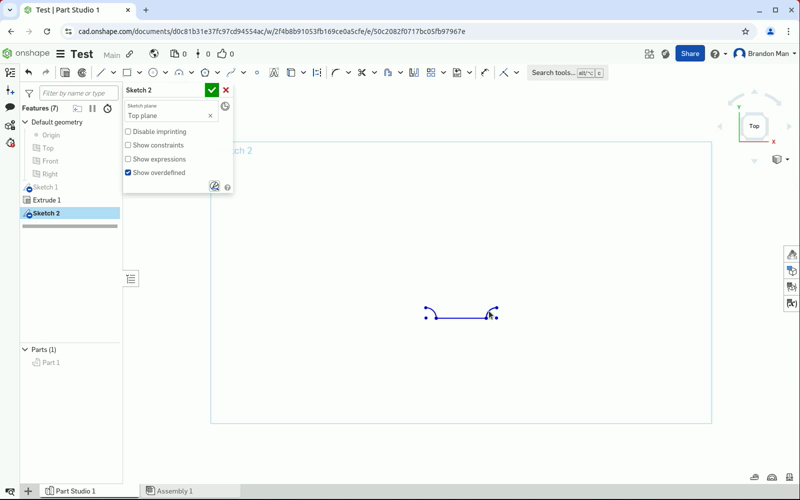
key(l)
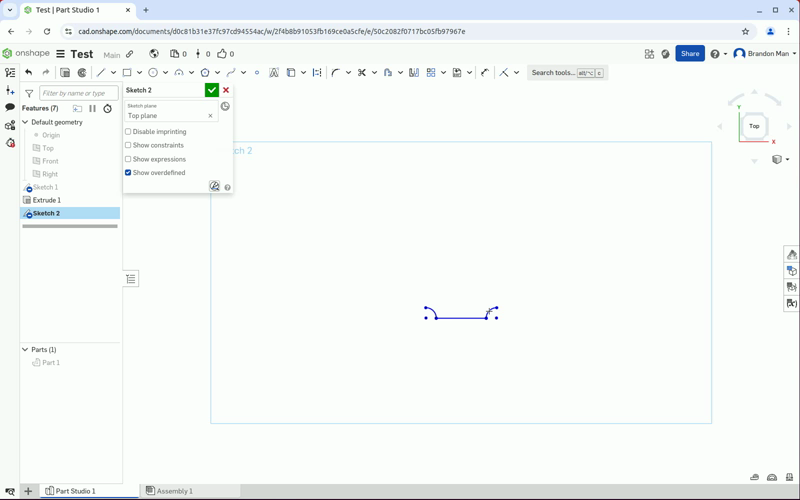
mouse_move(496, 307)
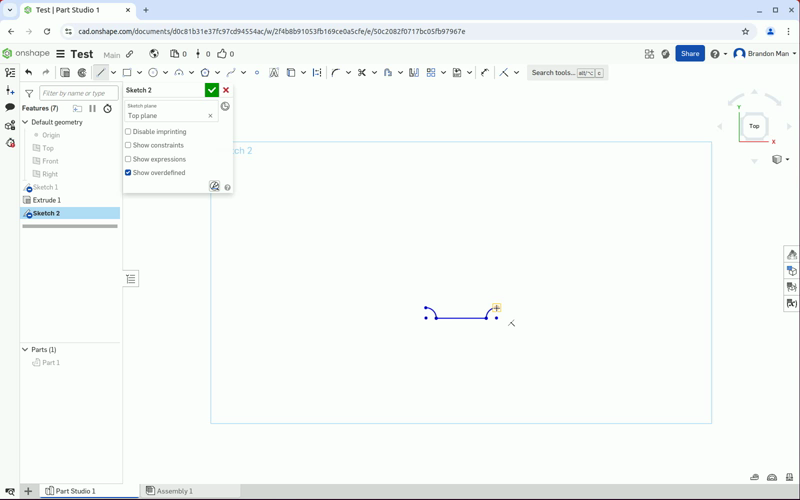
click(496, 307)
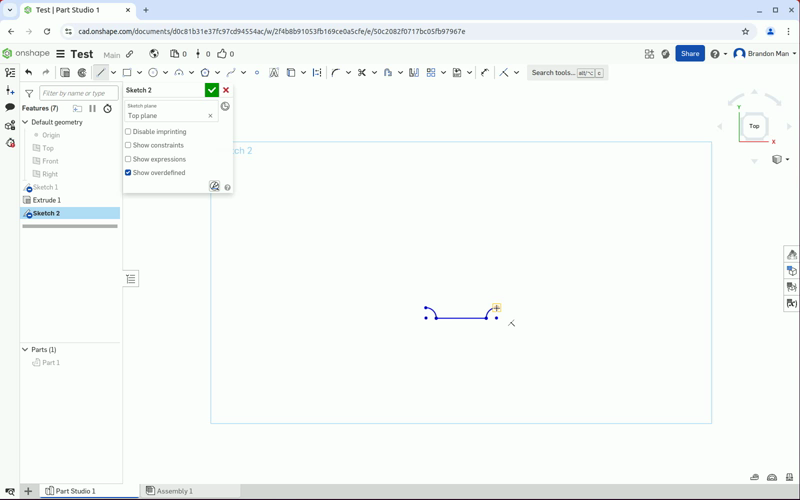
key_down(shift)
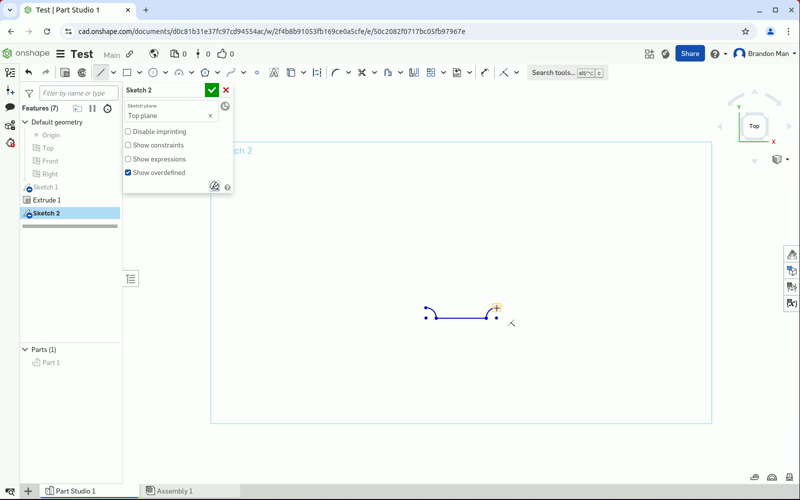
mouse_move(526, 307)
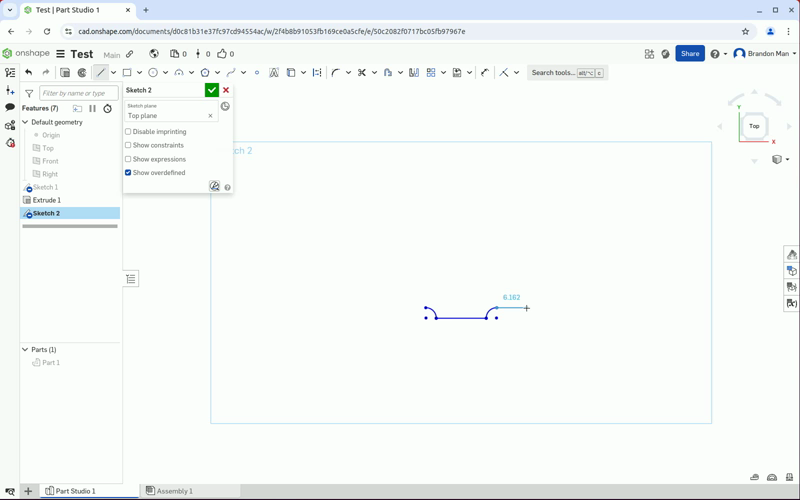
mouse_move(496, 258)
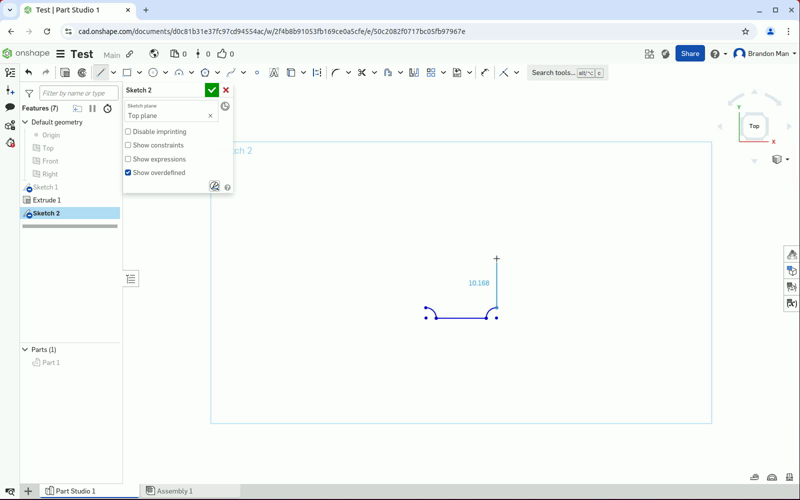
click(496, 258)
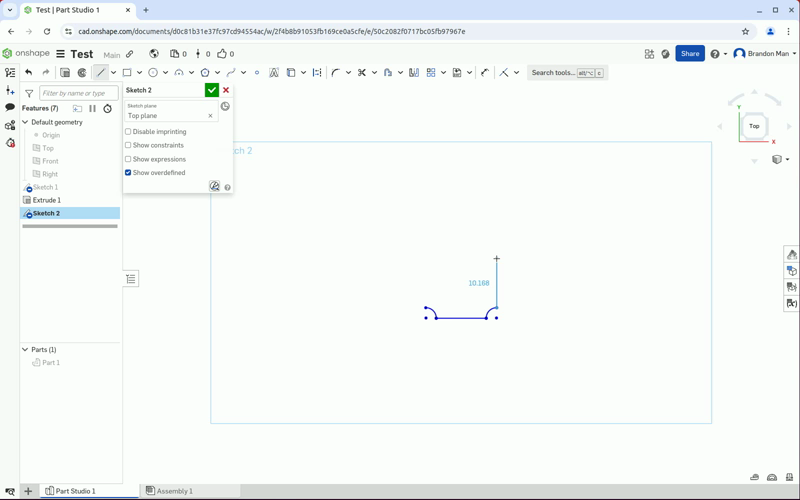
key_up(shift)
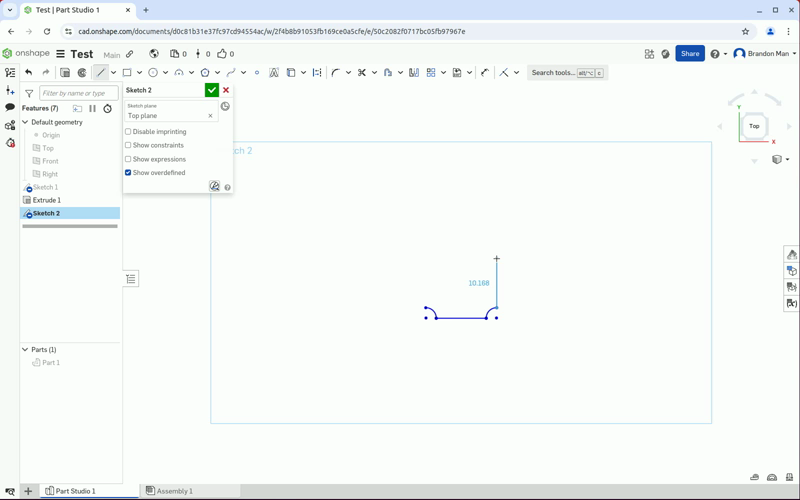
key(esc)
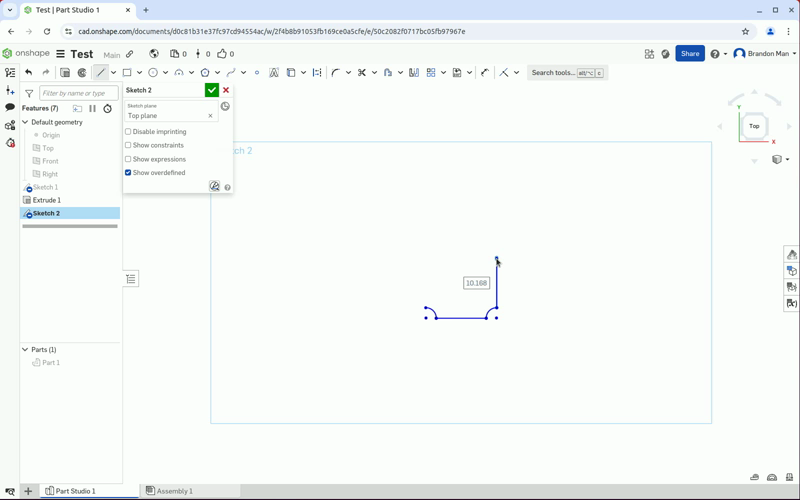
key(a)
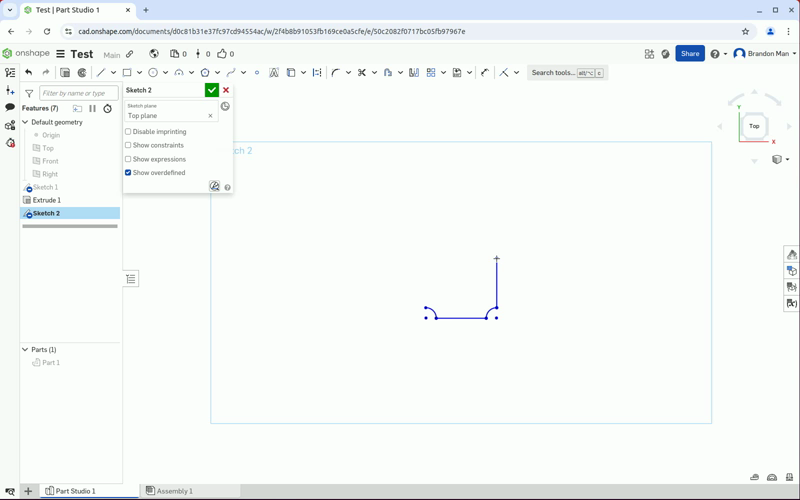
mouse_move(496, 258)
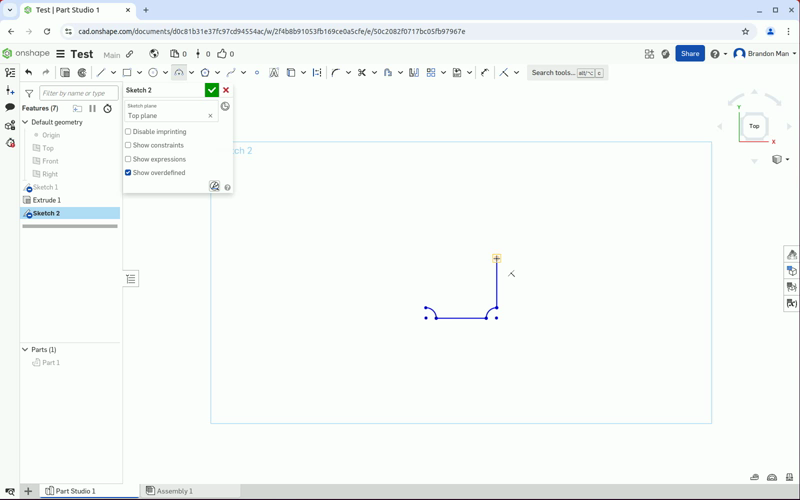
click(496, 258)
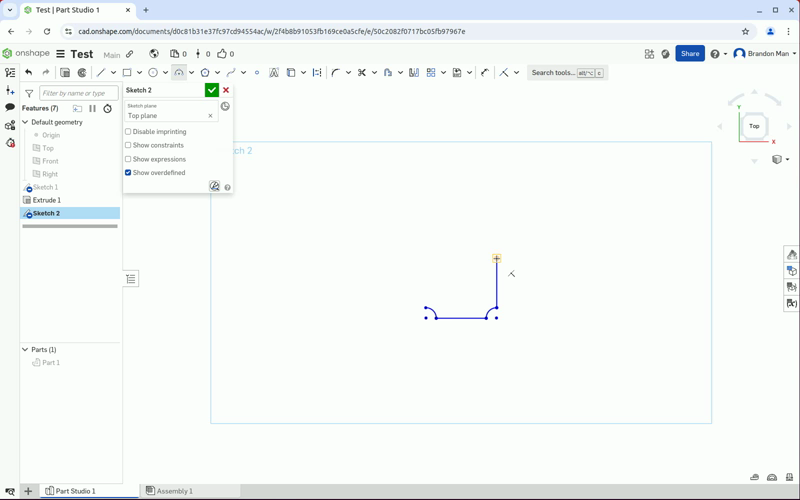
key_down(shift)
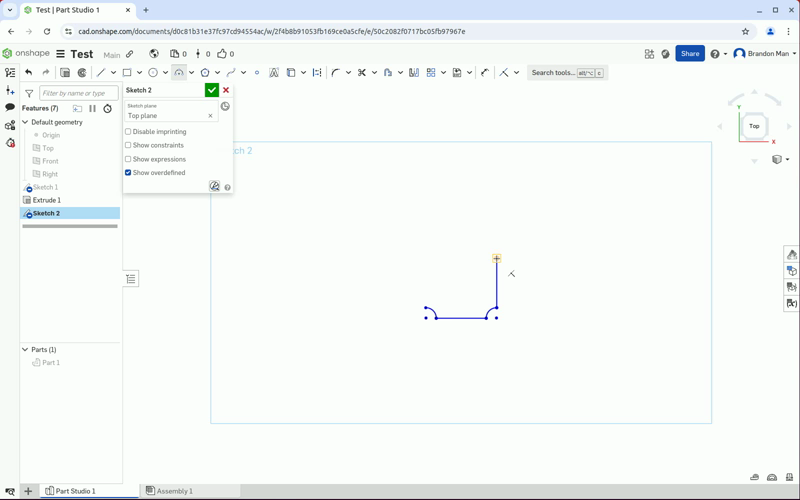
mouse_move(486, 247)
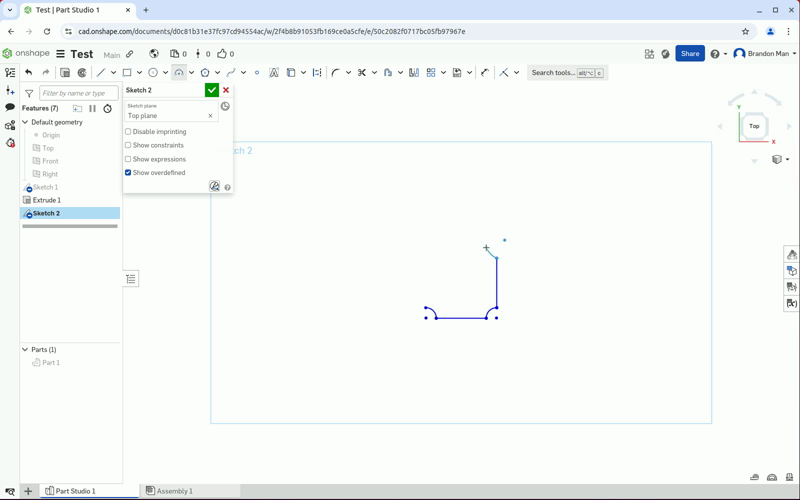
click(486, 247)
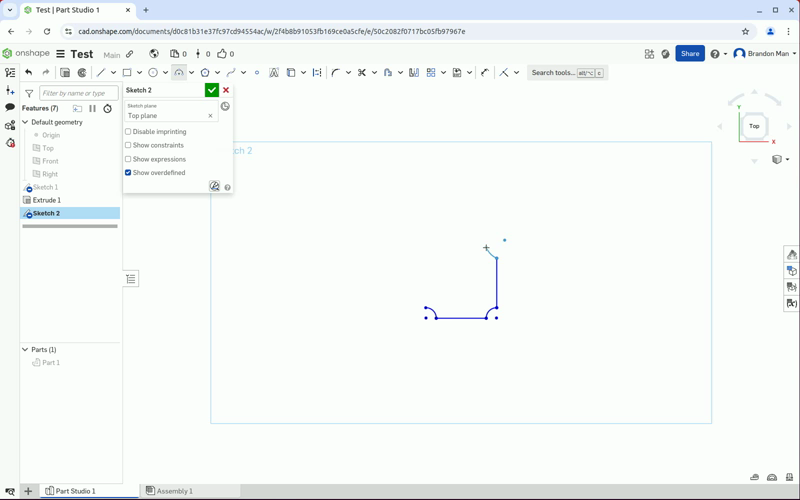
mouse_move(489, 255)
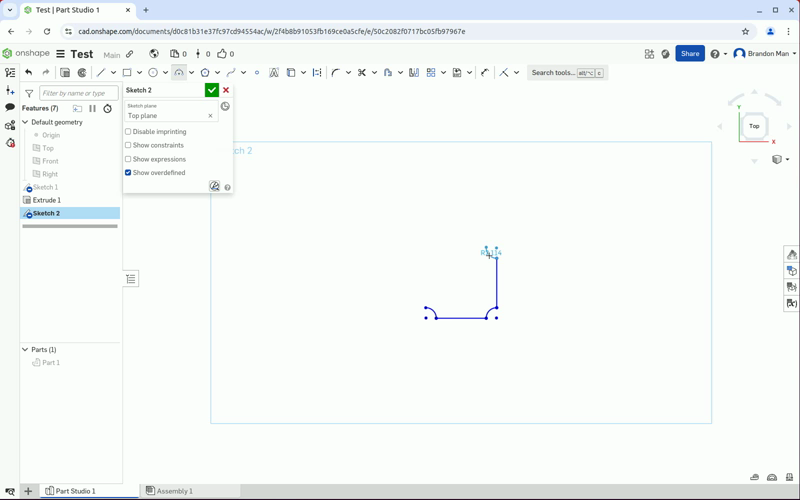
click(489, 255)
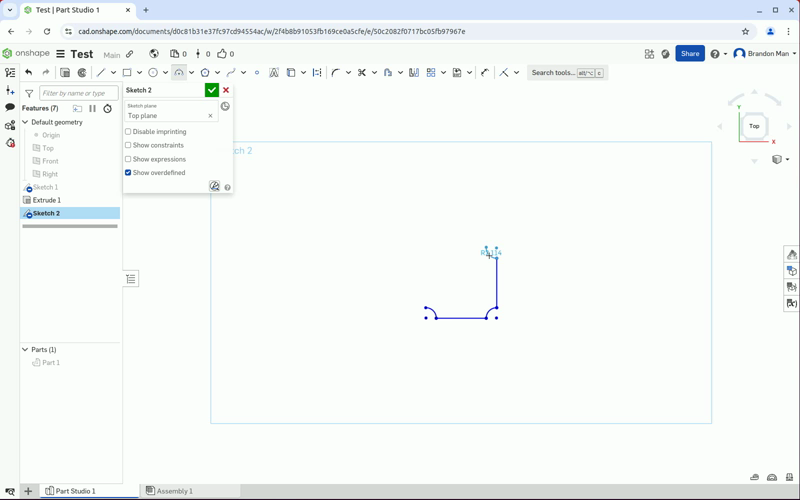
key_up(shift)
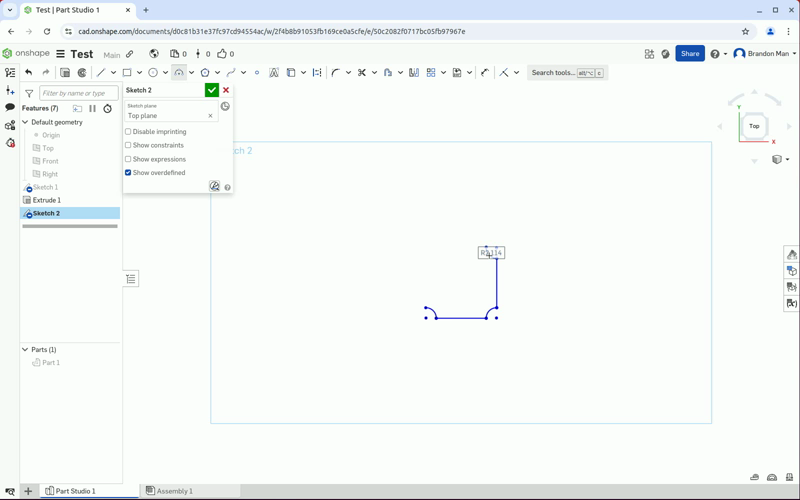
key(esc)
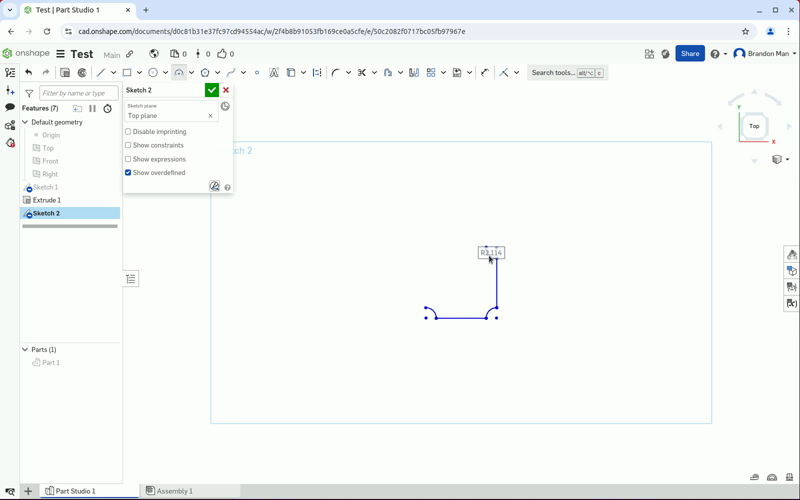
key(l)
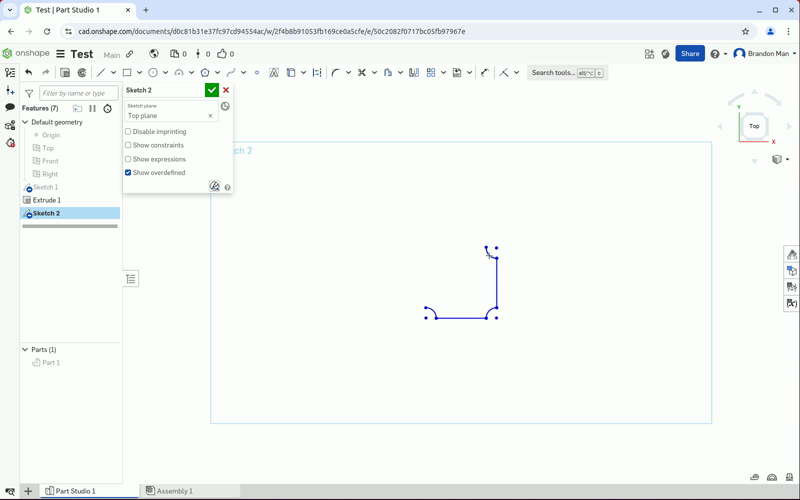
mouse_move(486, 247)
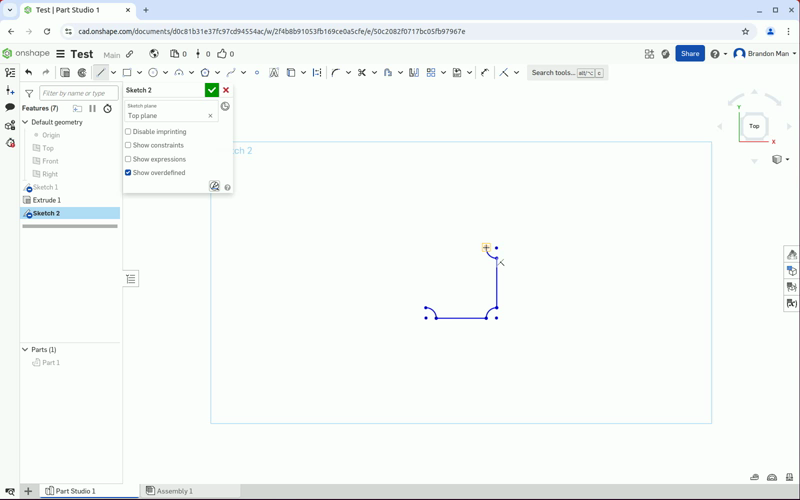
click(486, 247)
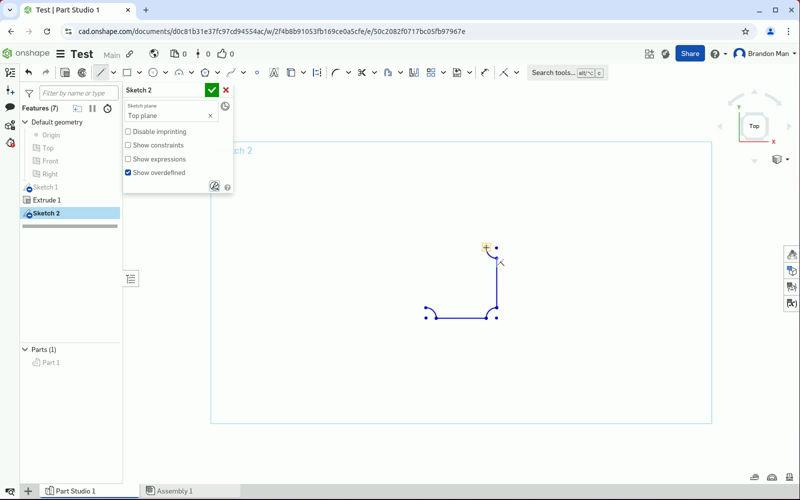
key_down(shift)
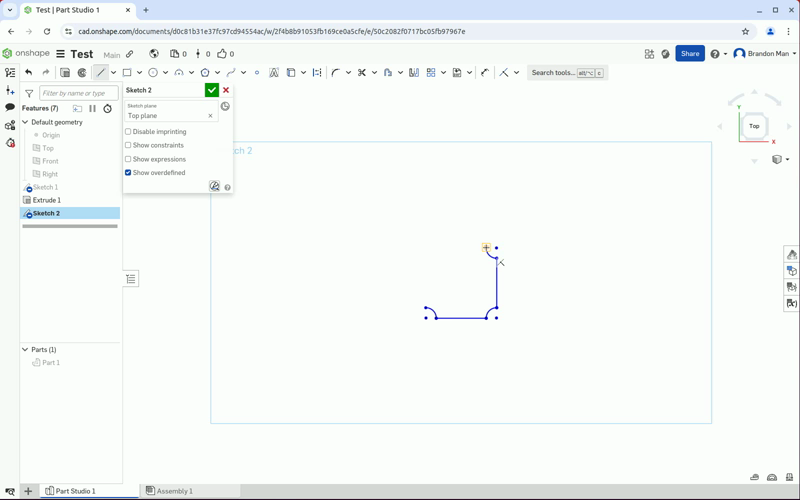
mouse_move(516, 247)
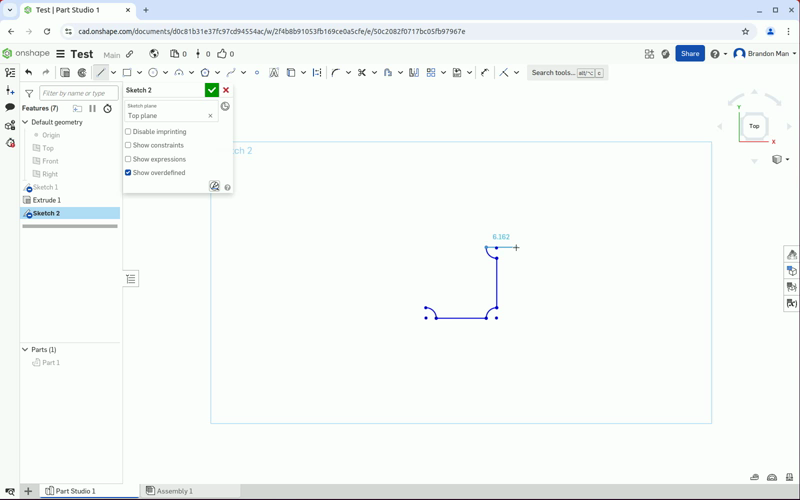
mouse_move(436, 247)
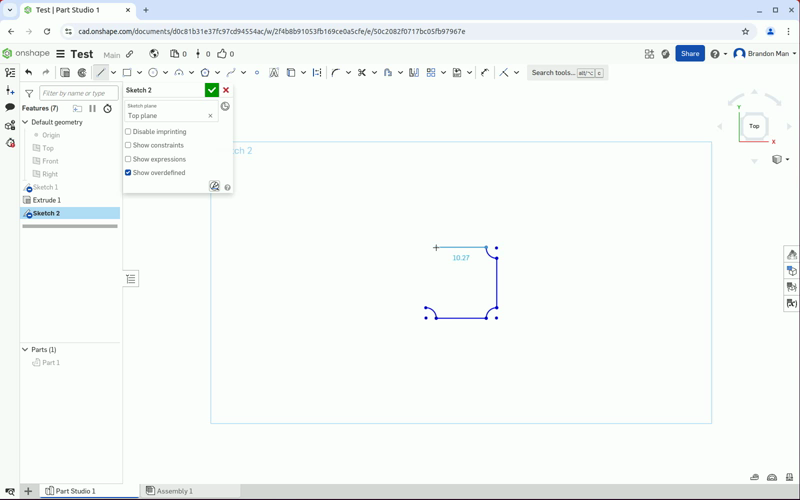
click(436, 247)
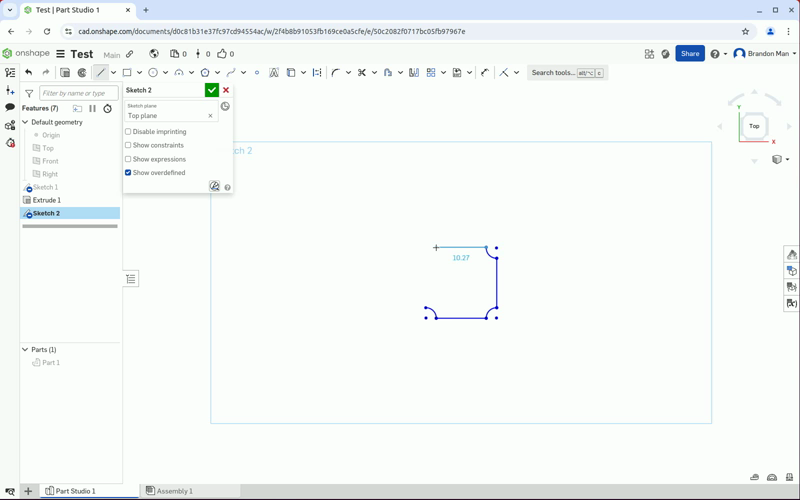
key_up(shift)
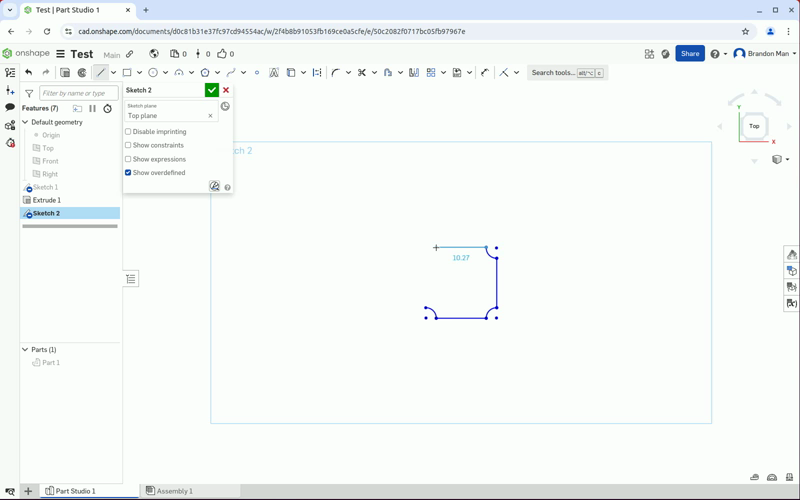
key(esc)
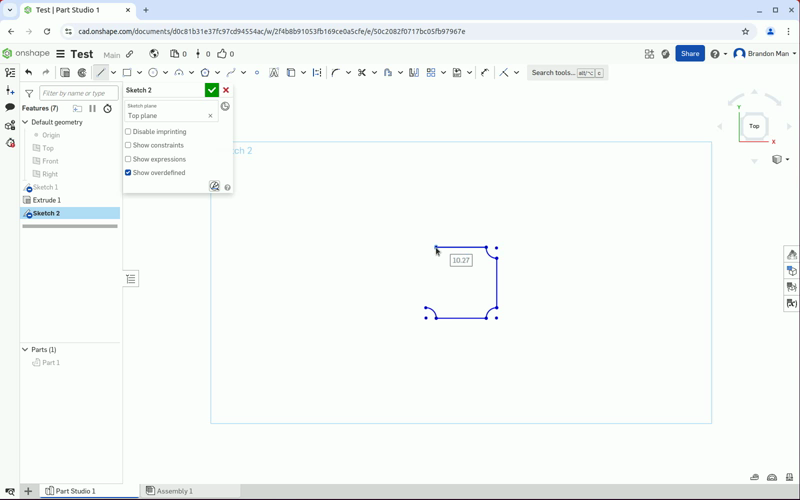
key(a)
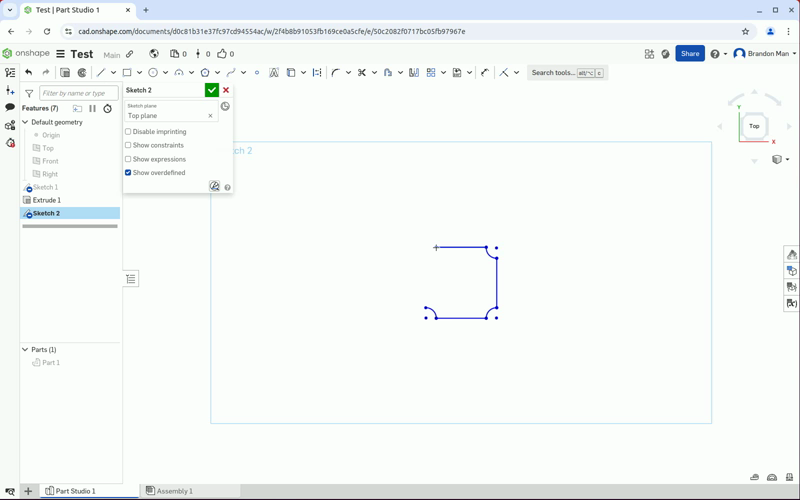
mouse_move(436, 247)
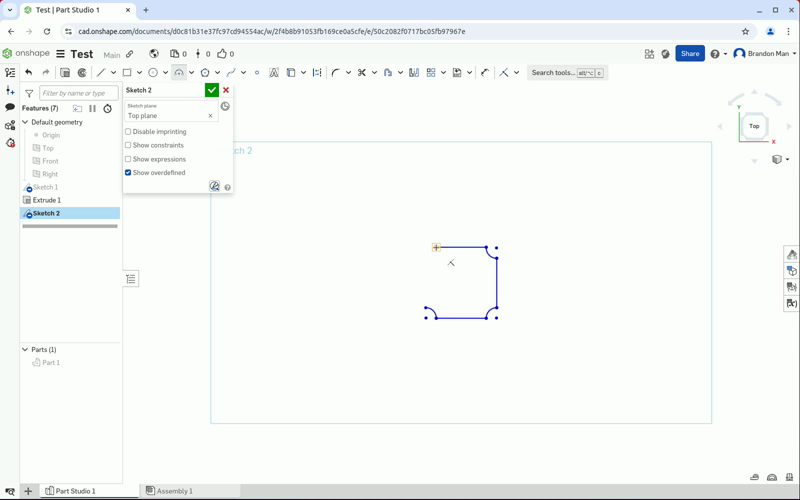
click(436, 247)
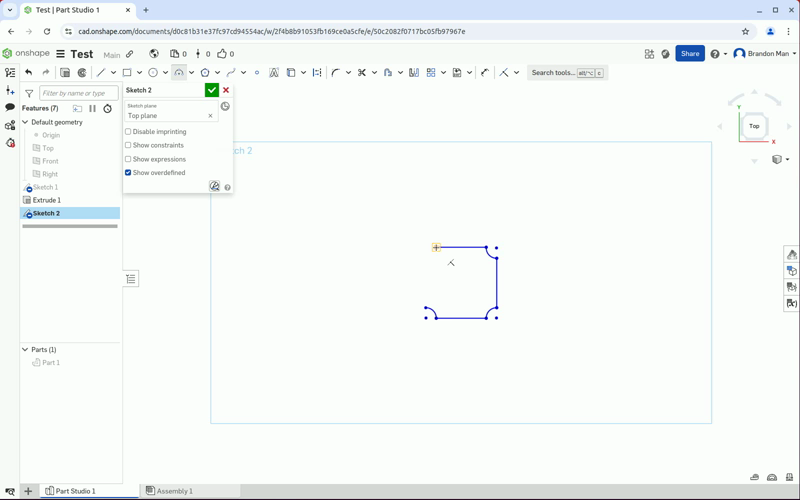
key_down(shift)
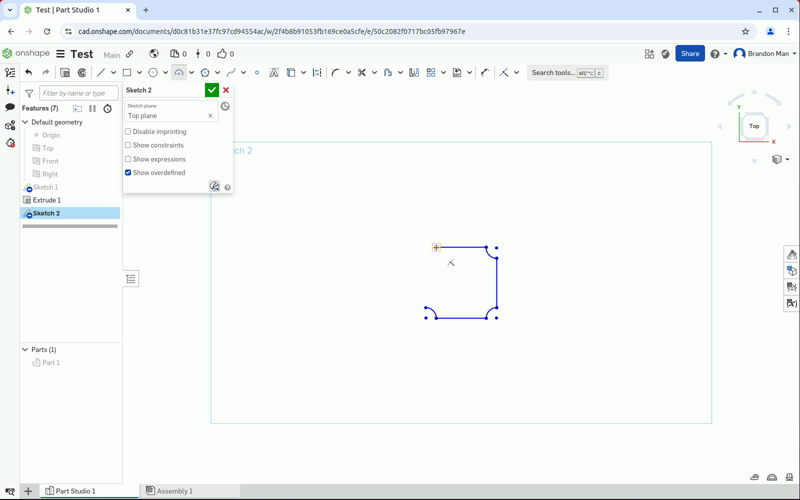
mouse_move(425, 258)
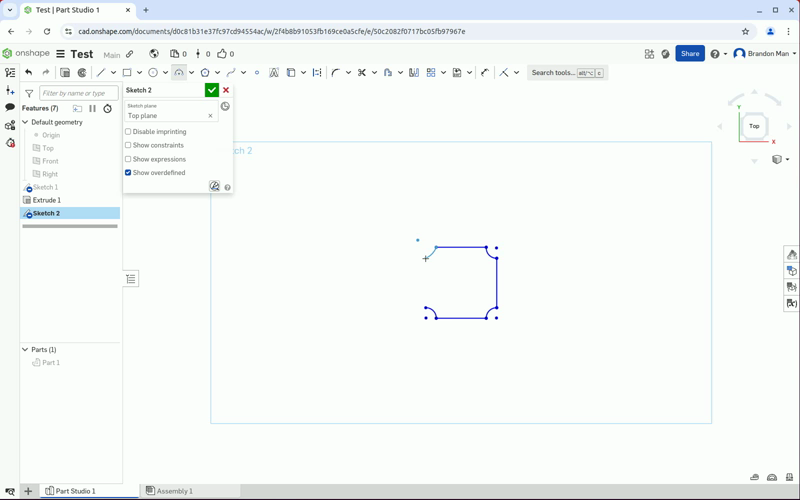
click(425, 258)
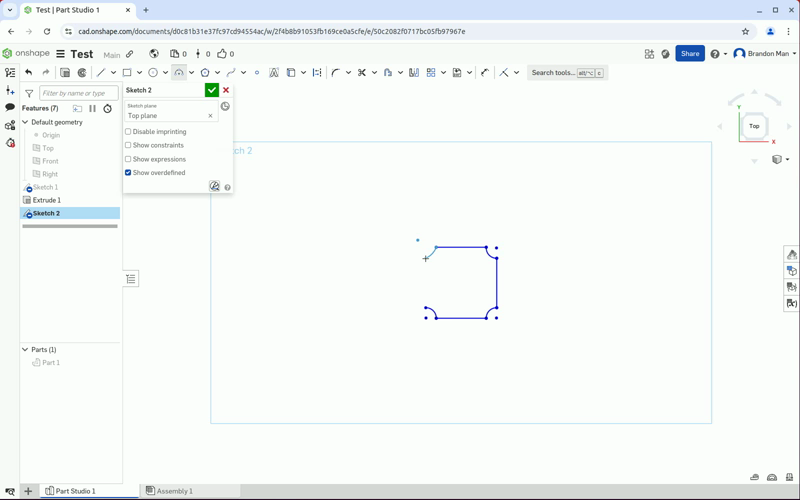
mouse_move(433, 255)
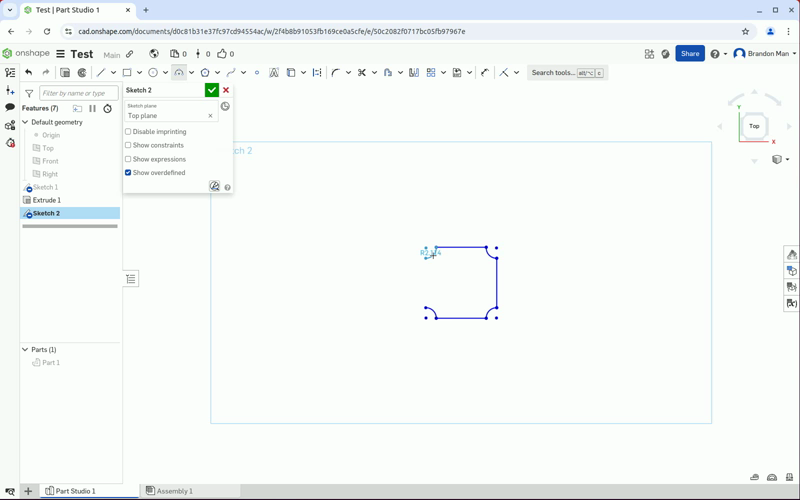
click(433, 255)
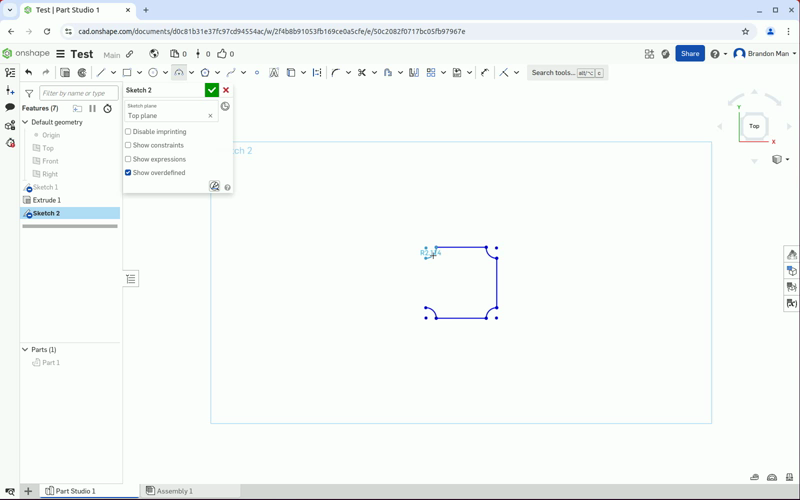
key_up(shift)
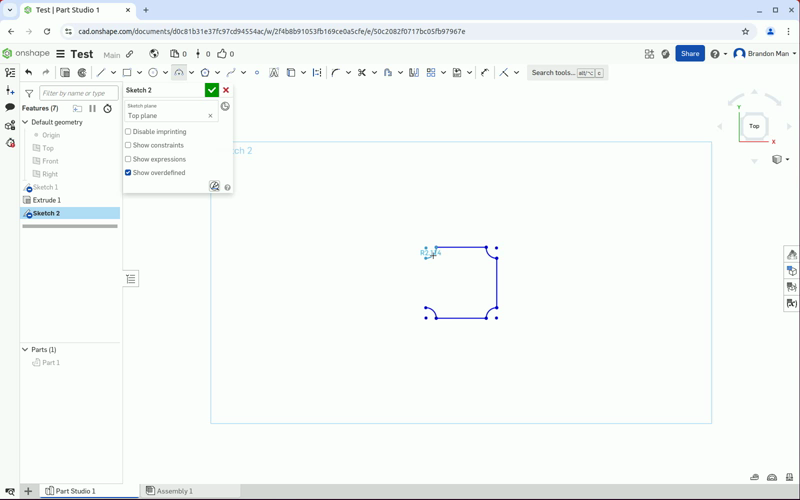
key(esc)
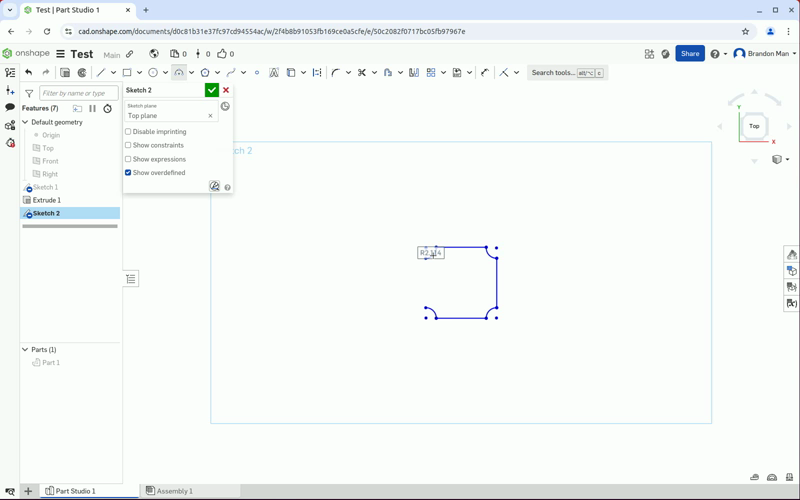
key(l)
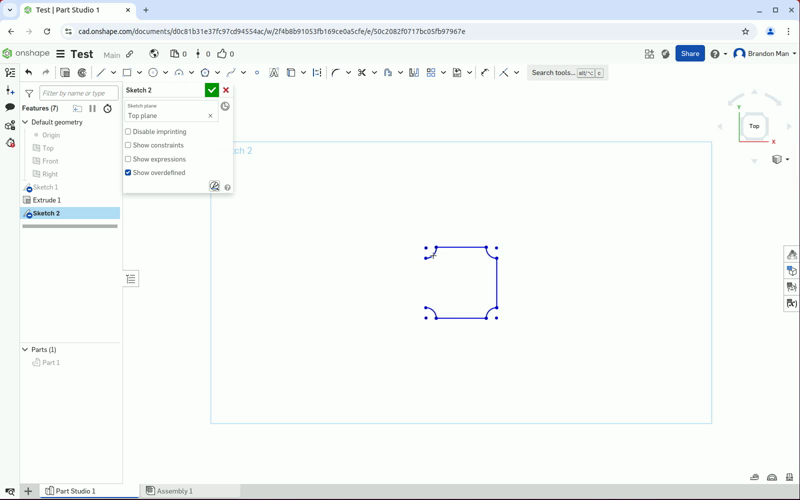
mouse_move(425, 258)
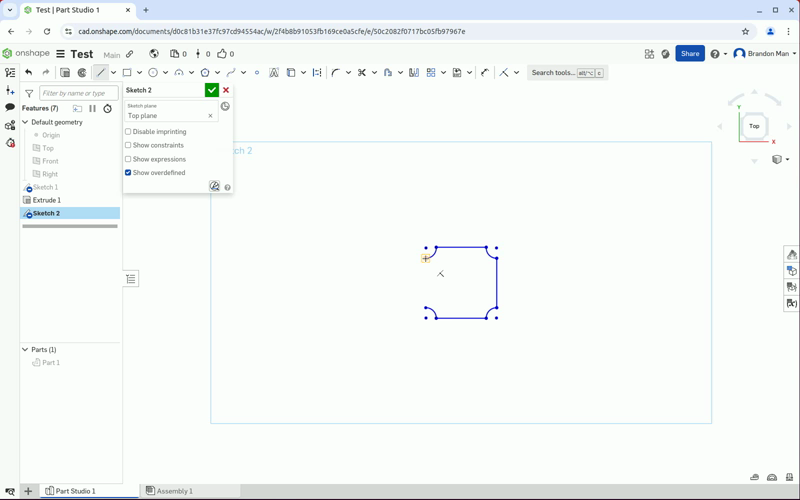
click(425, 258)
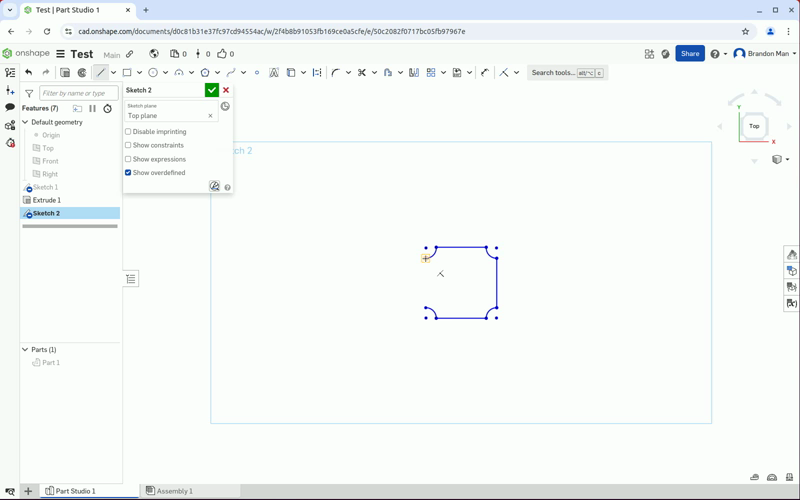
mouse_move(455, 258)
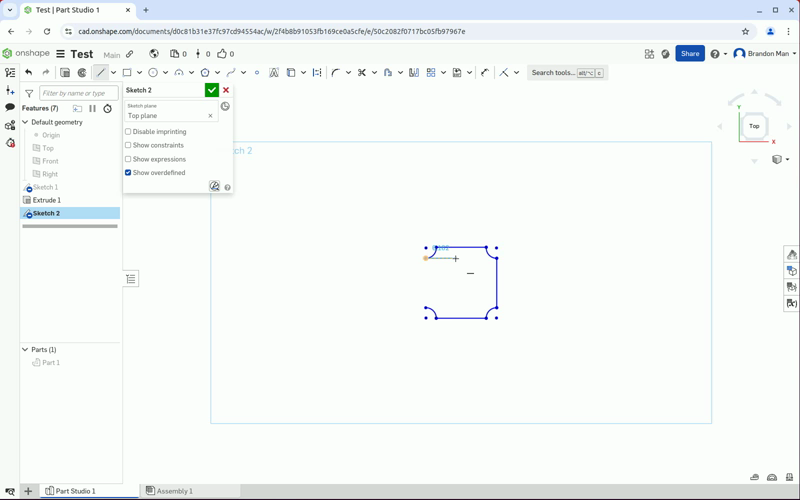
key_down(shift)
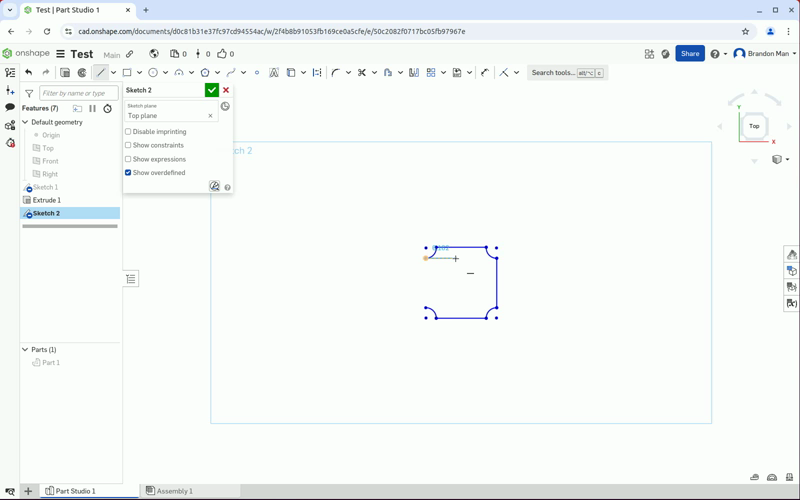
mouse_move(425, 307)
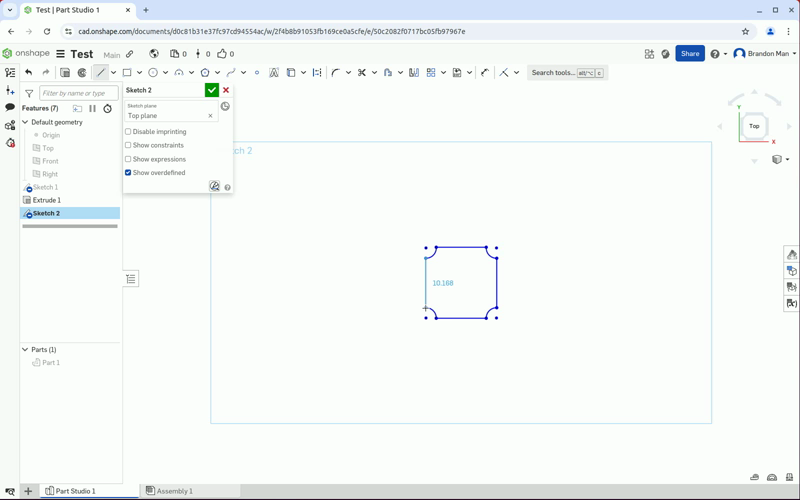
key_up(shift)
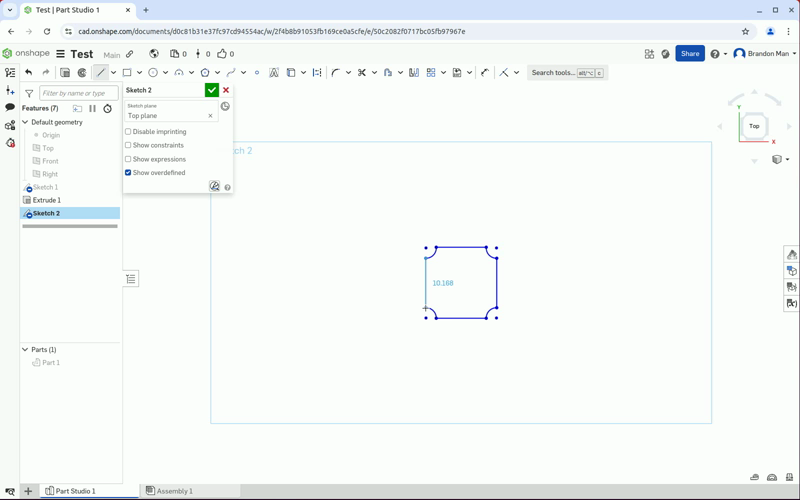
click(425, 307)
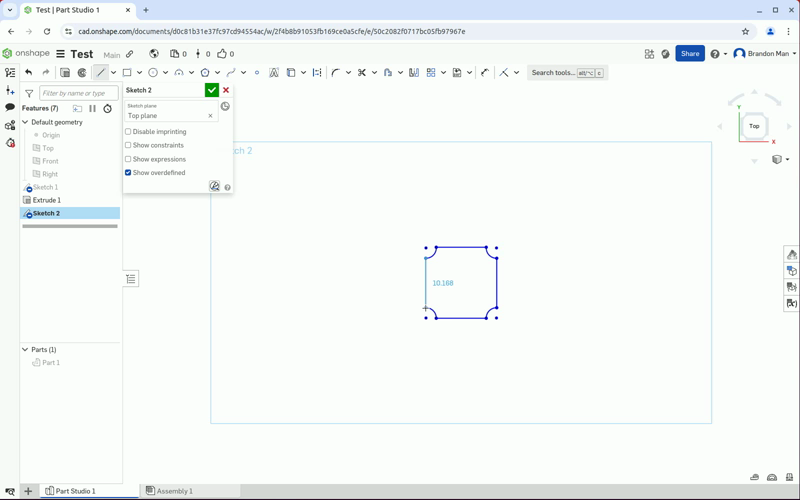
key(esc)
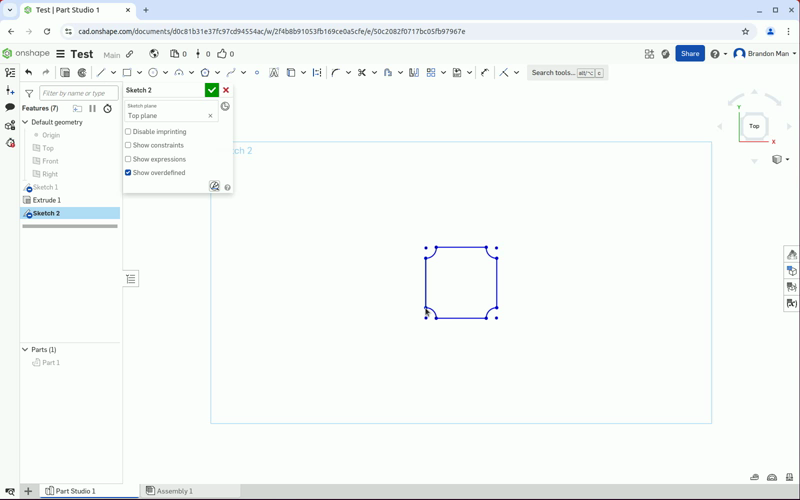
mouse_move(465, 276)
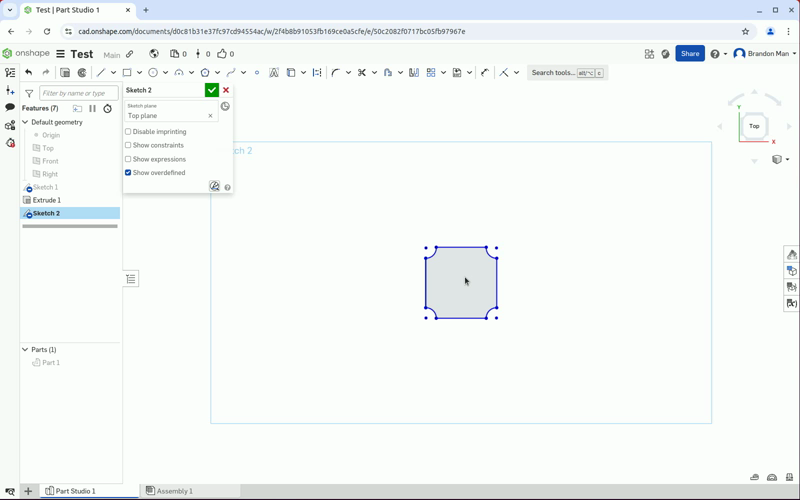
click(465, 276)
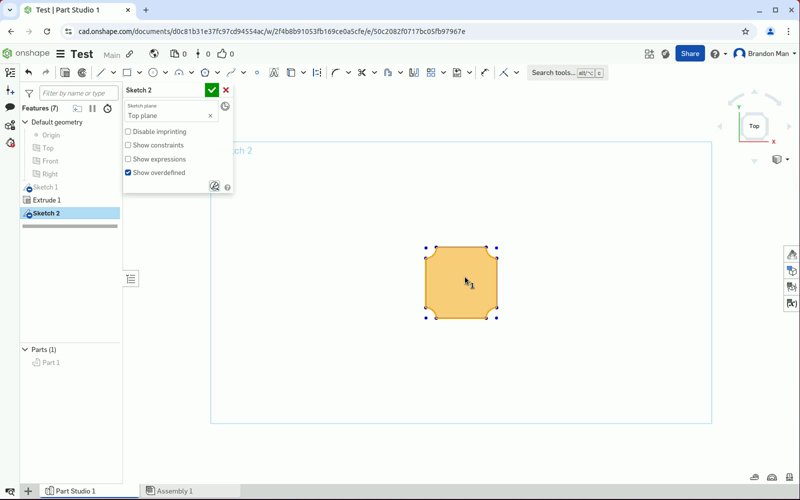
mouse_move(73, 352)
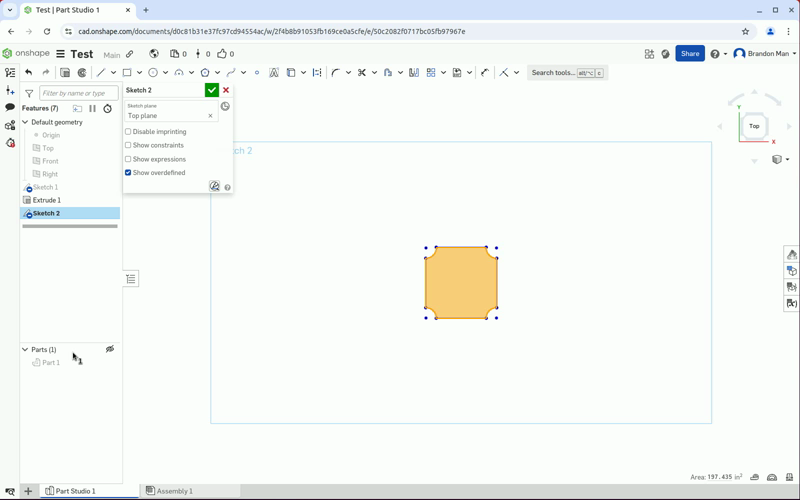
key(shift+y)
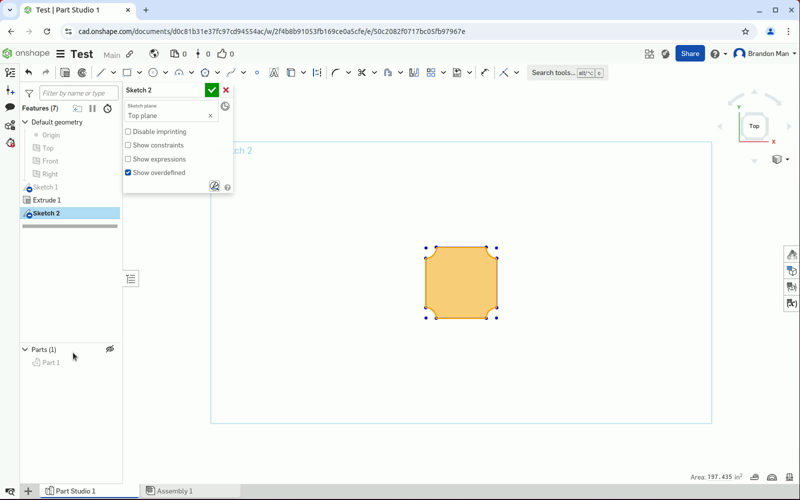
key(shift+e)
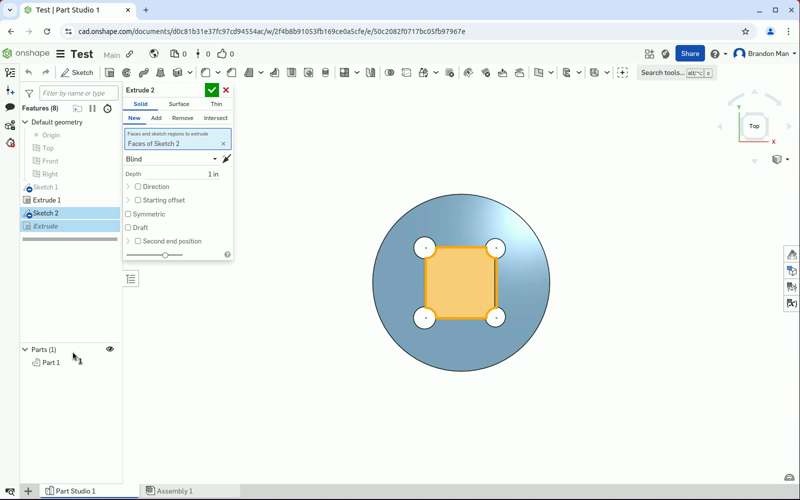
mouse_move(143, 106)
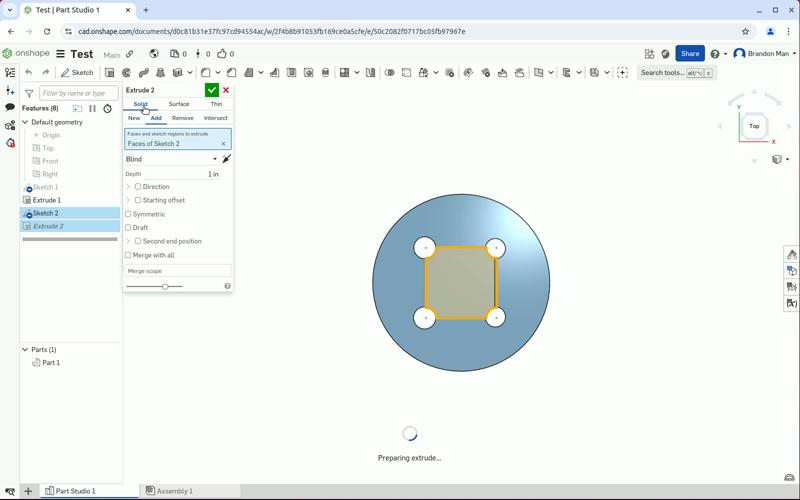
click(143, 106)
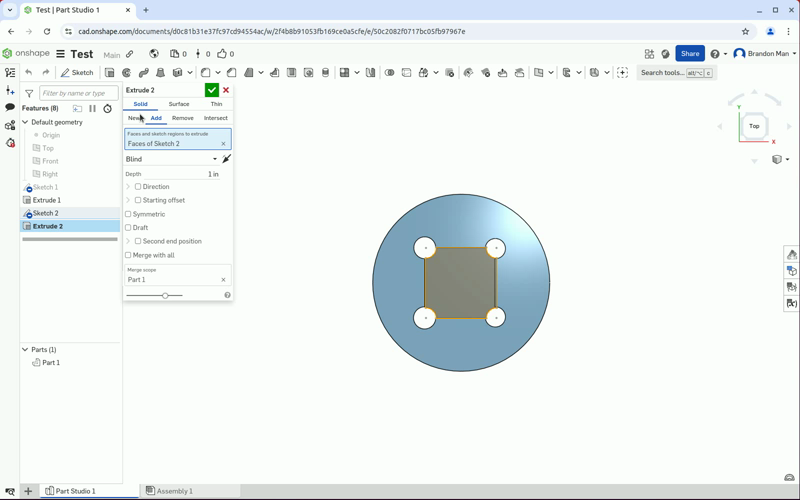
mouse_move(137, 120)
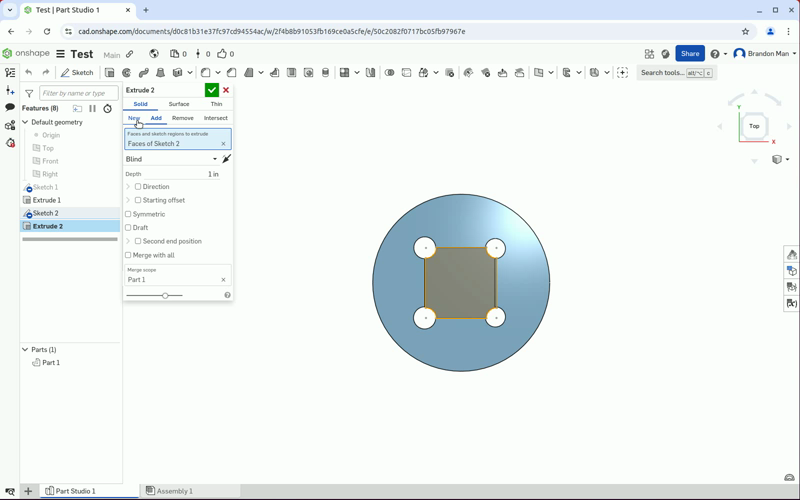
click(137, 120)
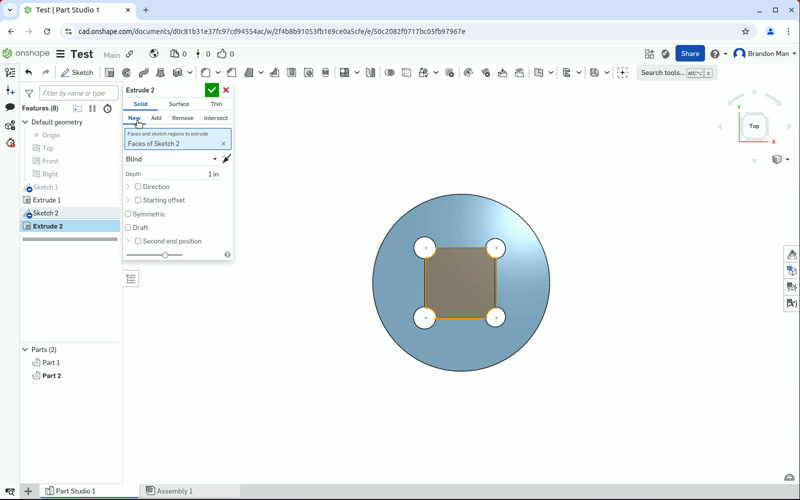
key(tab, 4)
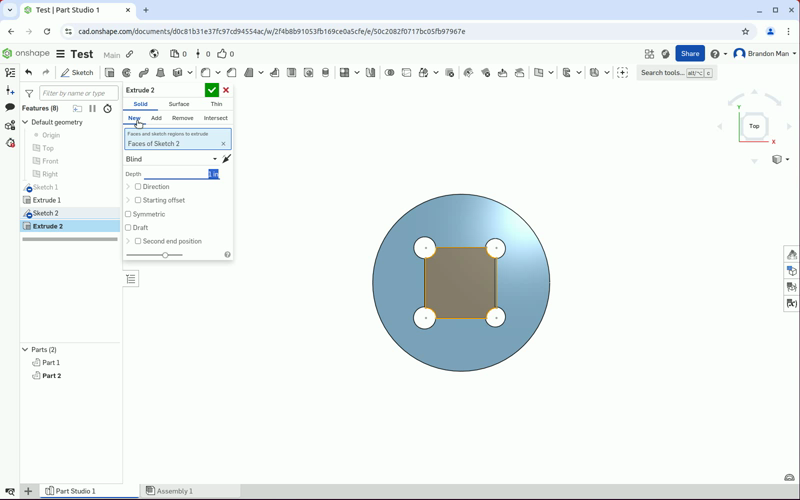
text(23.108)
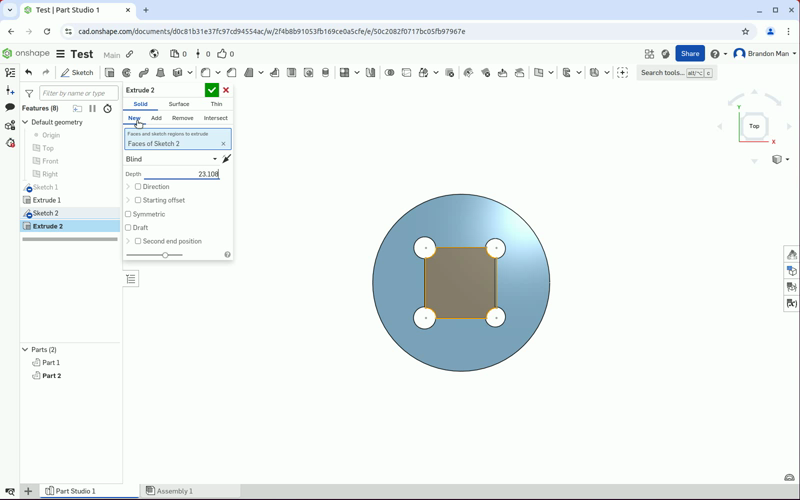
key(enter)
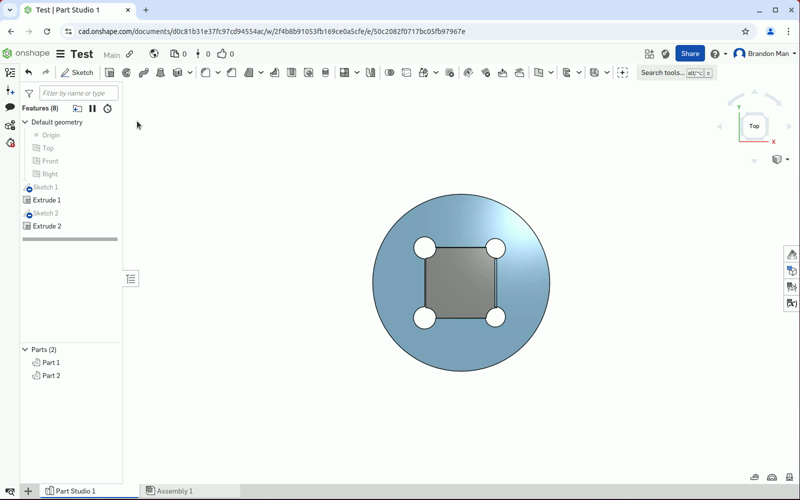
key(shift+h)
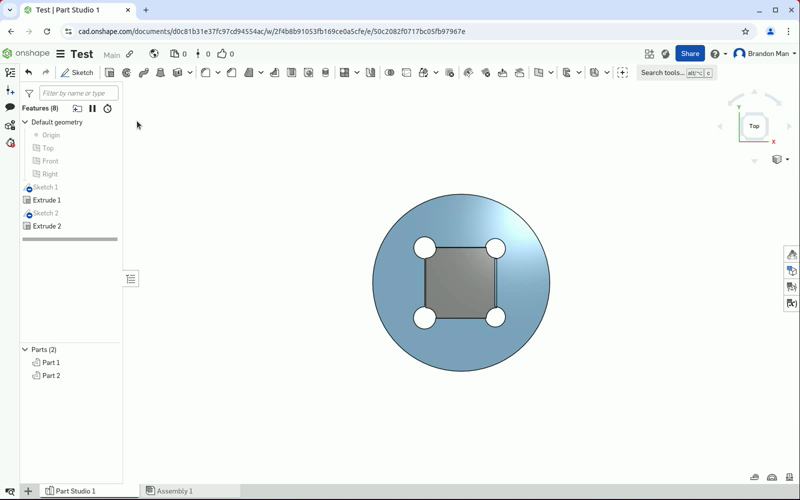
key(shift+h)
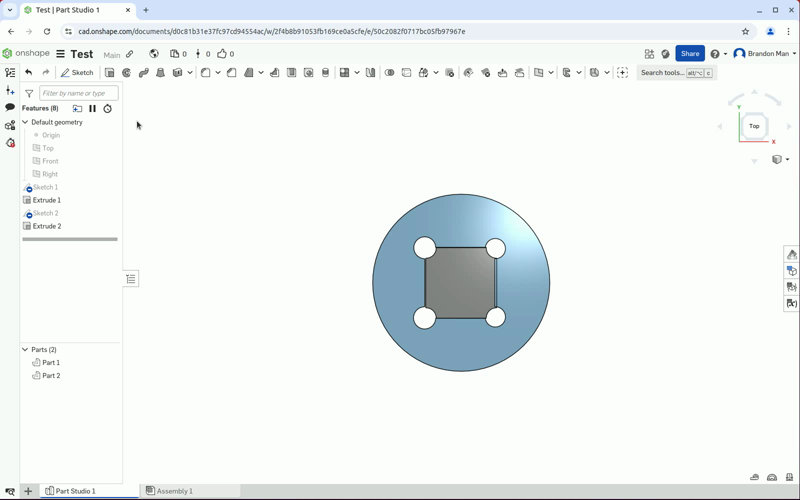
mouse_move(73, 189)
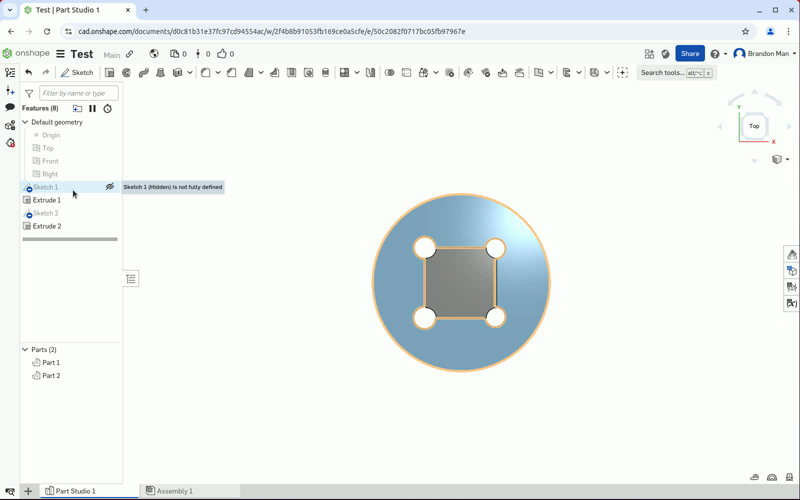
click(73, 189)
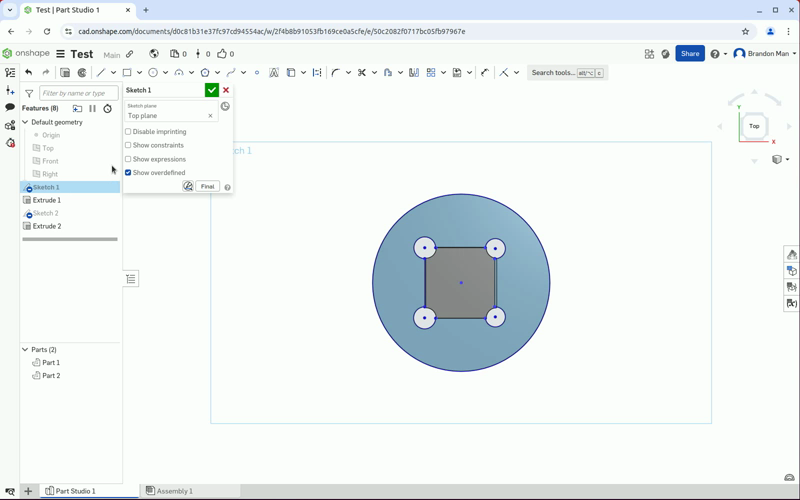
mouse_move(229, 92)
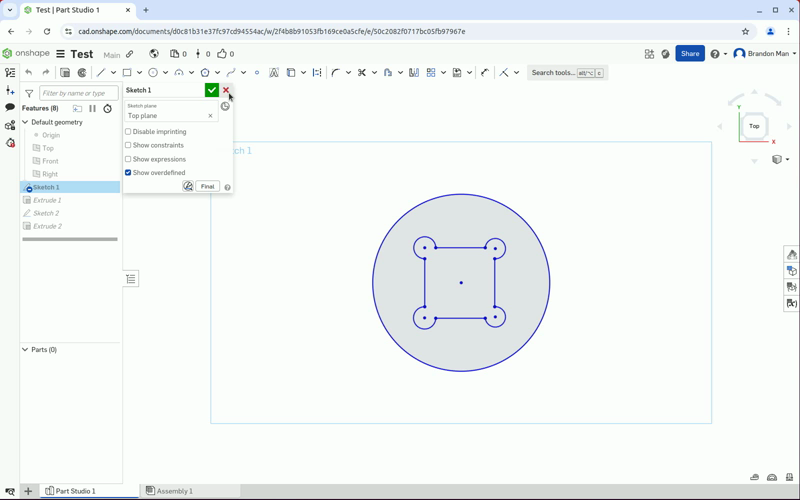
click(229, 92)
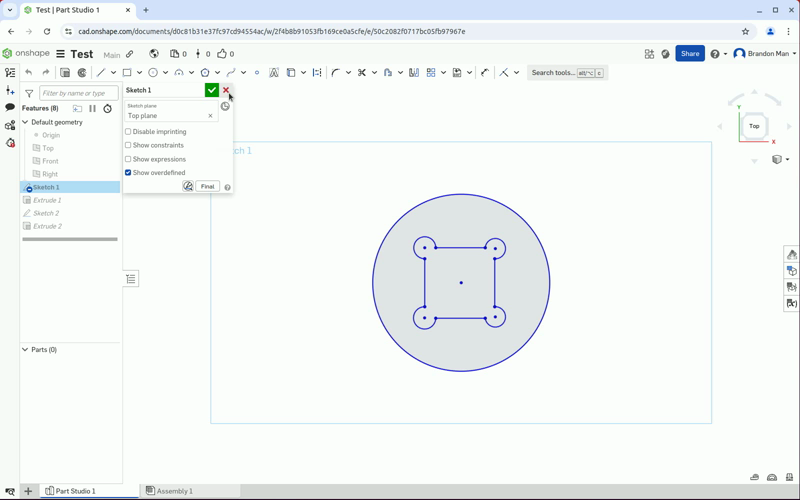
key(shift+s)
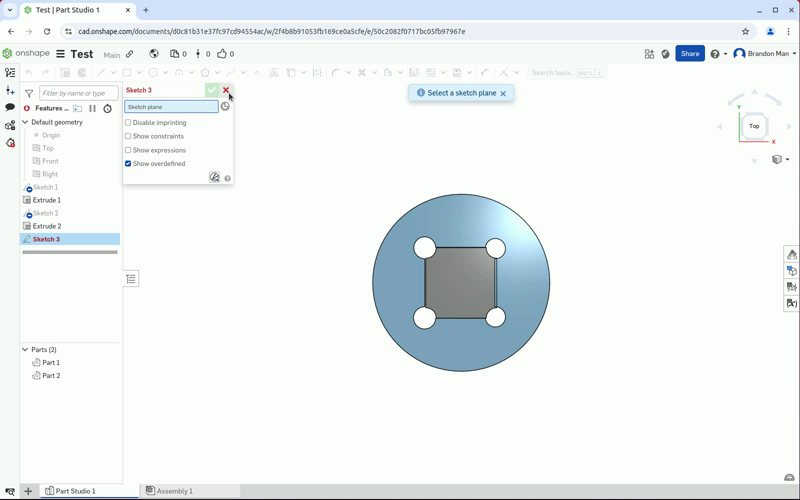
mouse_move(73, 150)
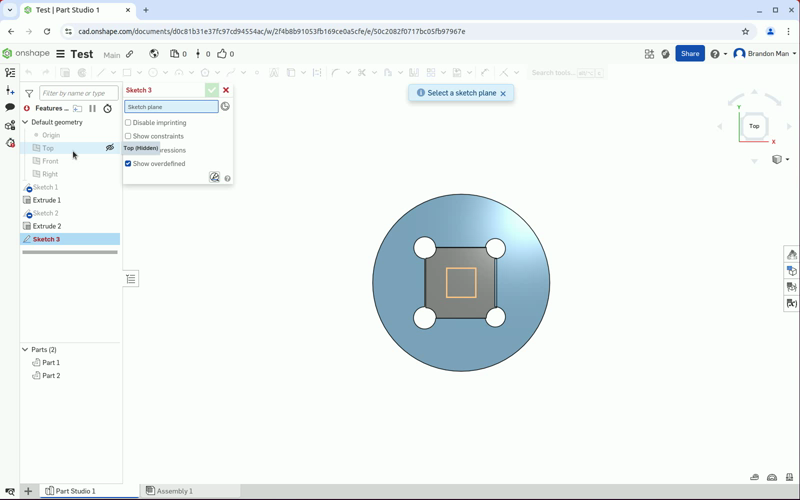
click(73, 150)
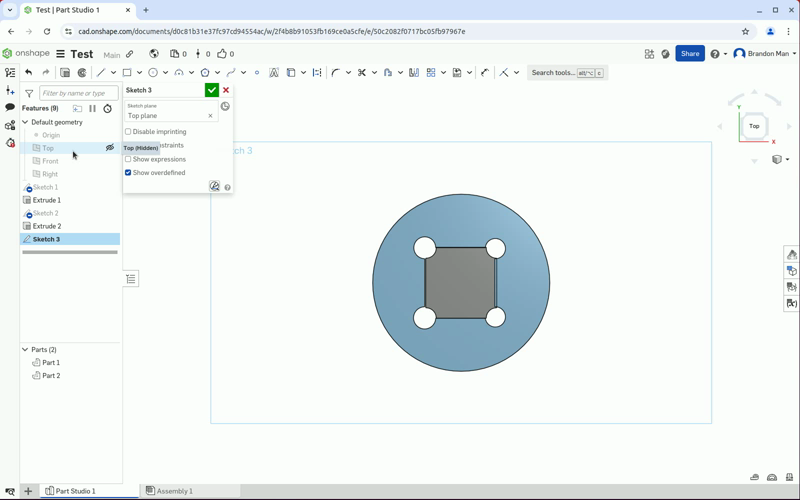
mouse_move(73, 352)
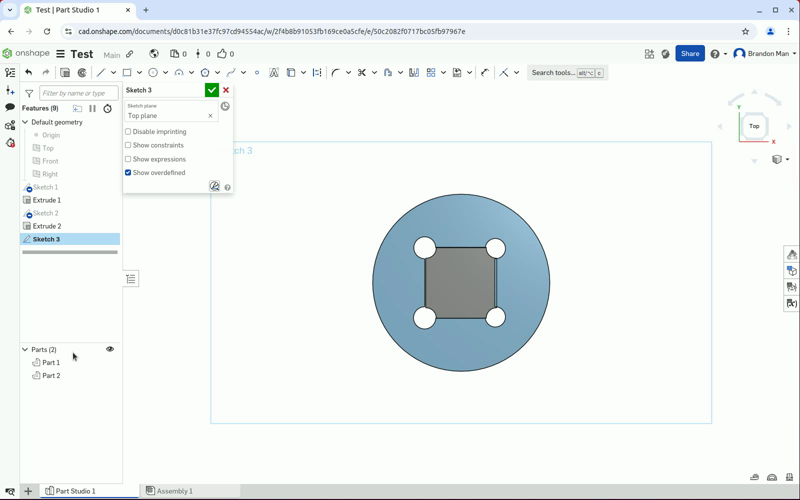
key(y)
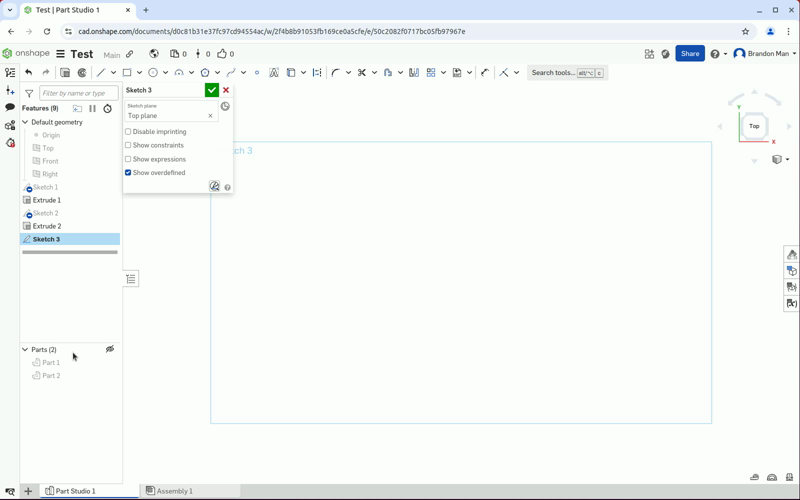
key(c)
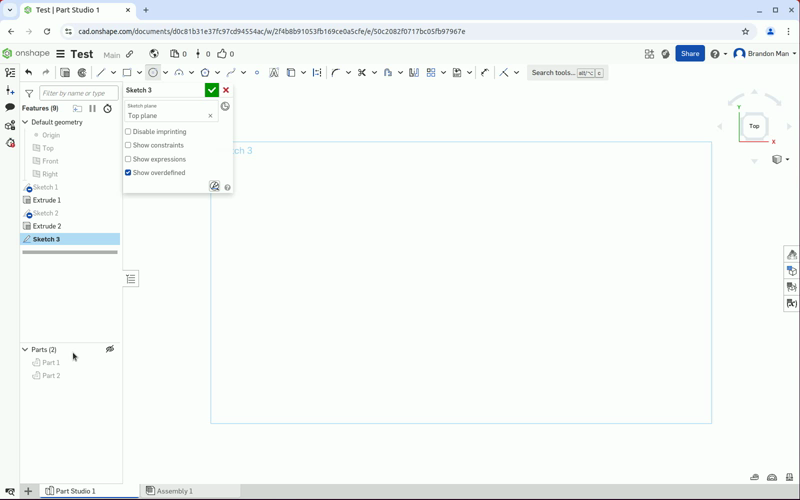
key_down(shift)
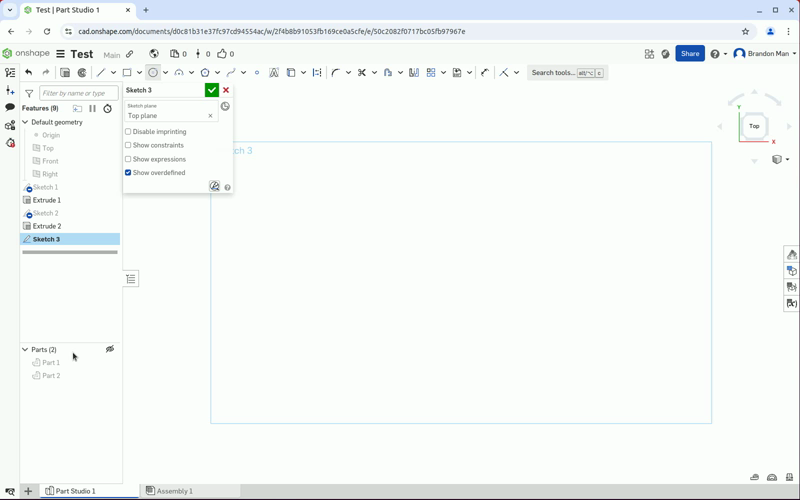
mouse_move(461, 282)
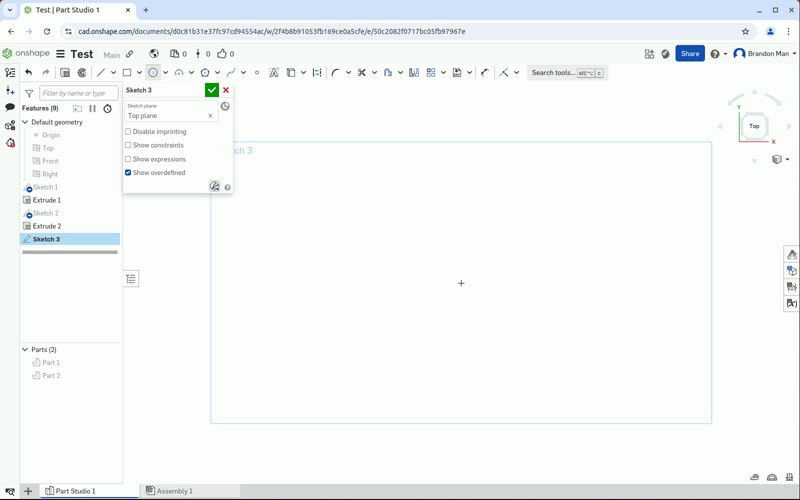
click(461, 282)
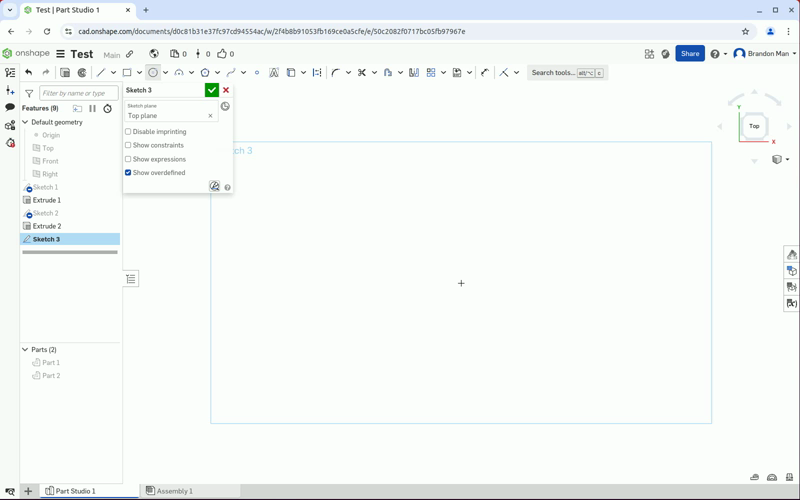
key_up(shift)
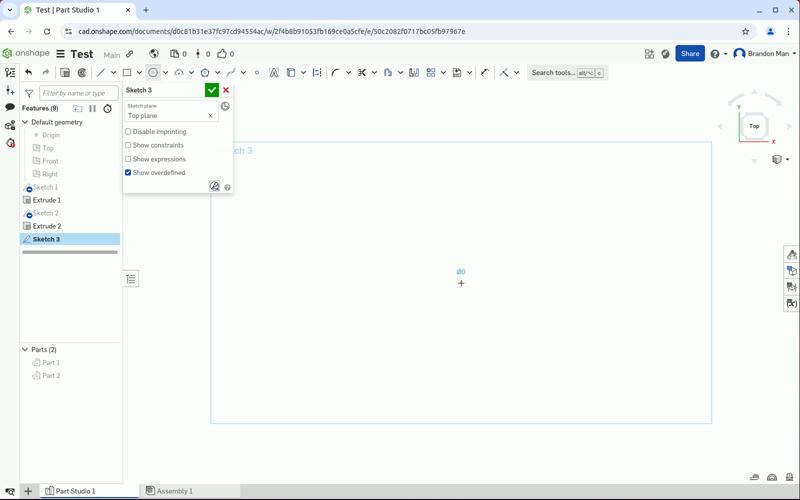
mouse_move(567, 282)
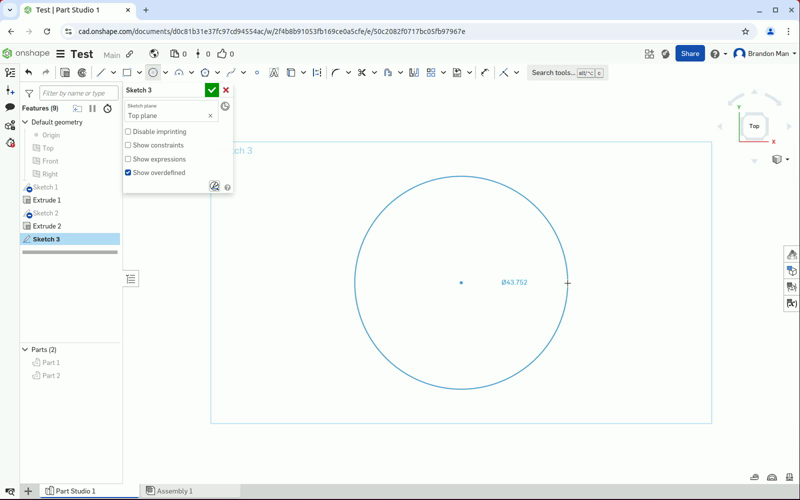
click(567, 282)
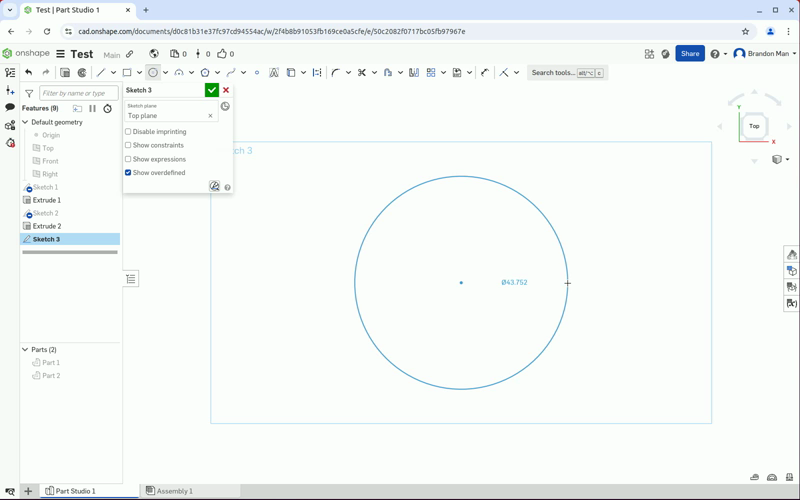
key(esc)
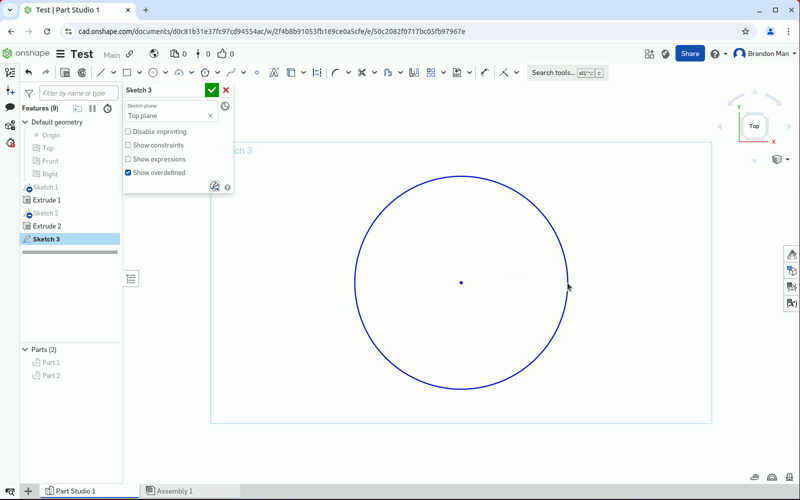
key(c)
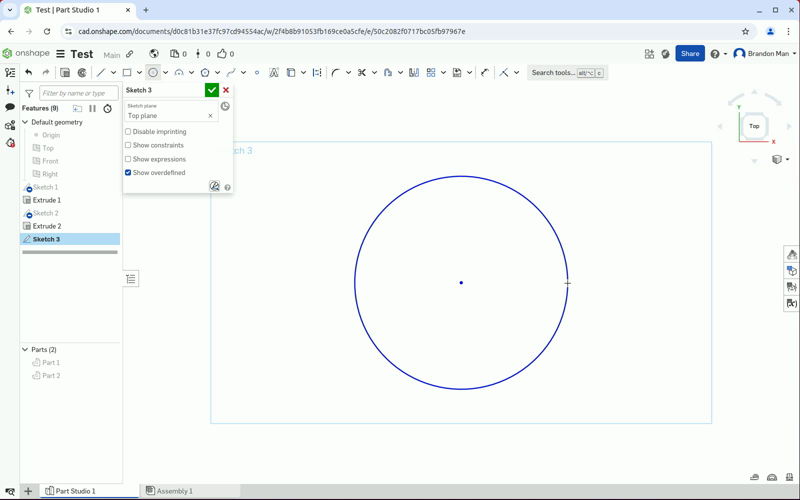
key_down(shift)
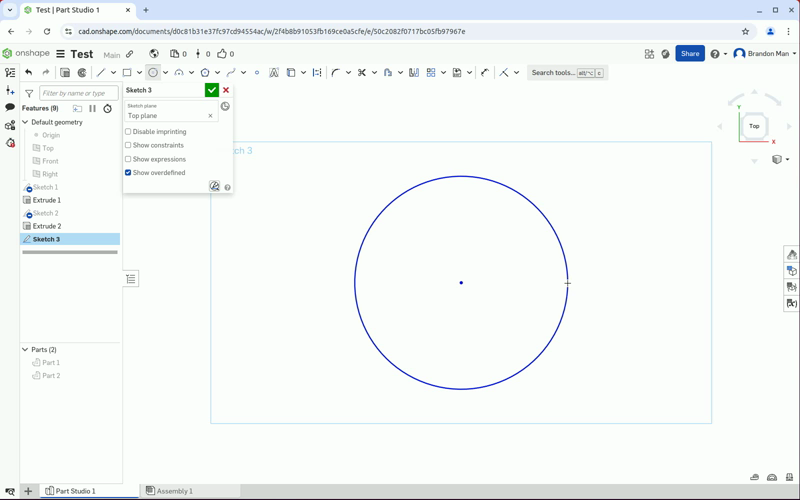
mouse_move(461, 282)
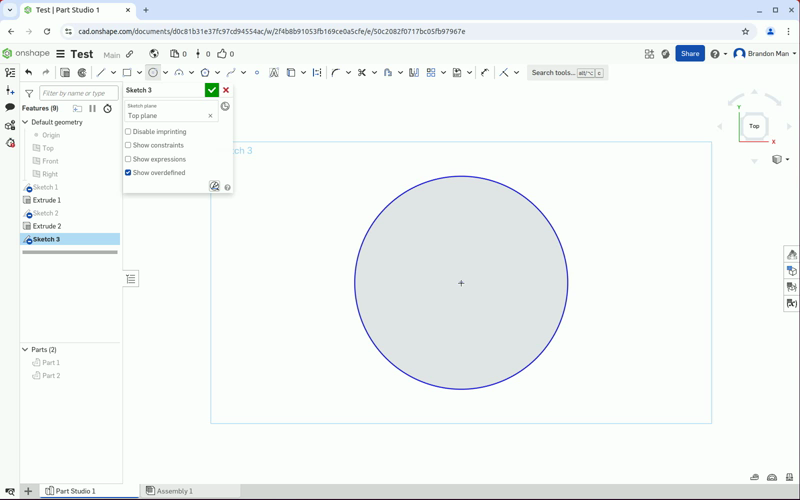
click(461, 282)
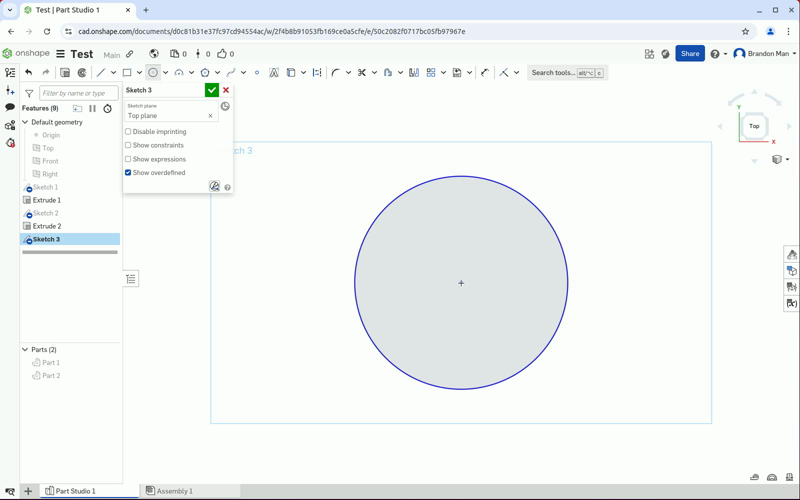
key_up(shift)
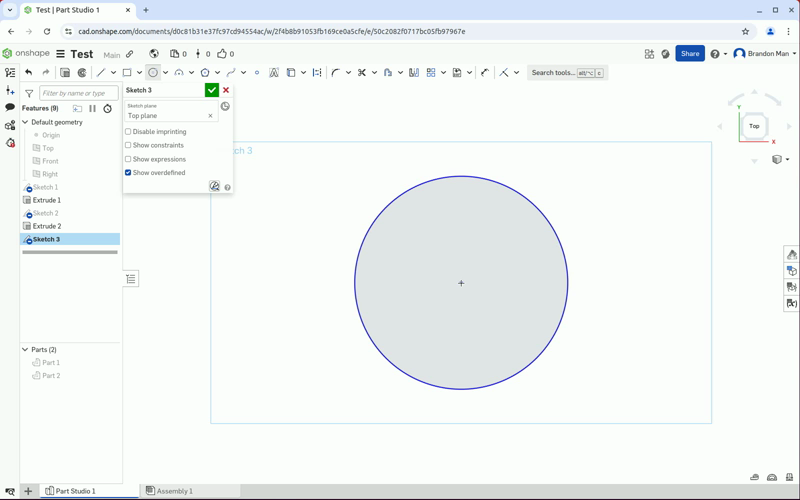
mouse_move(549, 282)
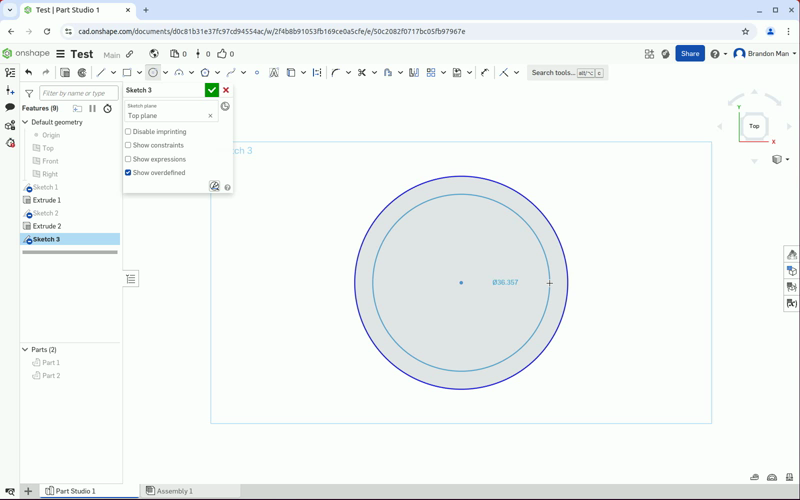
click(549, 282)
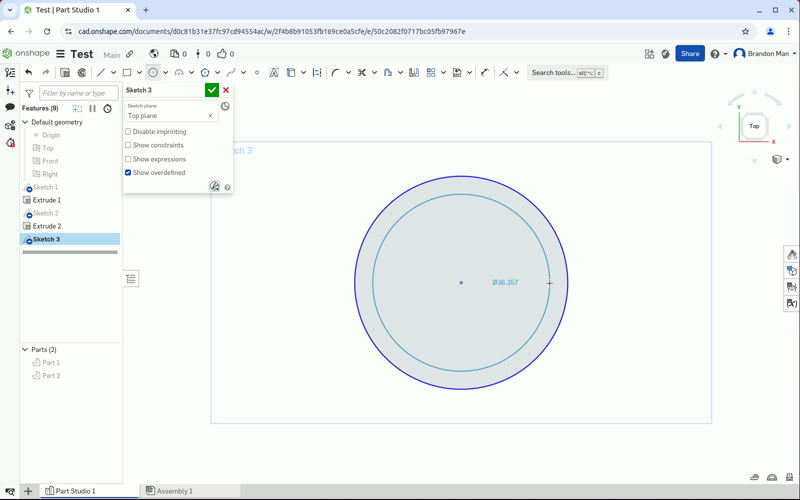
key(esc)
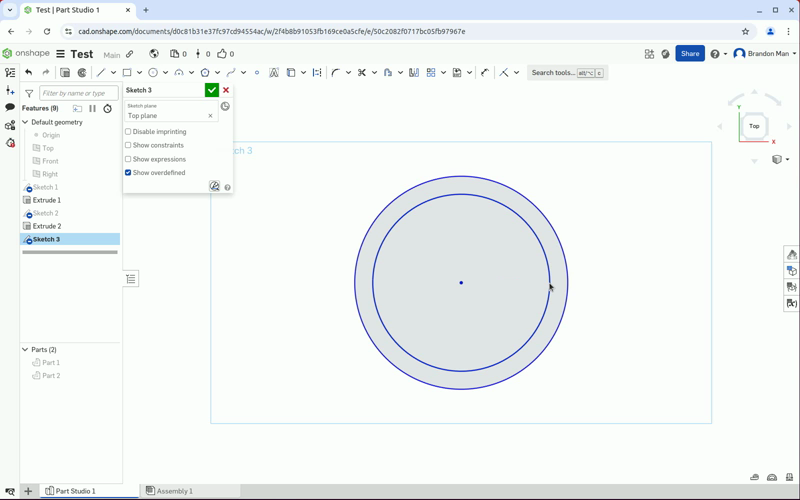
mouse_move(508, 197)
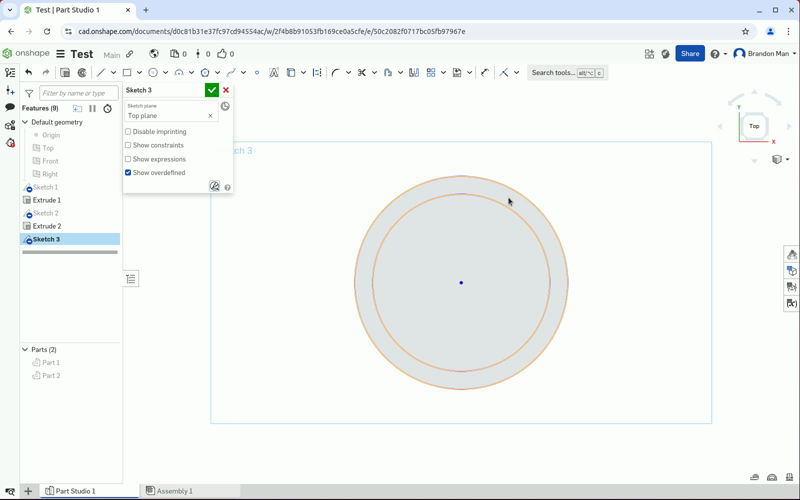
click(508, 197)
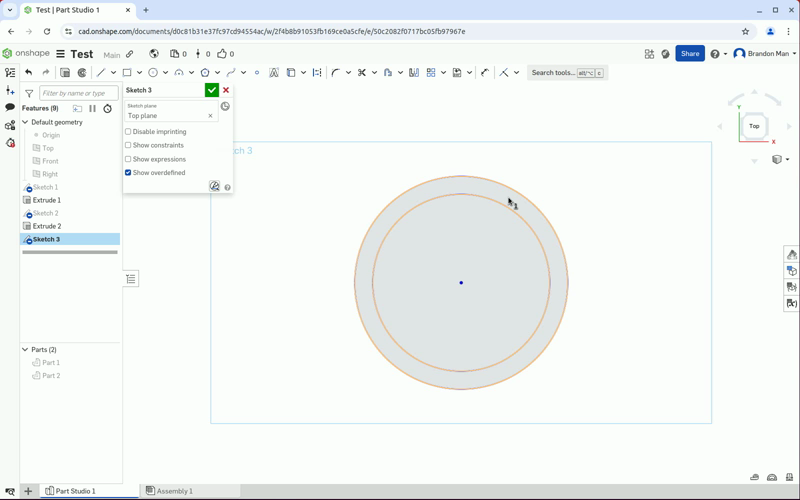
mouse_move(73, 352)
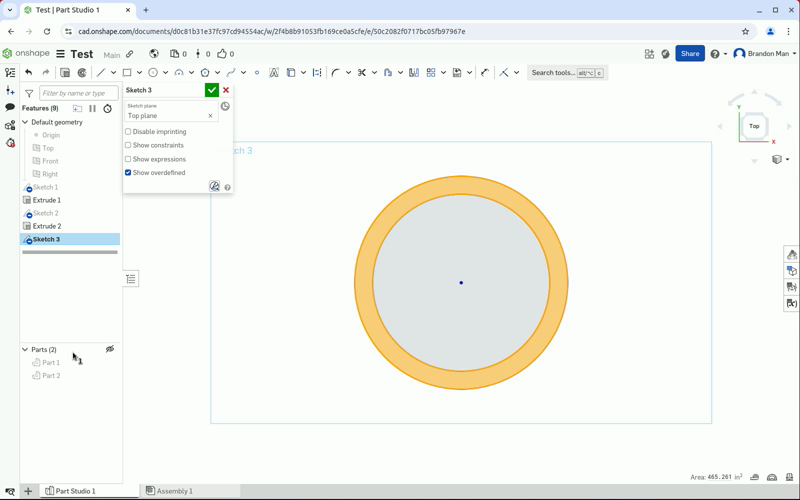
key(shift+y)
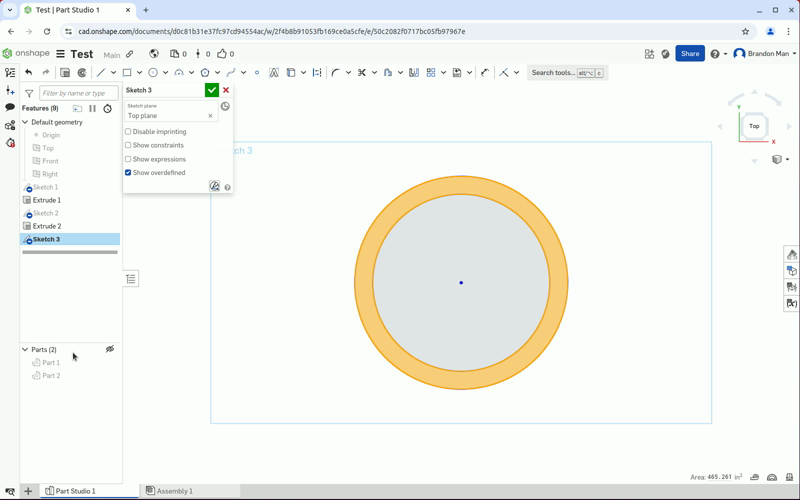
key(shift+e)
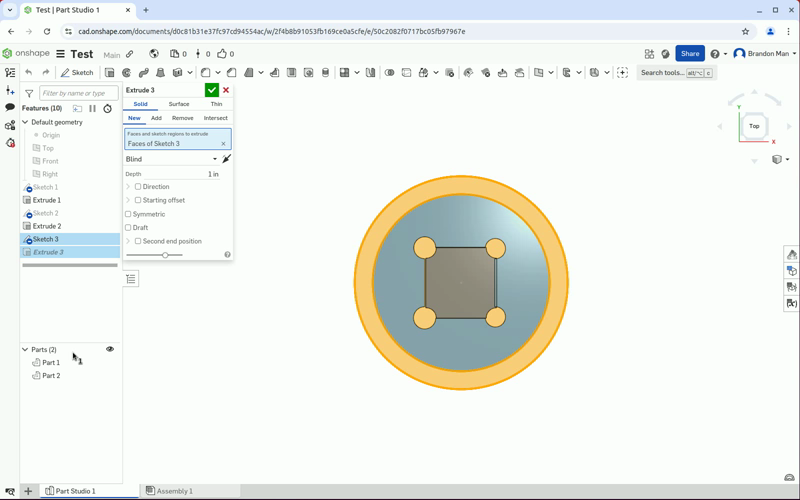
mouse_move(143, 106)
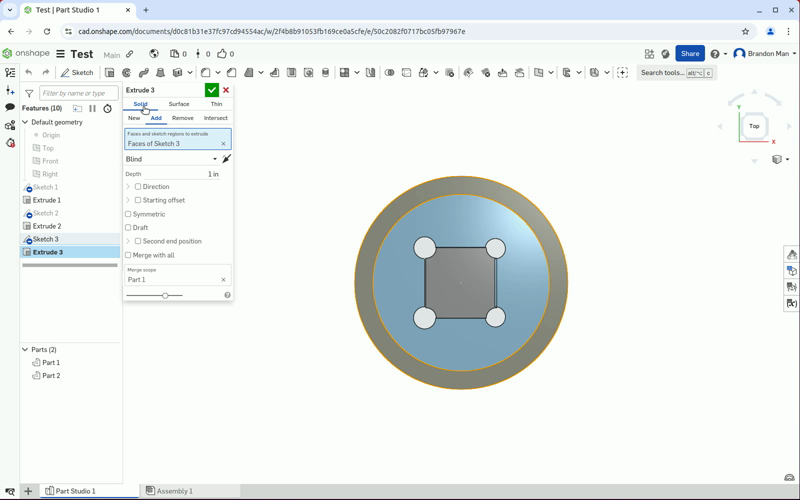
click(143, 106)
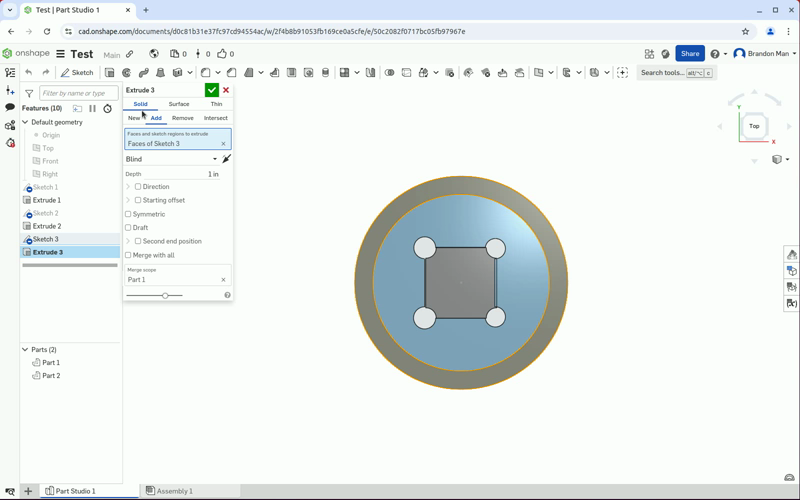
mouse_move(137, 120)
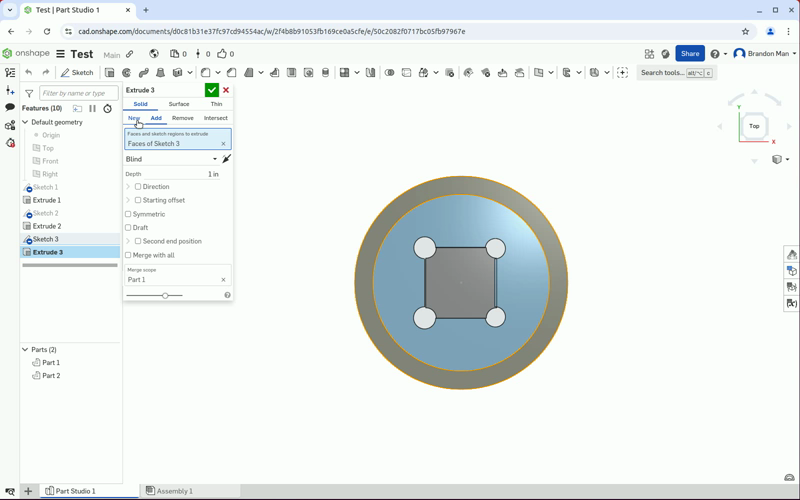
click(137, 120)
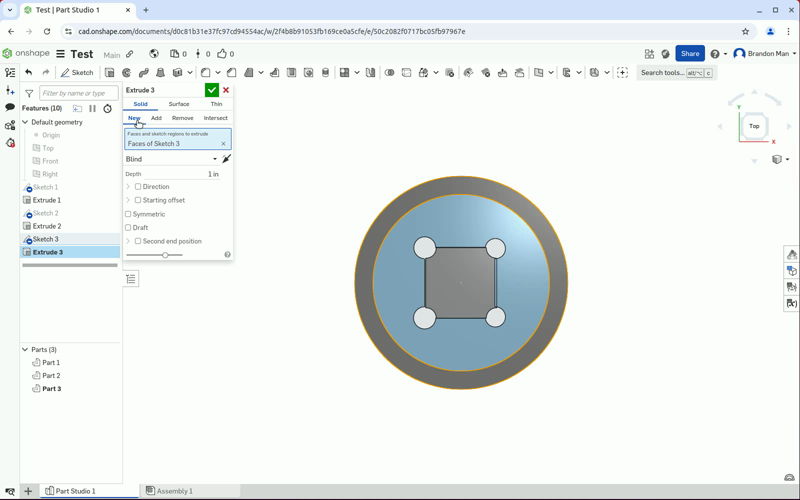
key(tab, 4)
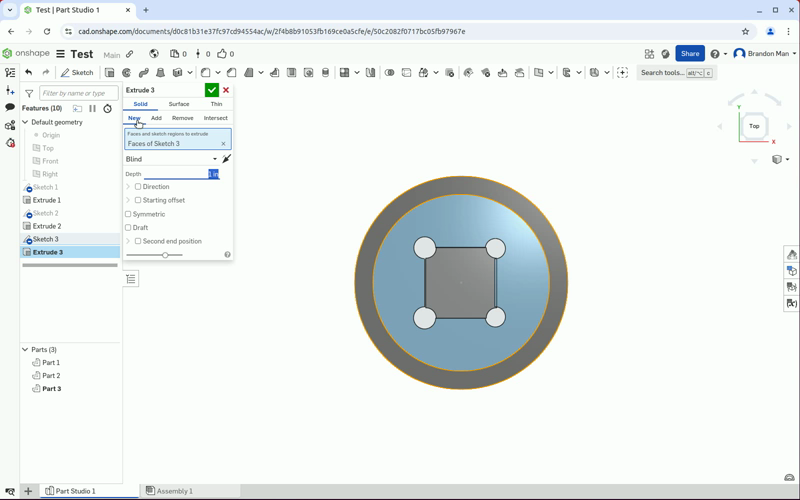
text(5.777)
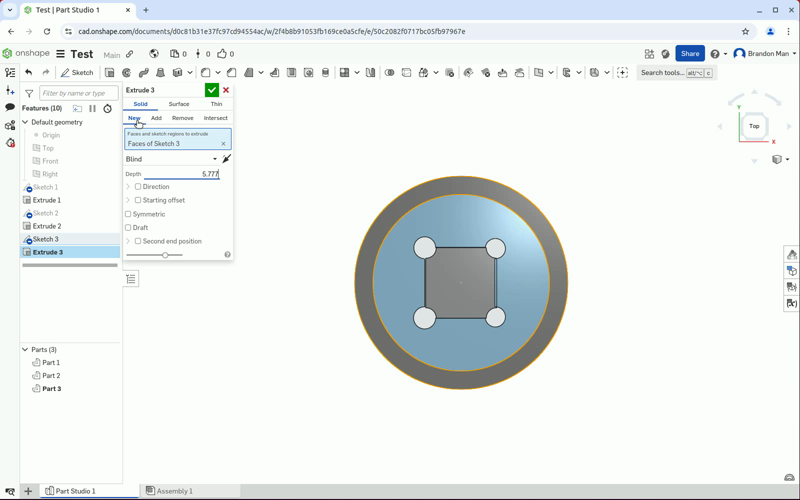
key(enter)
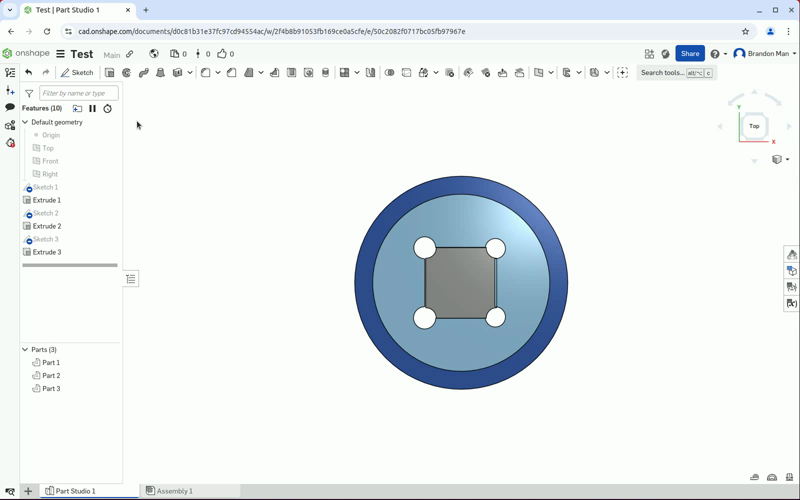
key(shift+h)
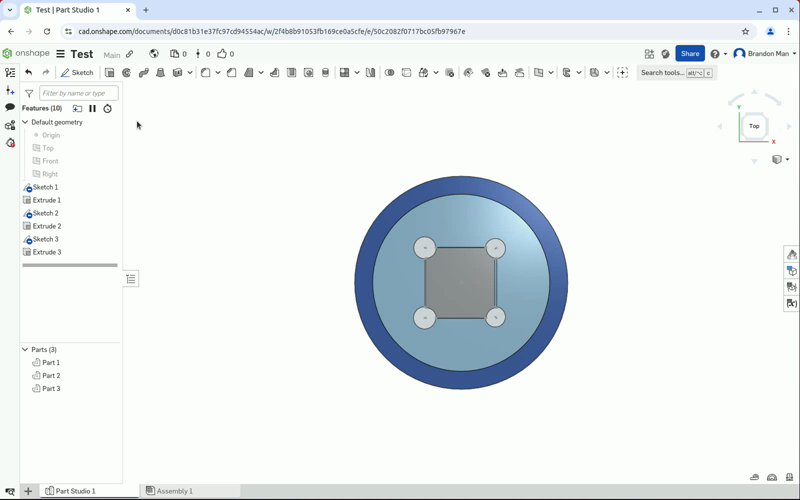
key(shift+h)
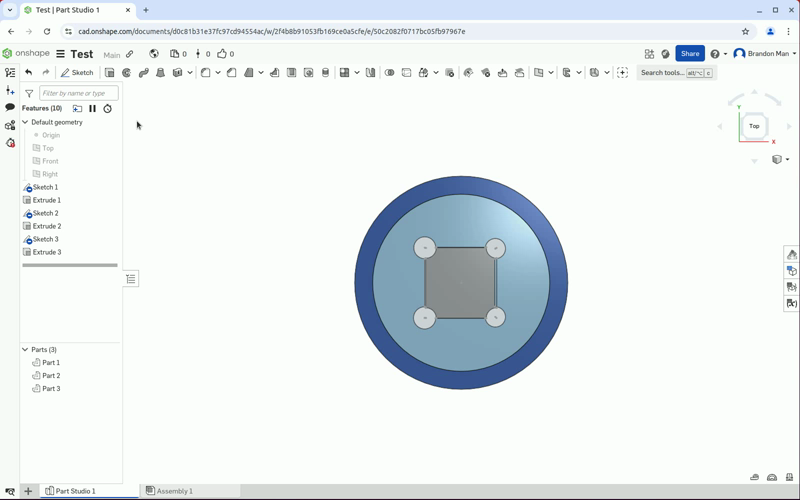
key(shift+7)
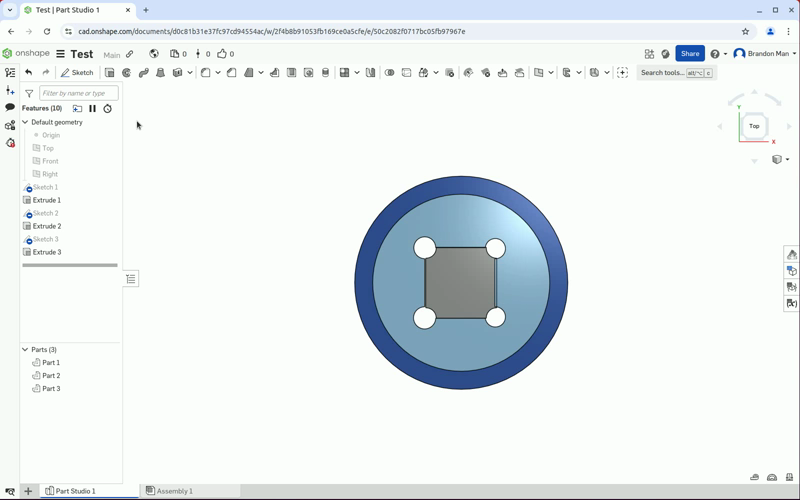
key(up, 3)
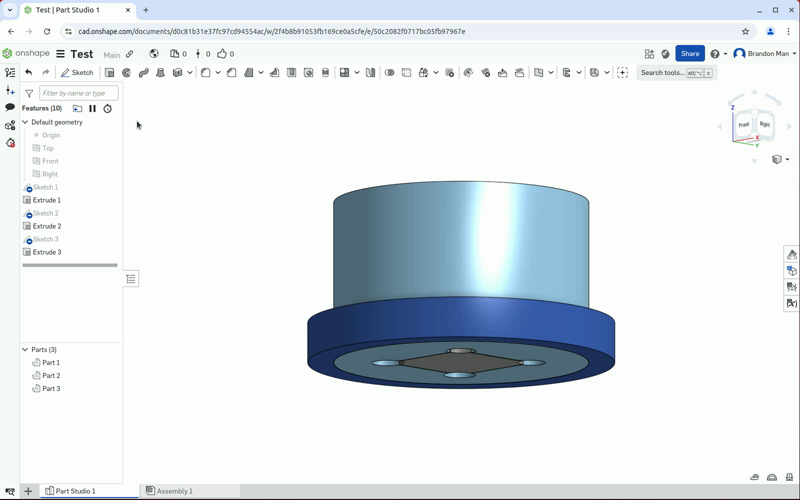
key(left, 3)
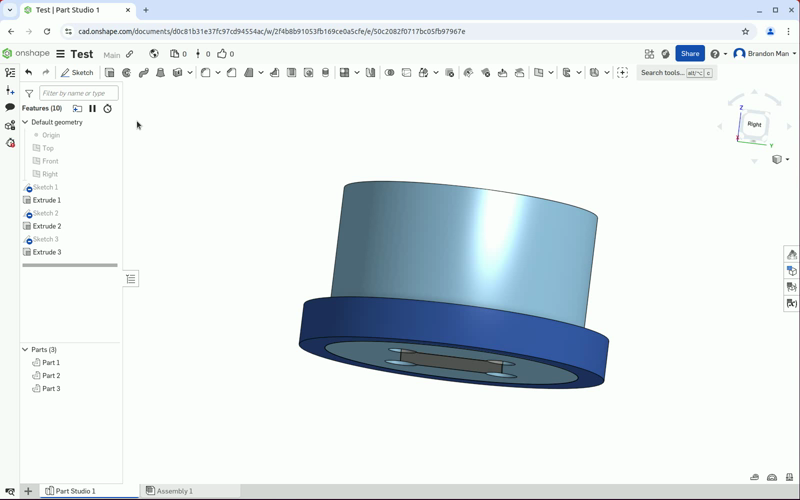
key(right, 3)
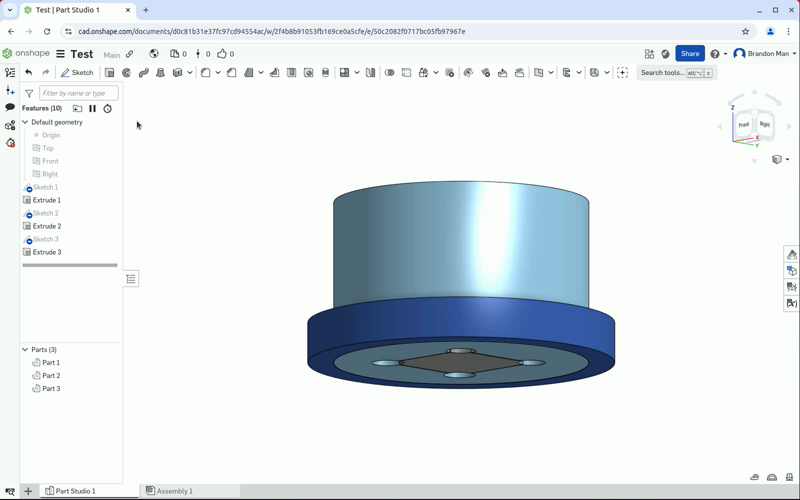
key(down, 3)
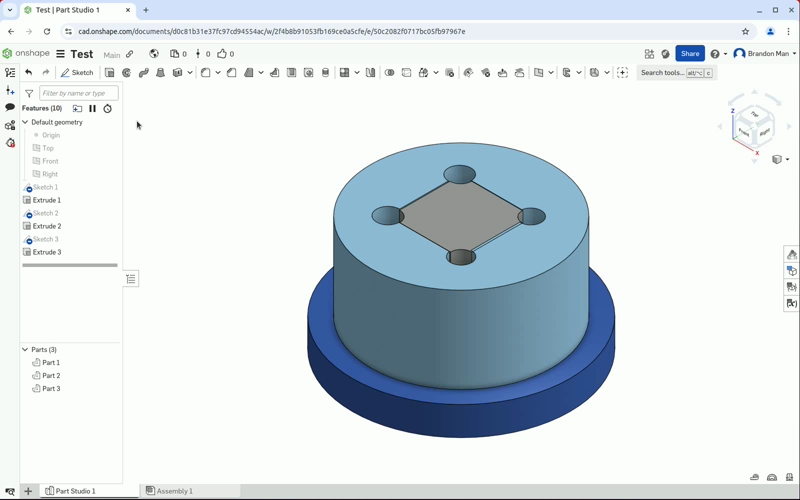
mouse_move(73, 189)
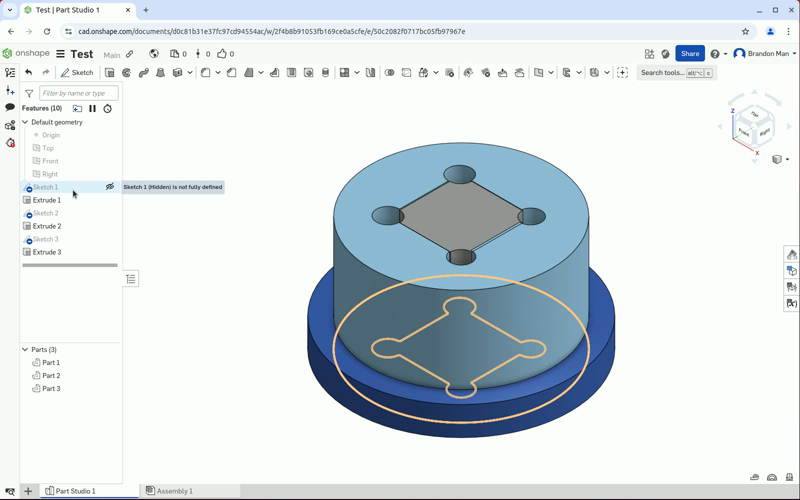
click(73, 189)